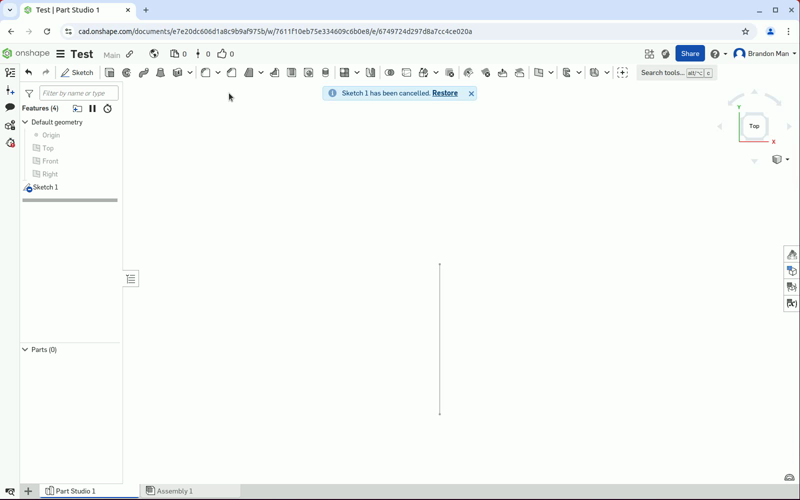
key(shift+h)
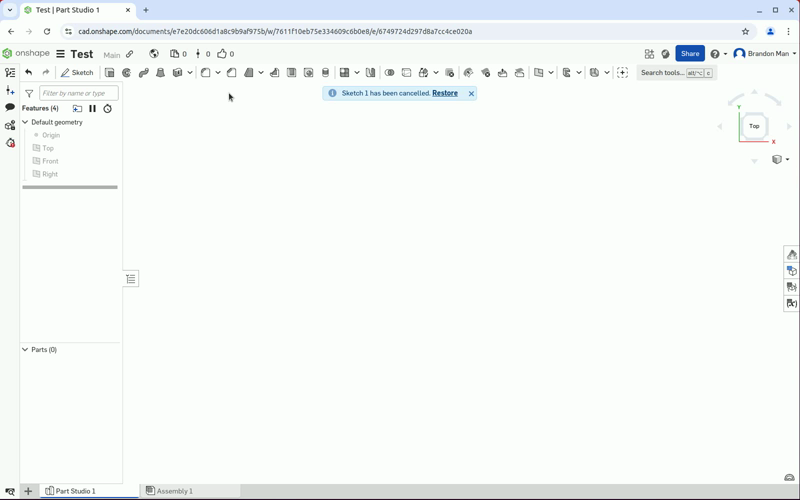
key(shift+s)
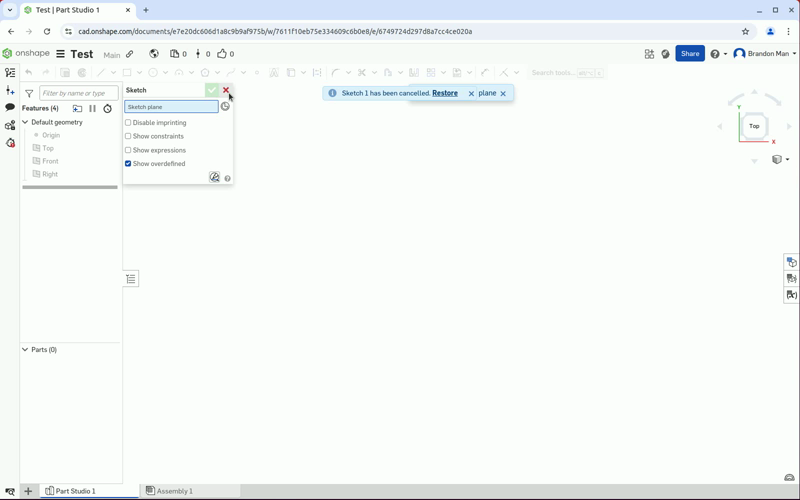
mouse_move(73, 150)
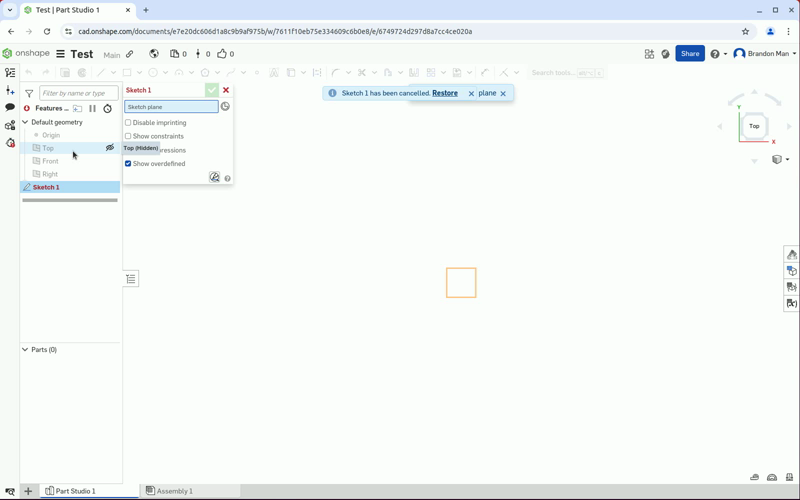
click(73, 150)
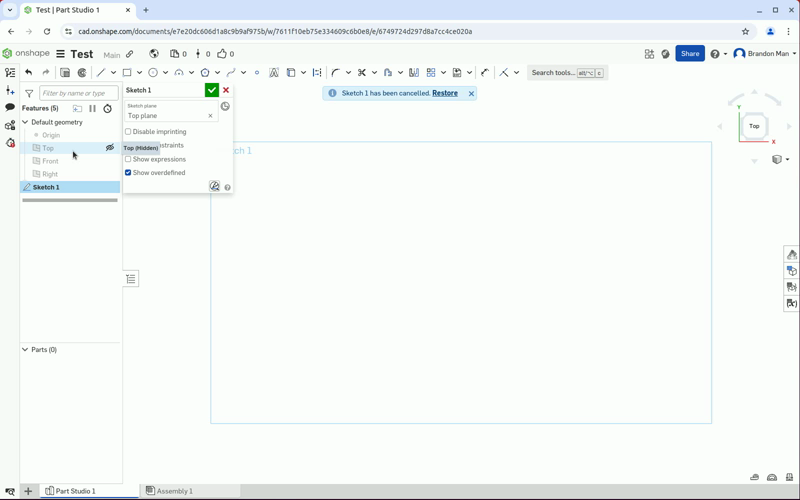
mouse_move(73, 352)
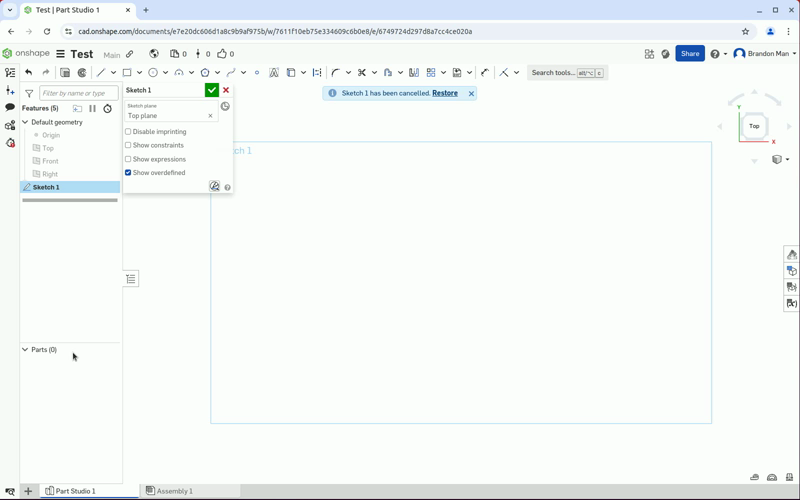
key(y)
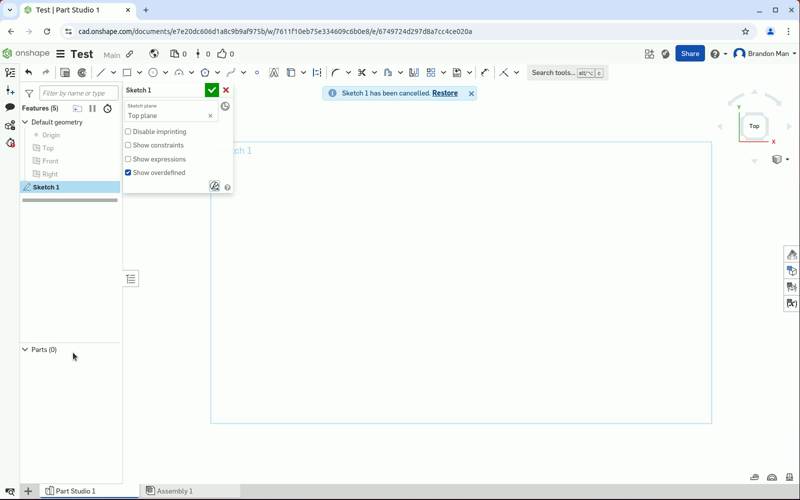
key(a)
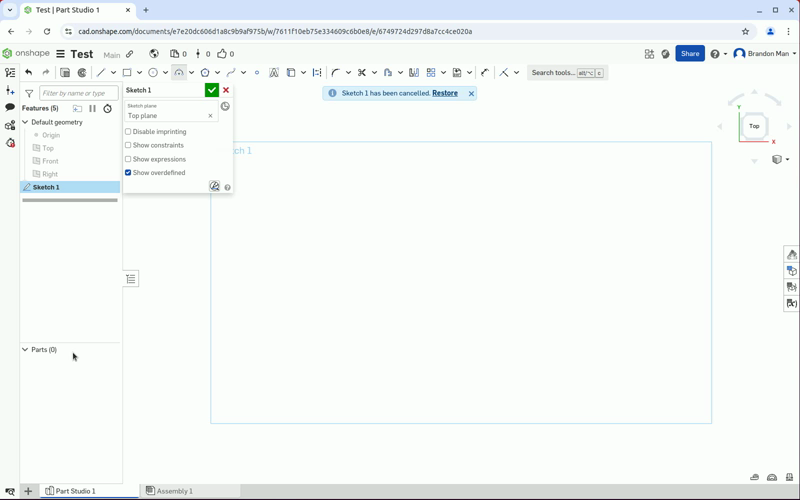
key_down(shift)
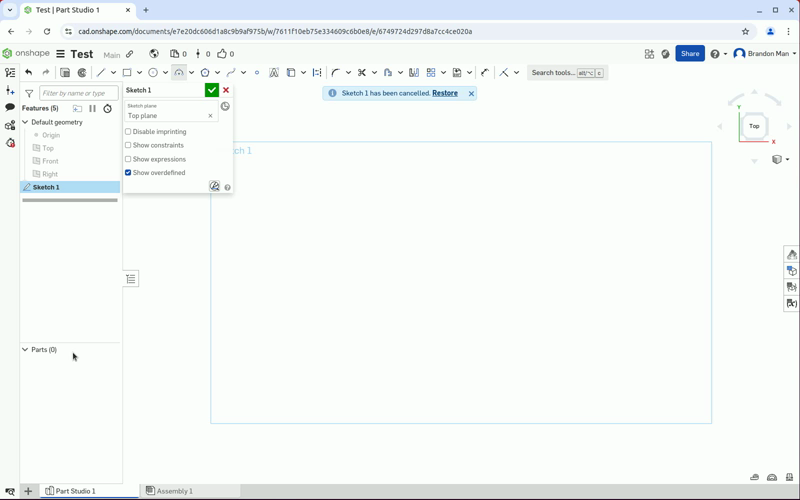
mouse_move(349, 301)
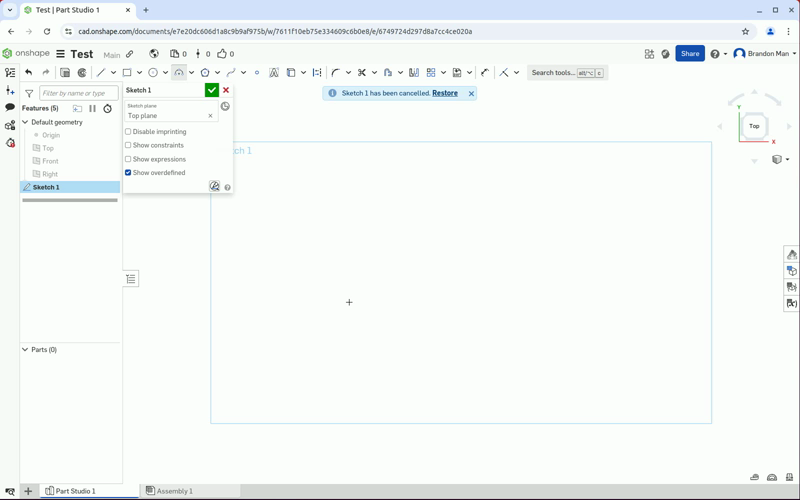
click(349, 301)
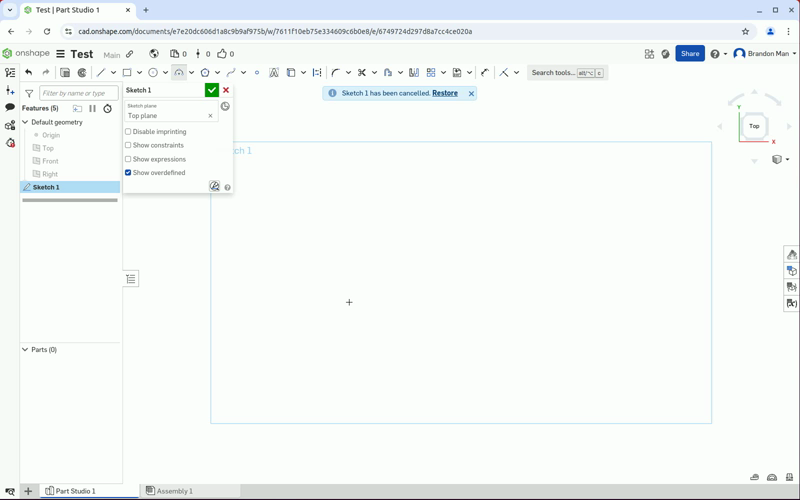
key_up(shift)
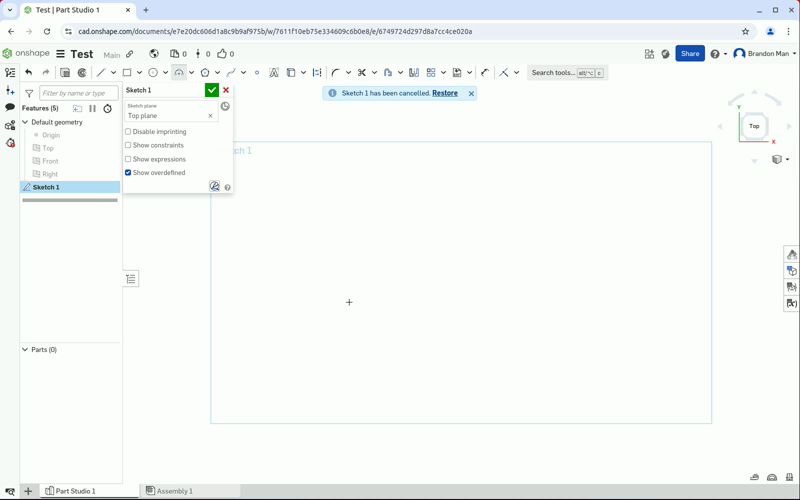
key_down(shift)
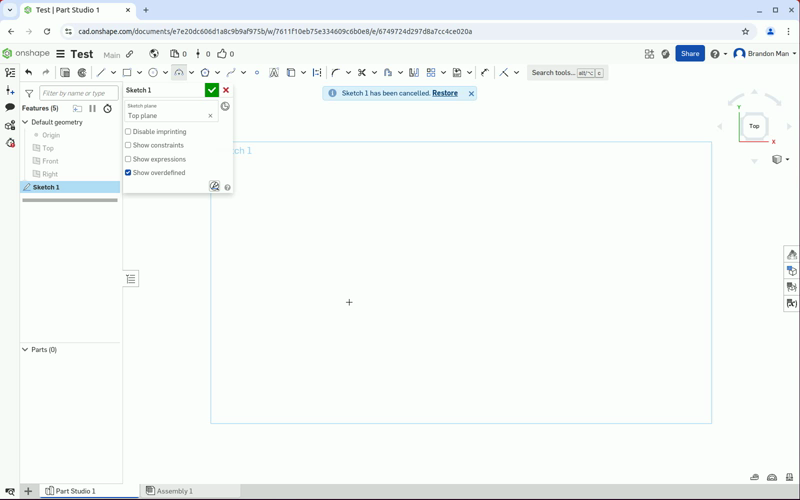
mouse_move(459, 207)
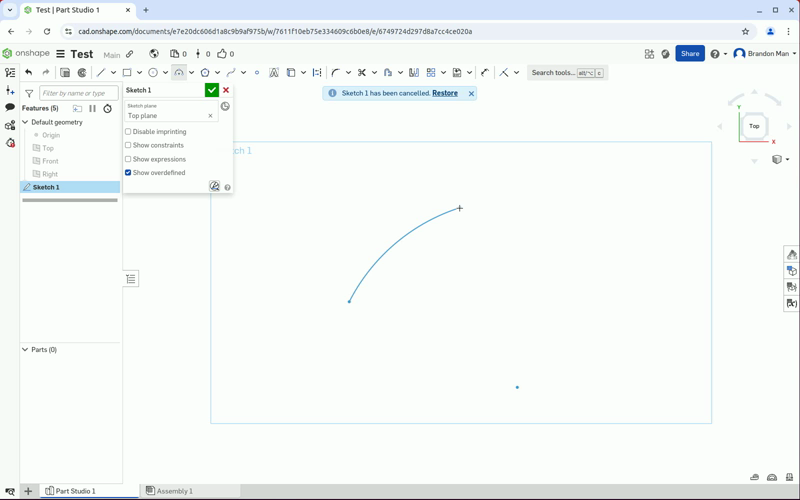
click(459, 207)
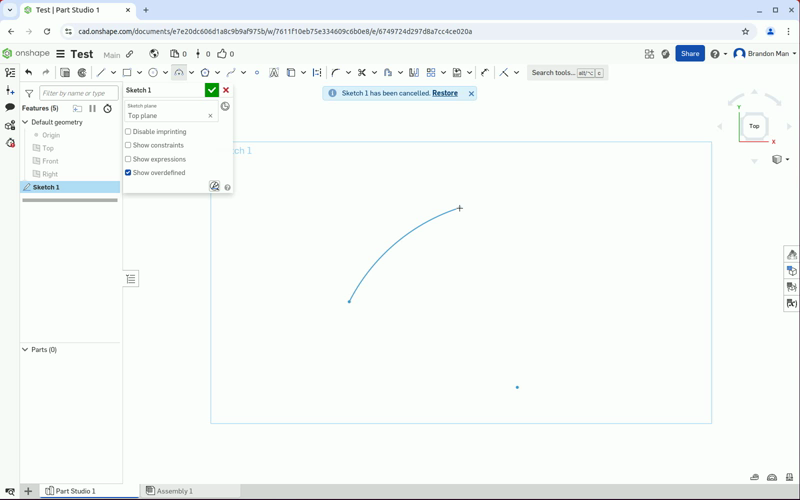
mouse_move(387, 234)
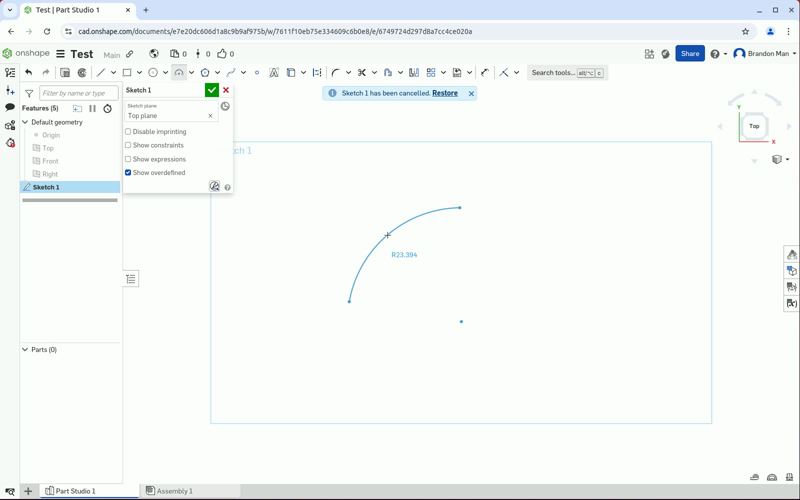
click(387, 234)
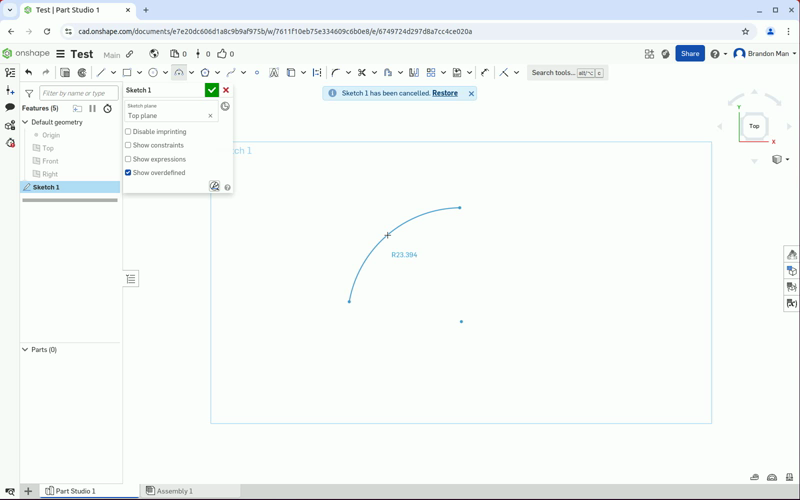
key_up(shift)
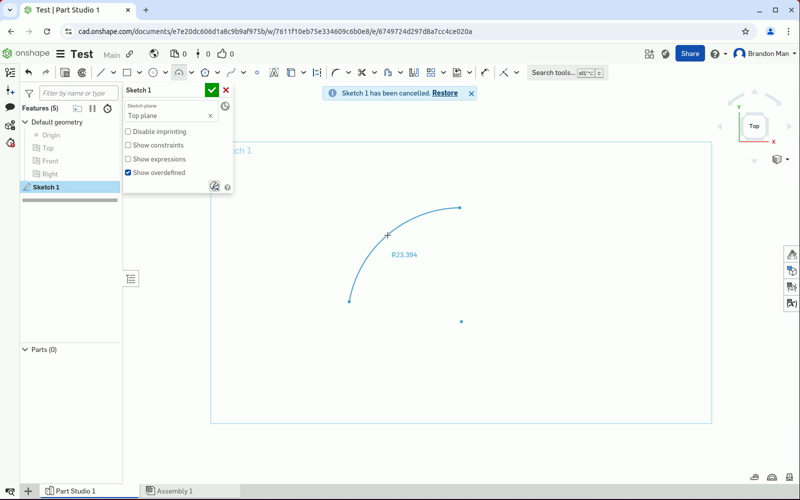
key(esc)
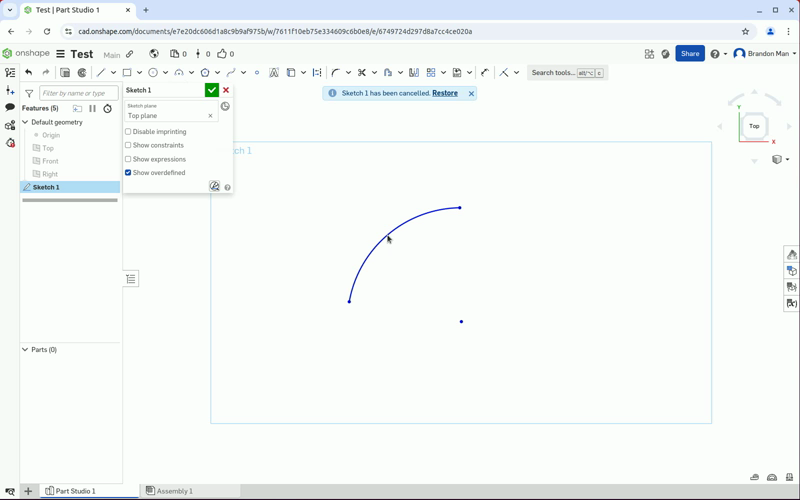
key(l)
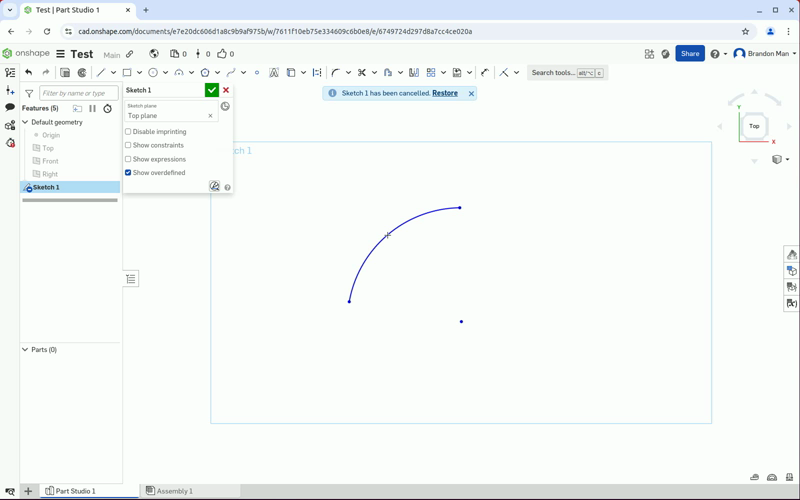
mouse_move(459, 207)
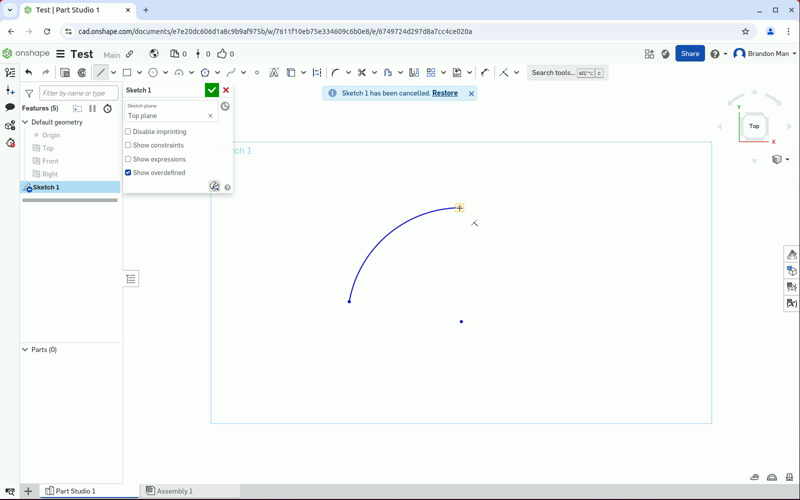
click(459, 207)
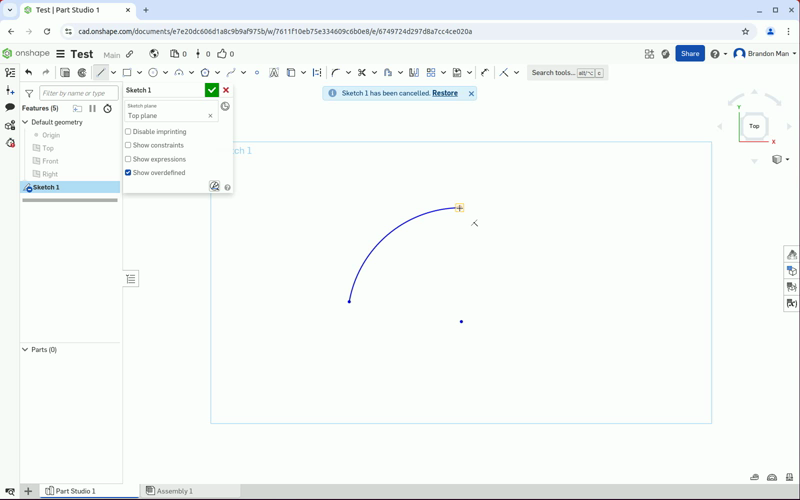
key_down(shift)
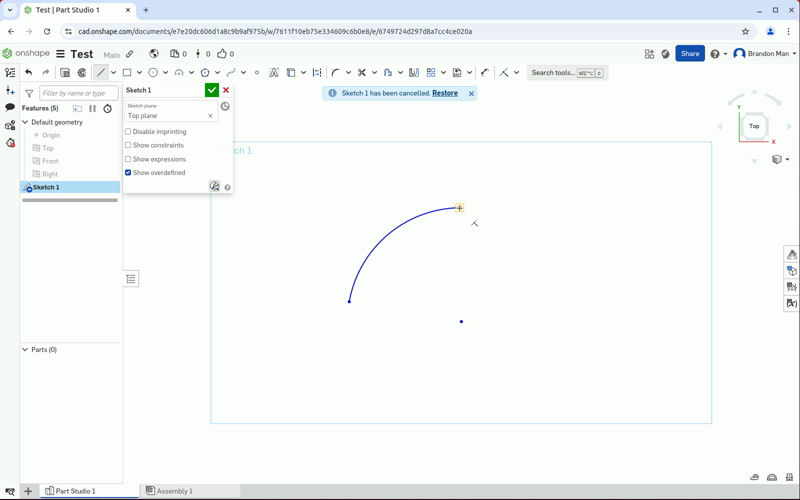
mouse_move(489, 207)
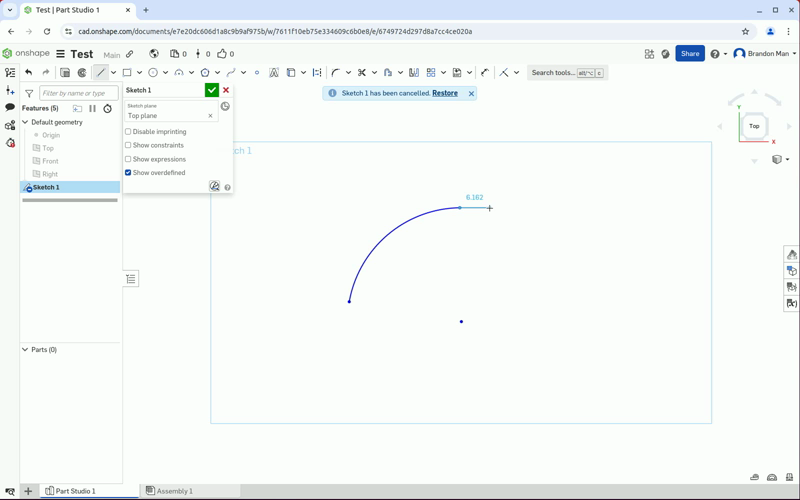
mouse_move(459, 170)
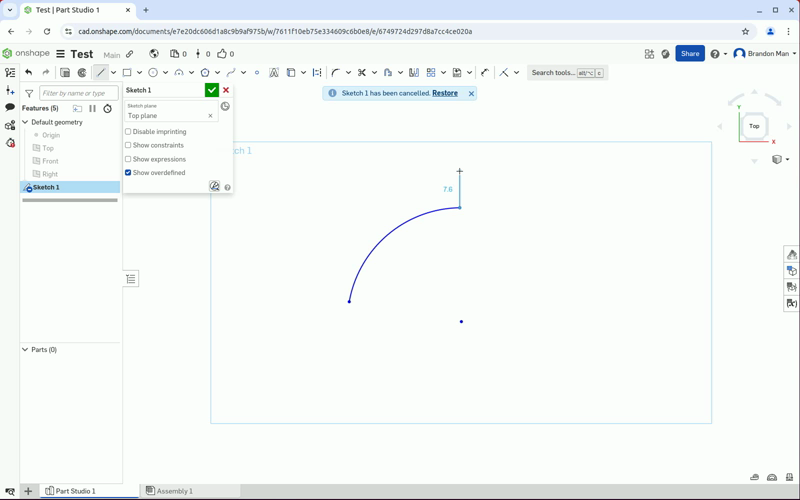
click(459, 170)
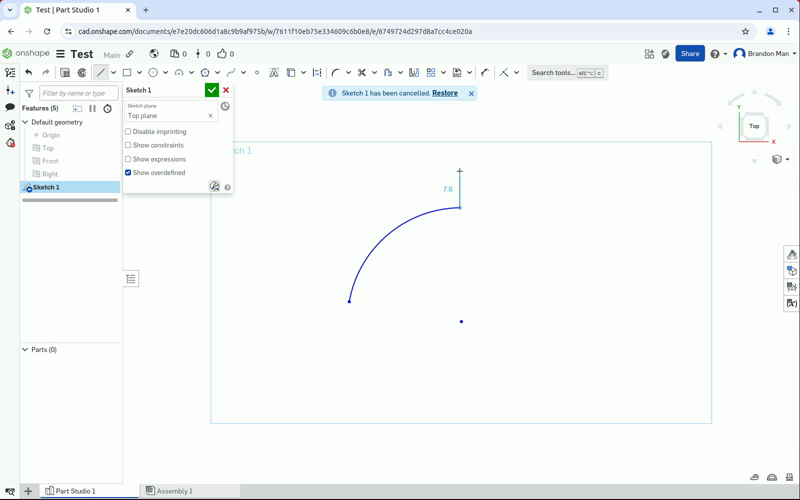
key_up(shift)
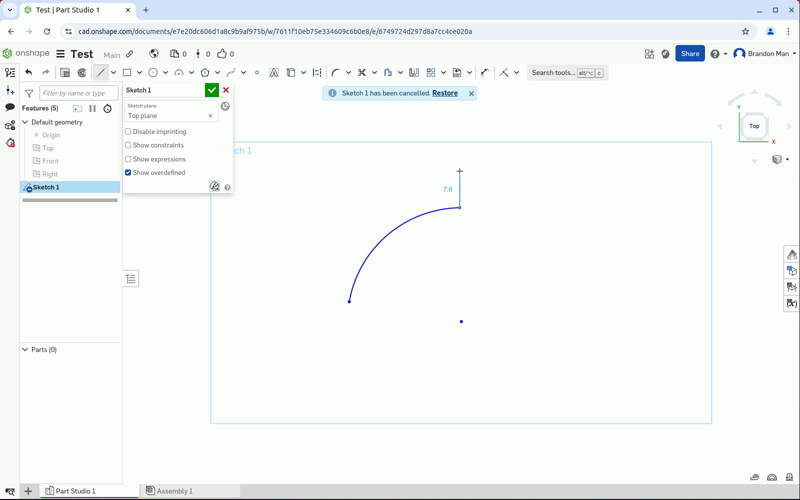
key(esc)
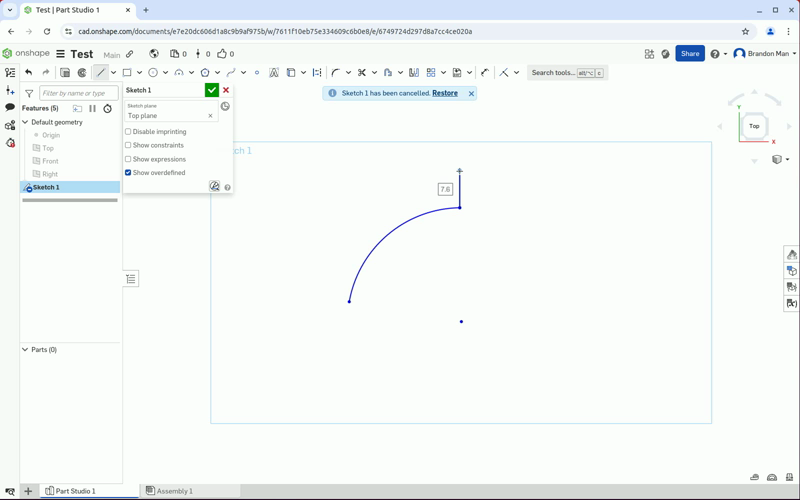
key(a)
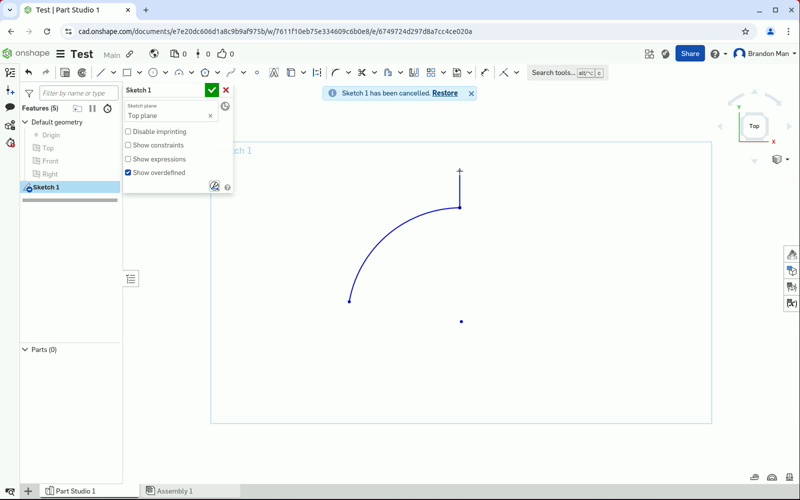
mouse_move(459, 170)
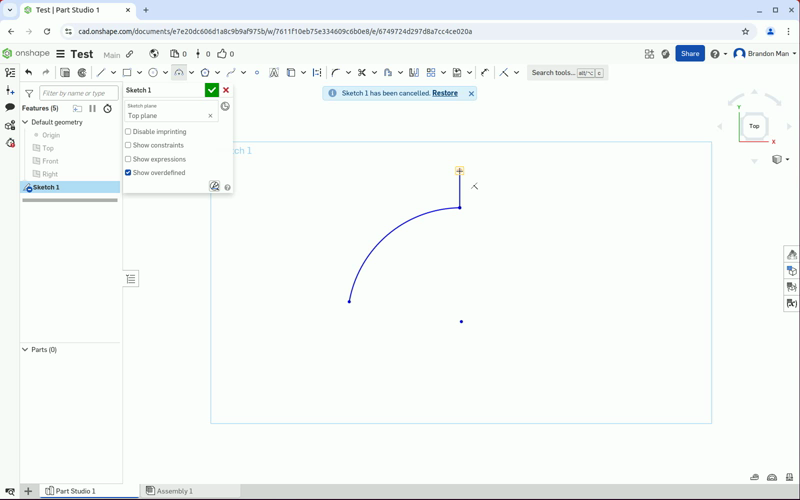
click(459, 170)
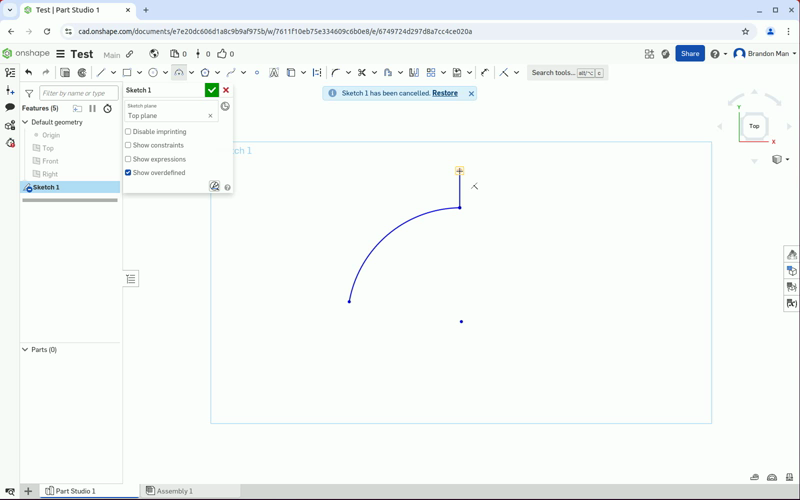
mouse_move(349, 301)
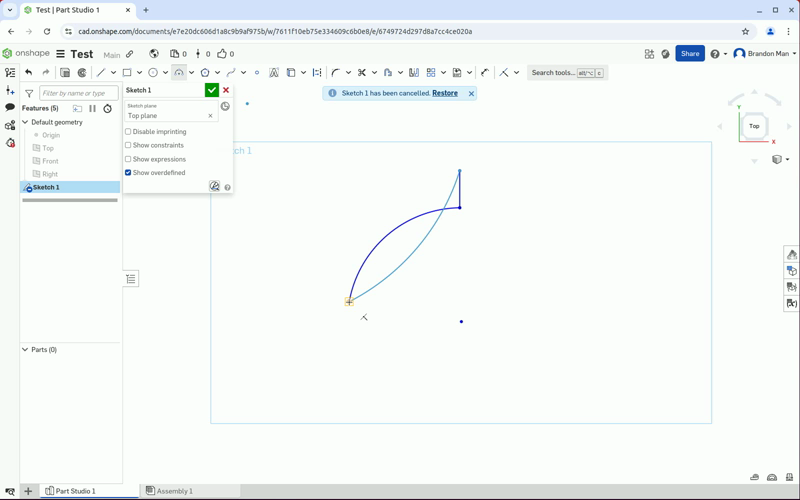
click(349, 301)
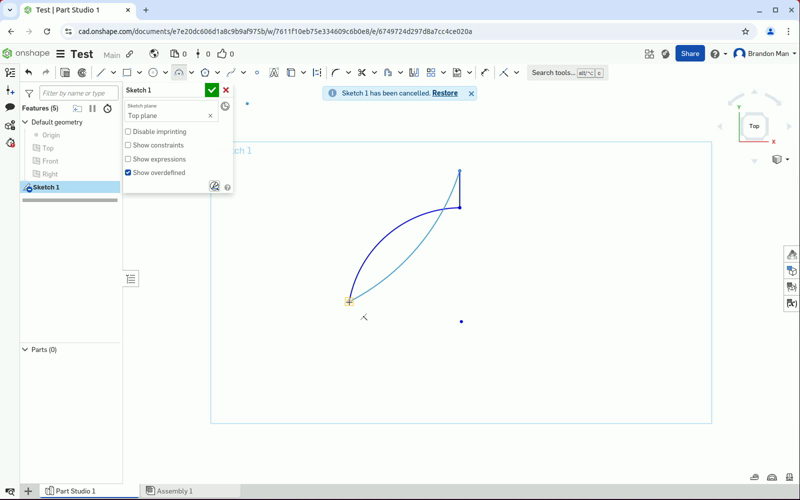
key_down(shift)
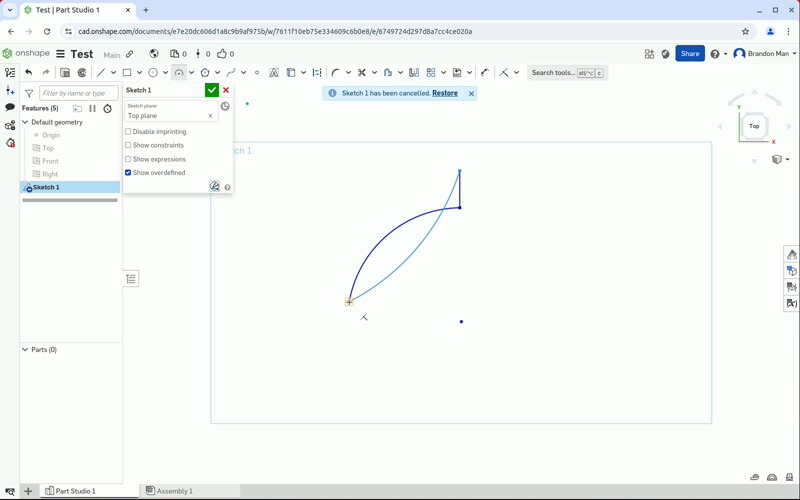
mouse_move(374, 210)
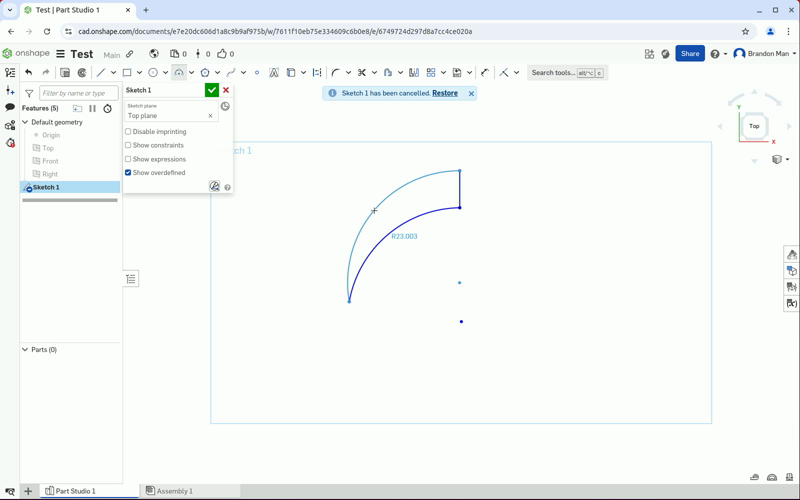
click(374, 210)
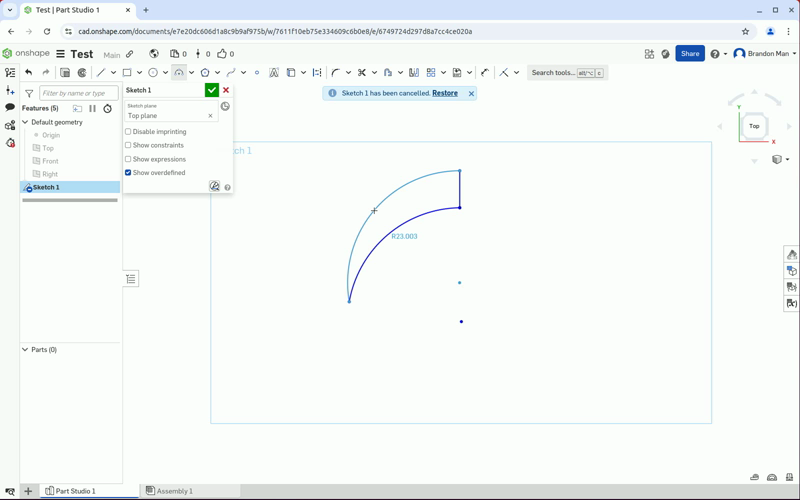
key_up(shift)
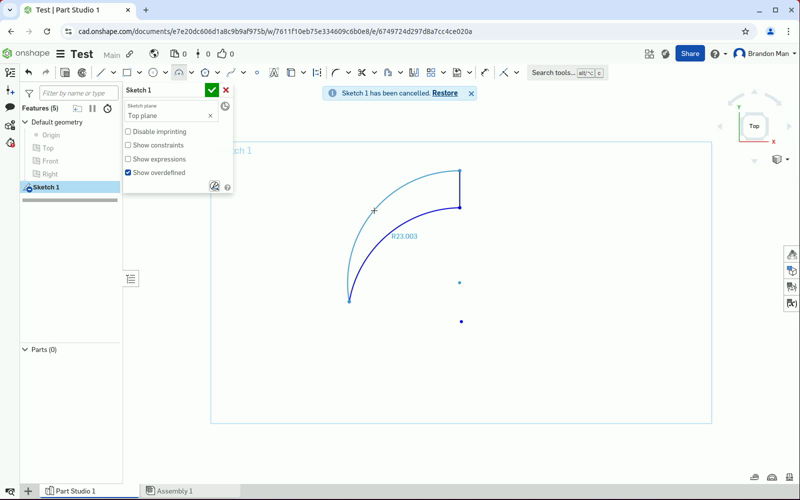
key(esc)
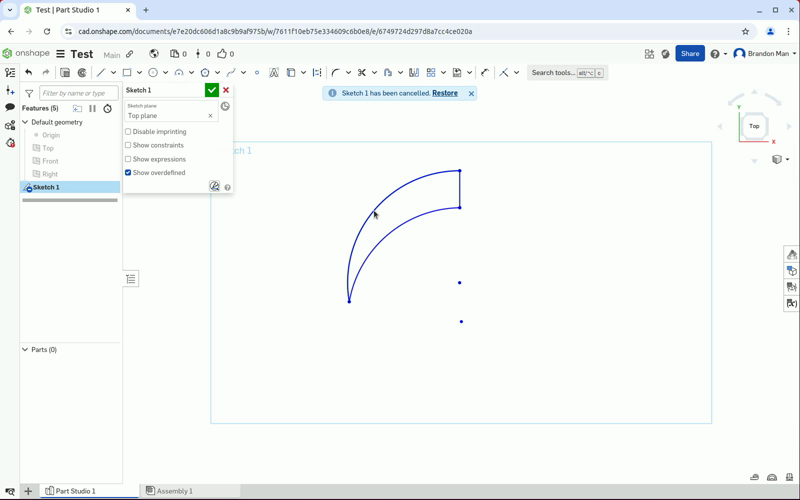
mouse_move(366, 238)
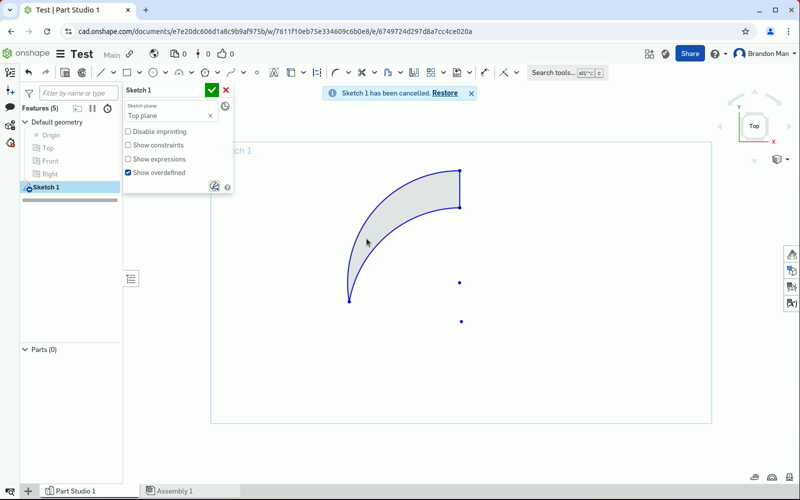
click(366, 238)
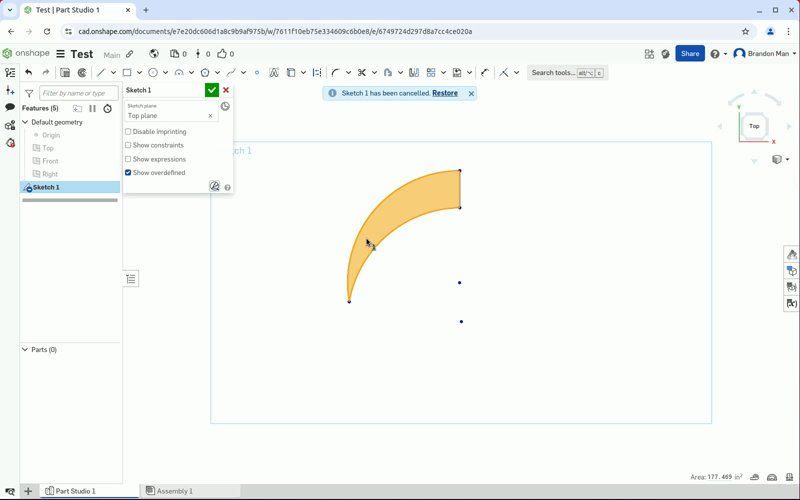
mouse_move(73, 352)
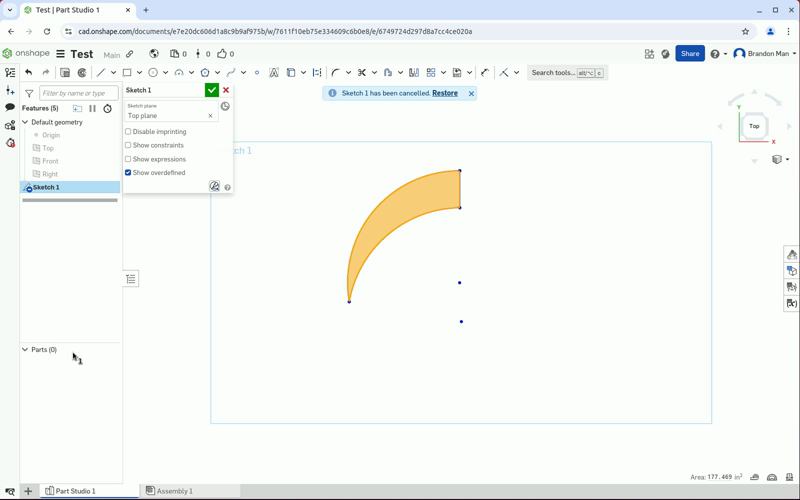
key(shift+y)
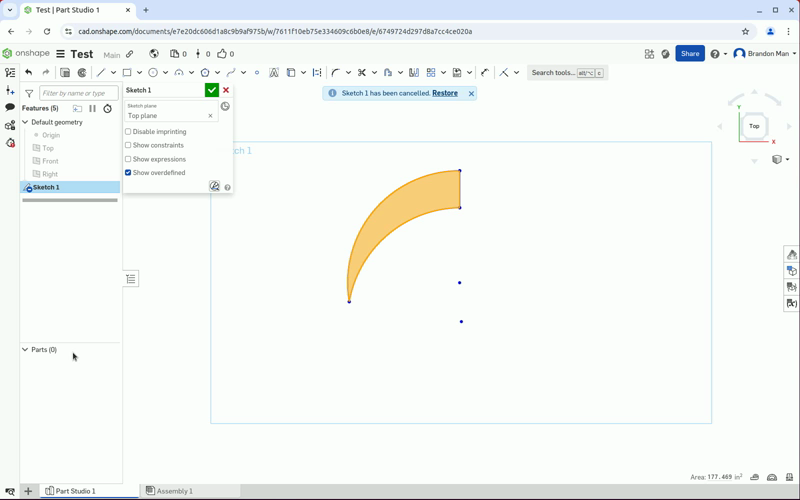
key(shift+e)
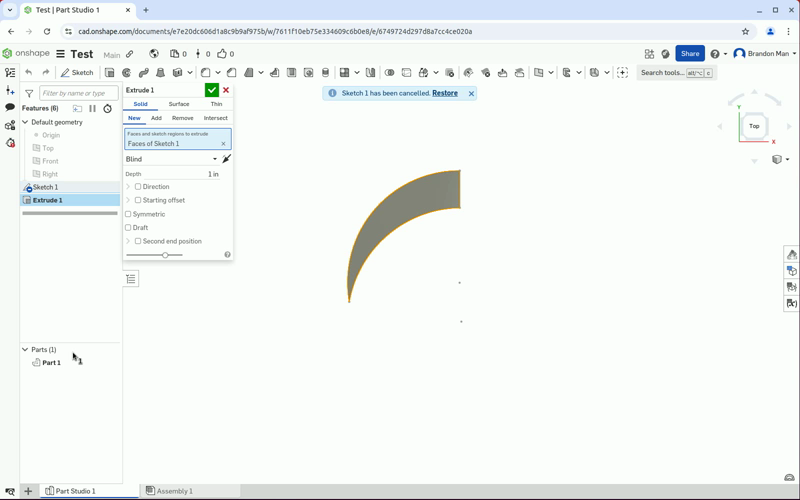
mouse_move(143, 106)
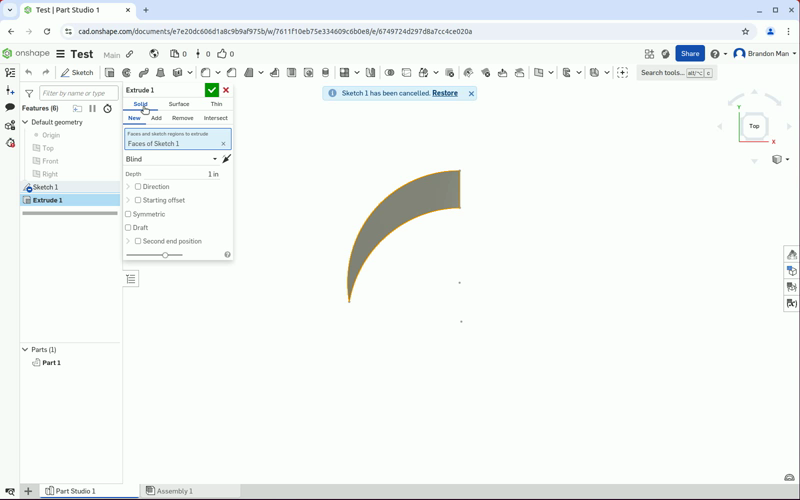
click(143, 106)
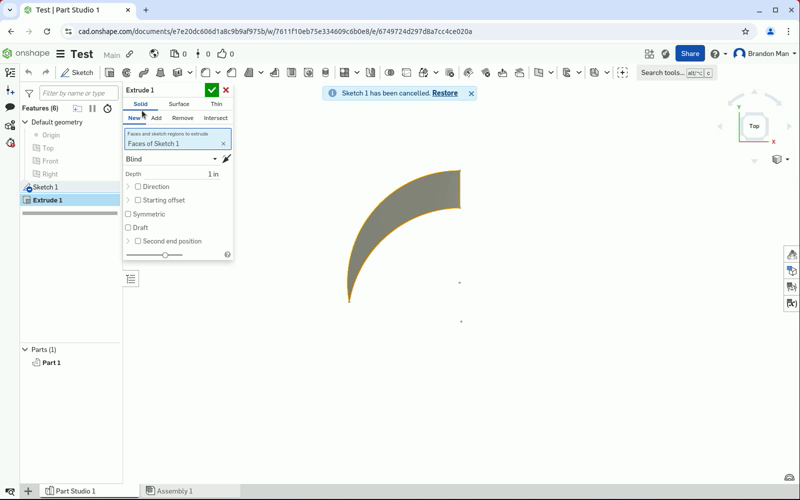
mouse_move(137, 120)
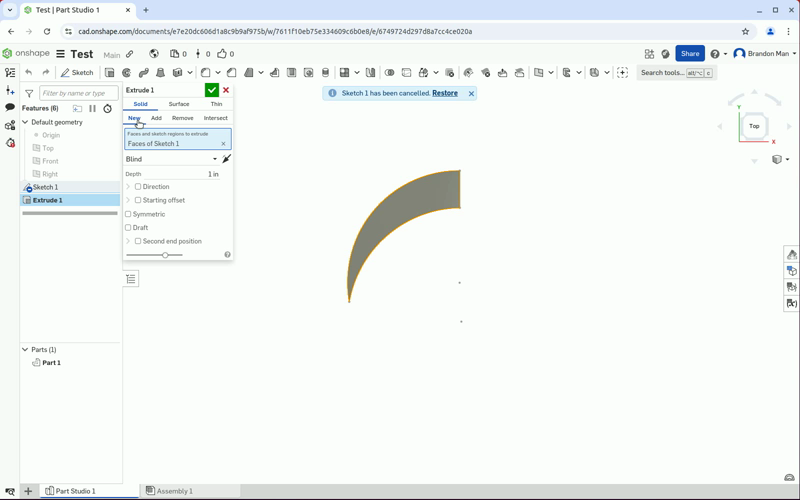
click(137, 120)
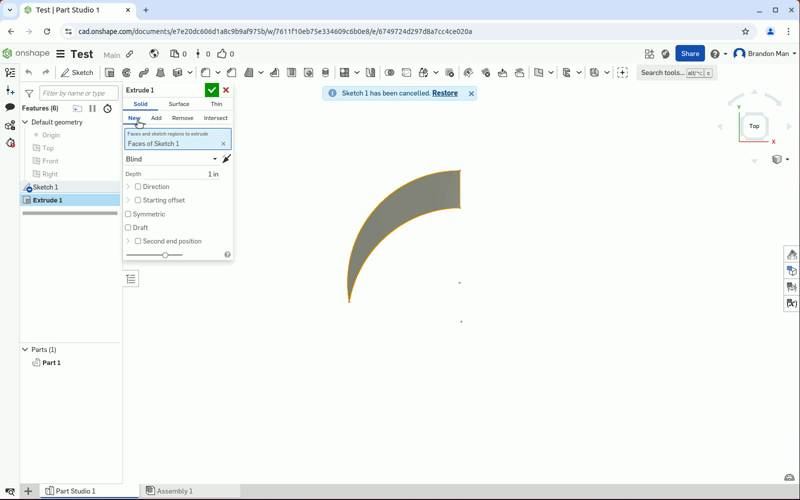
key(tab, 4)
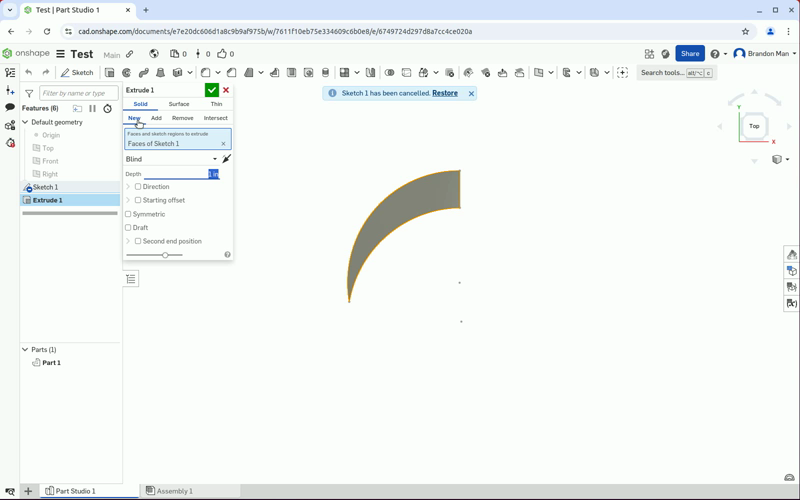
text(-3.851)
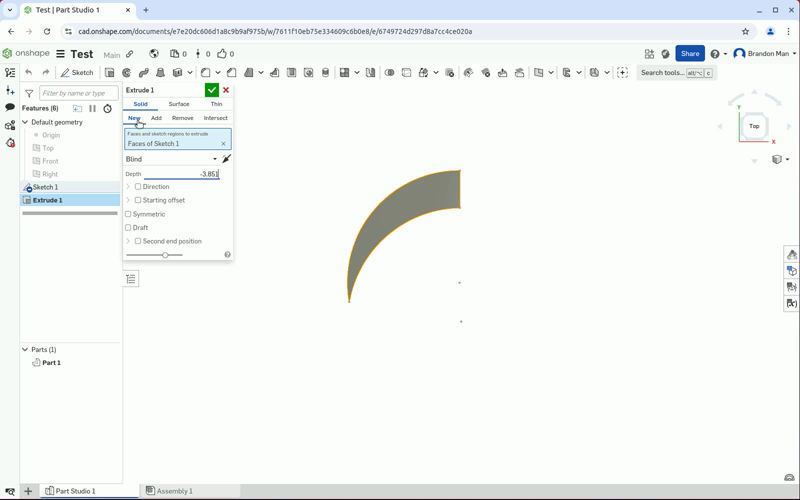
key(enter)
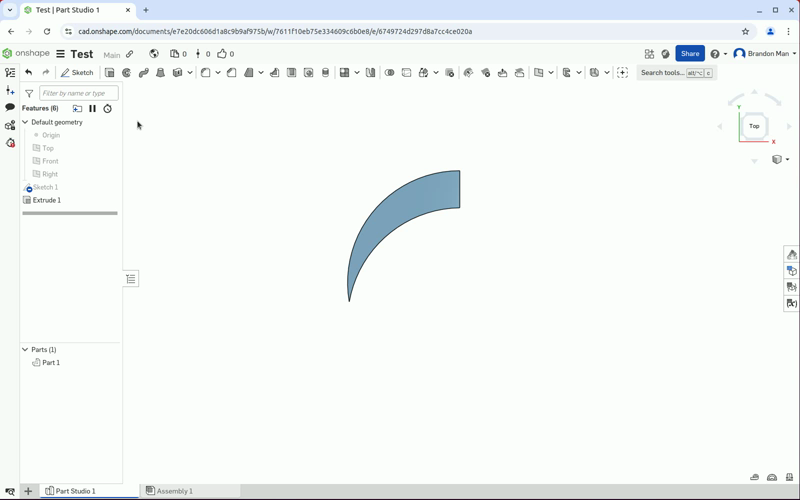
key(shift+h)
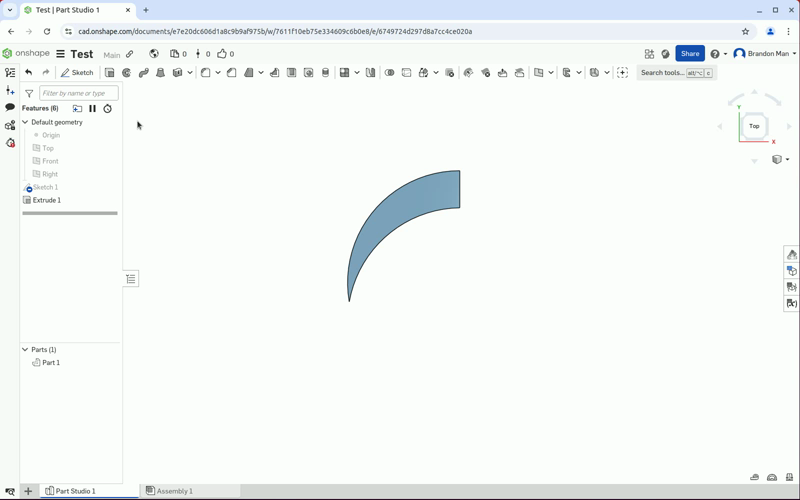
key(shift+h)
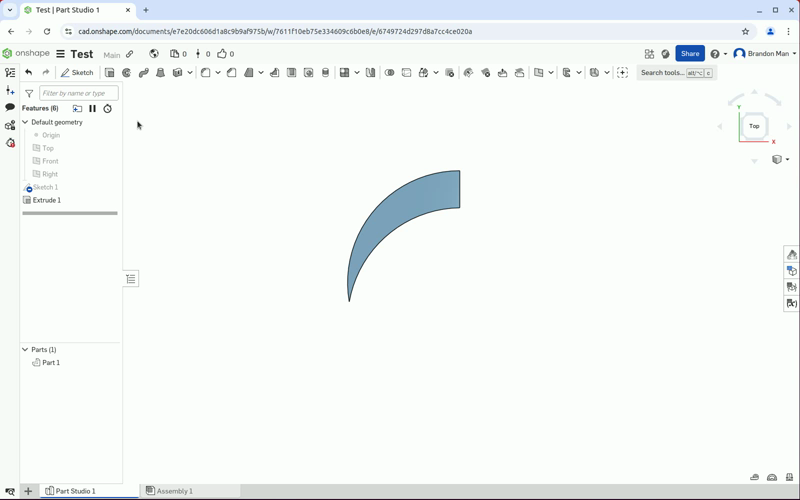
mouse_move(73, 189)
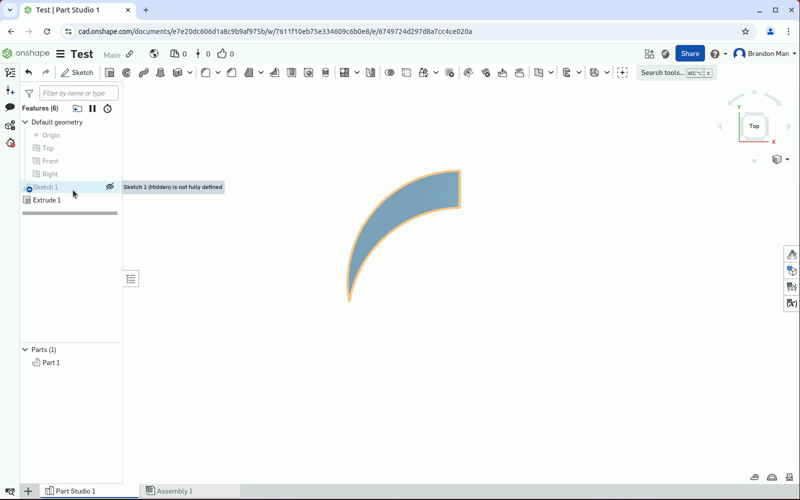
click(73, 189)
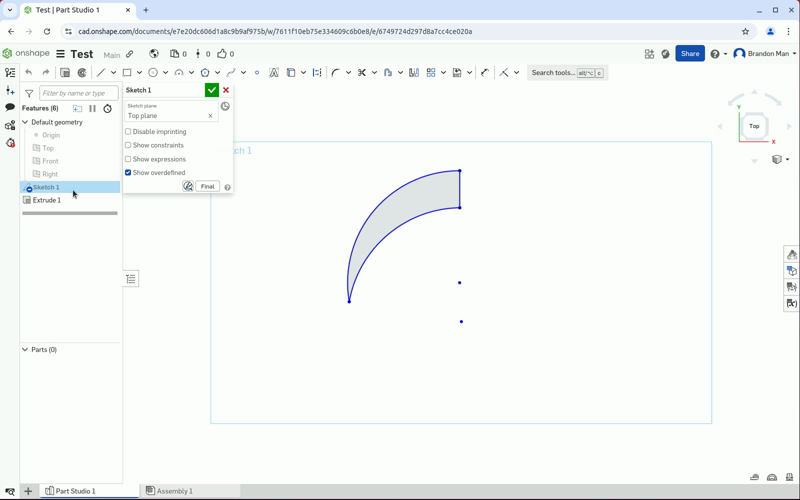
mouse_move(229, 92)
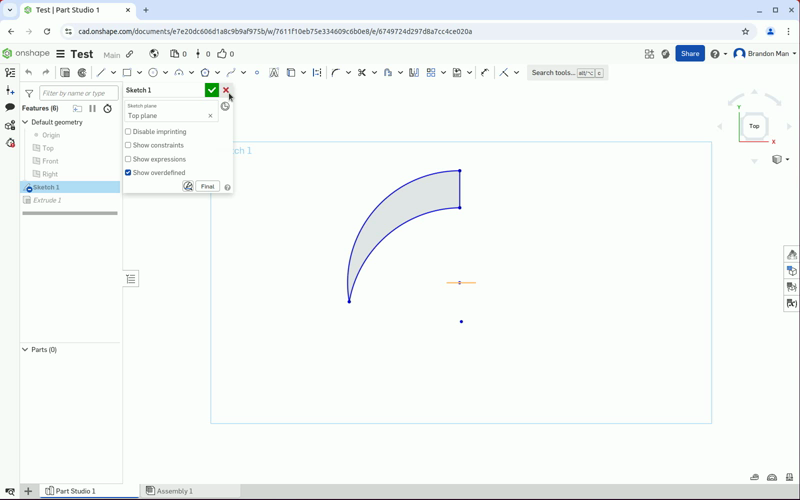
click(229, 92)
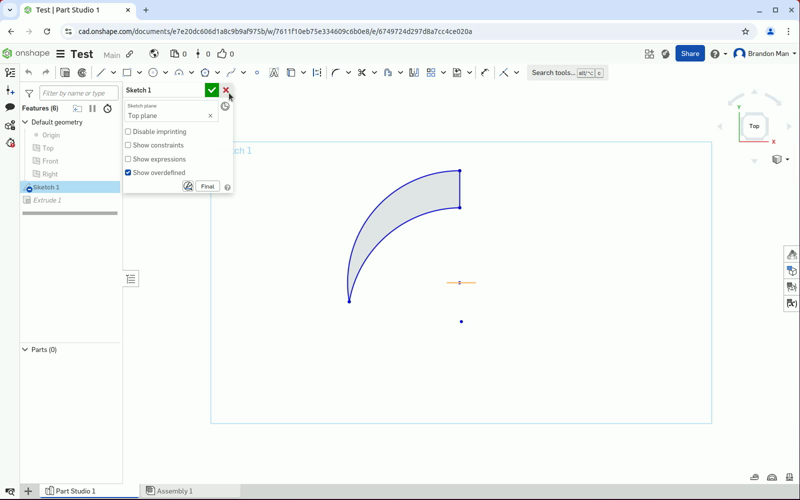
key(shift+s)
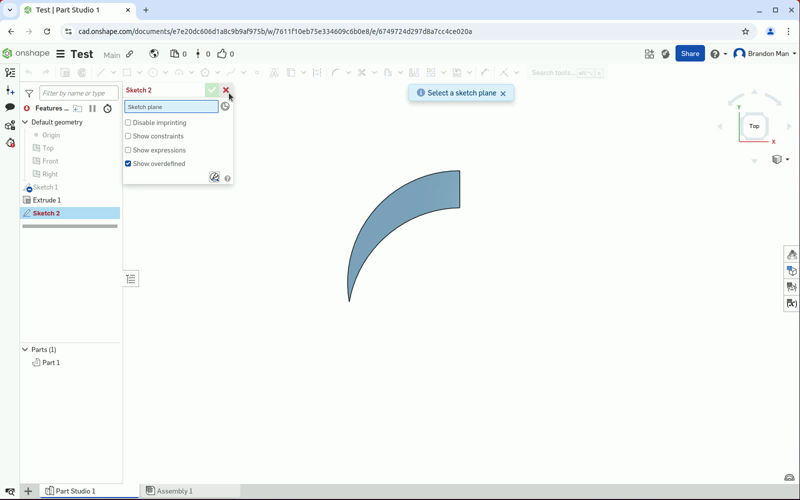
mouse_move(73, 150)
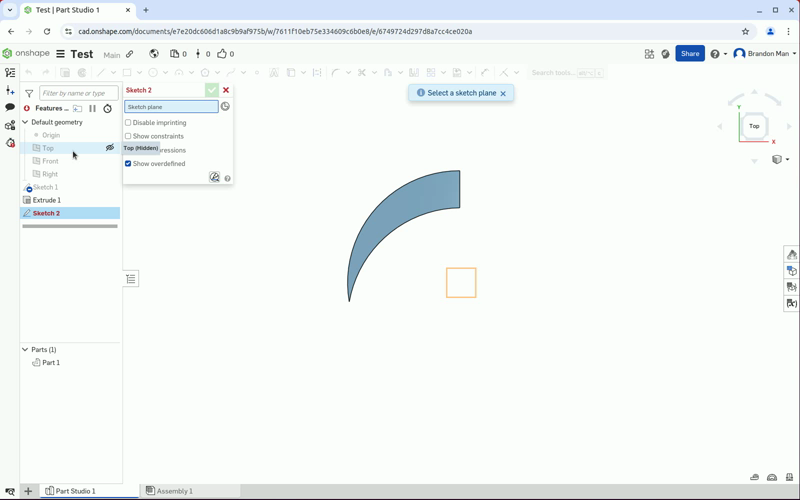
click(73, 150)
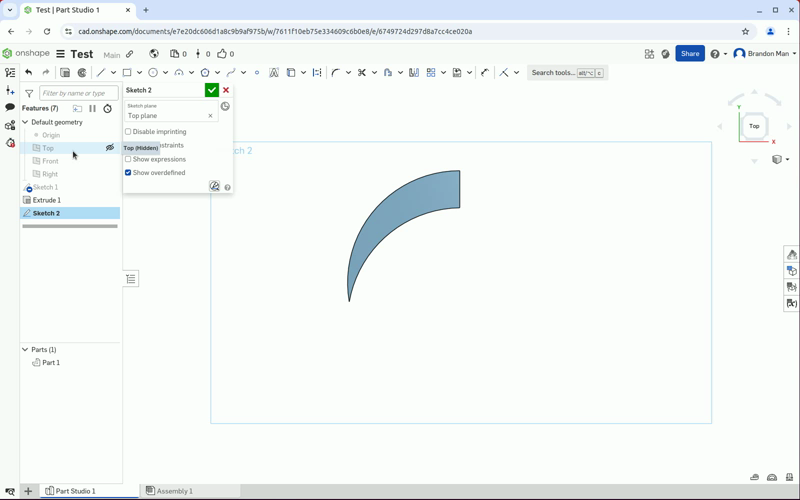
mouse_move(73, 352)
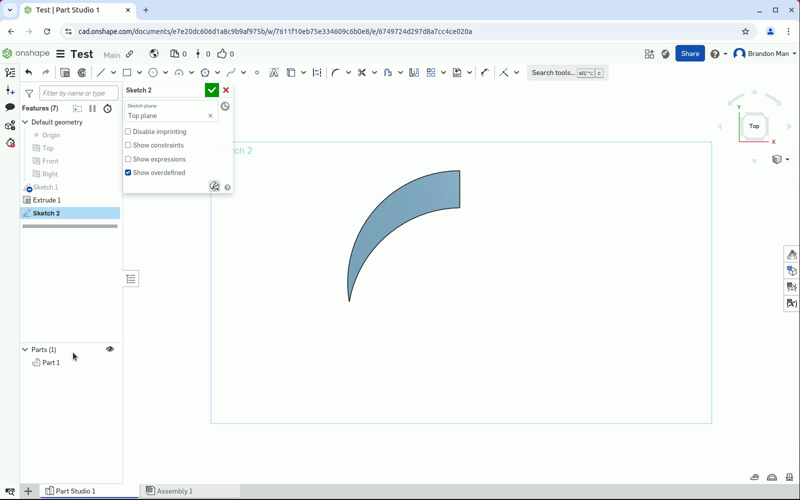
key(y)
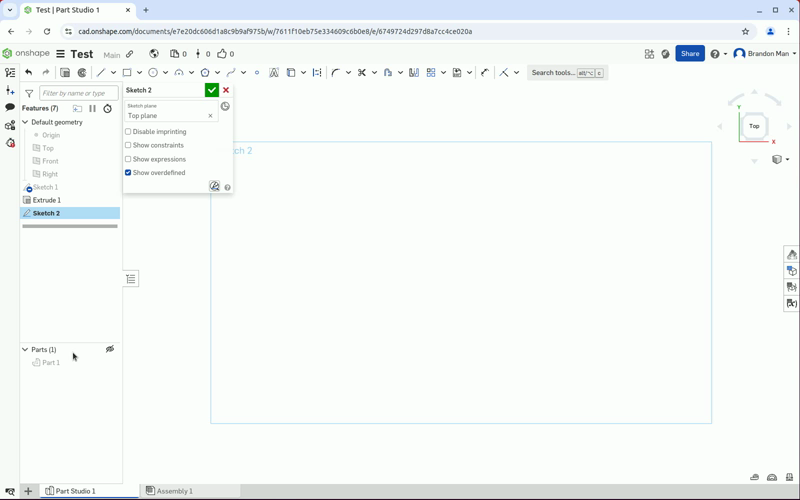
key(a)
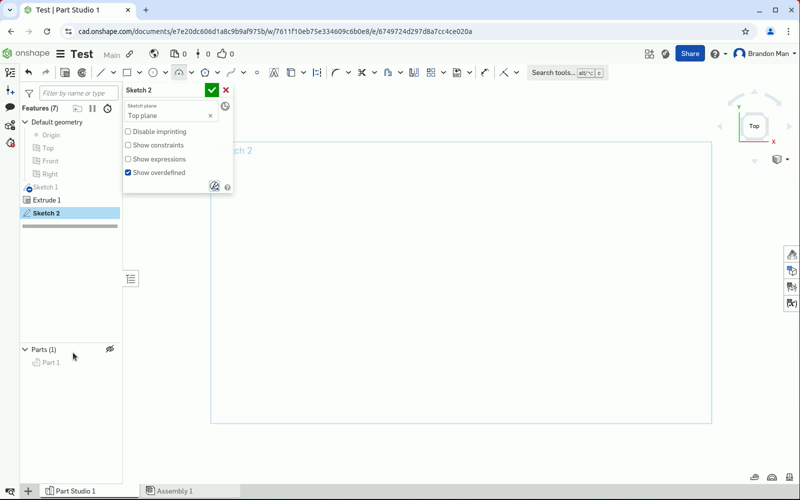
key_down(shift)
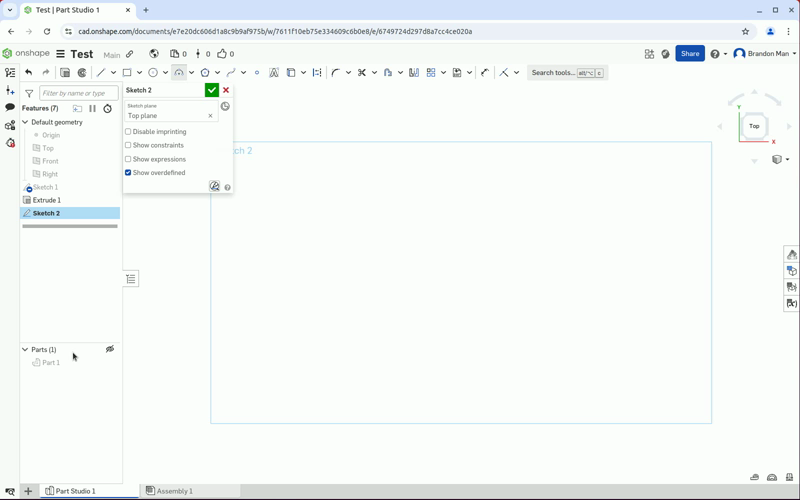
mouse_move(460, 207)
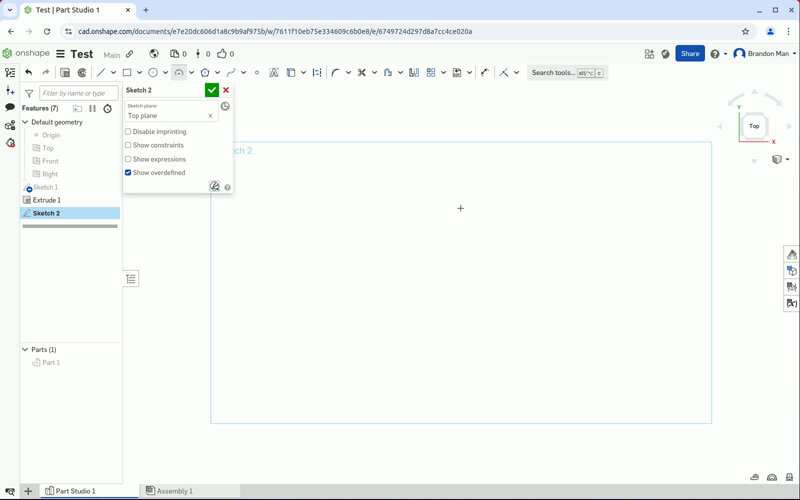
click(460, 207)
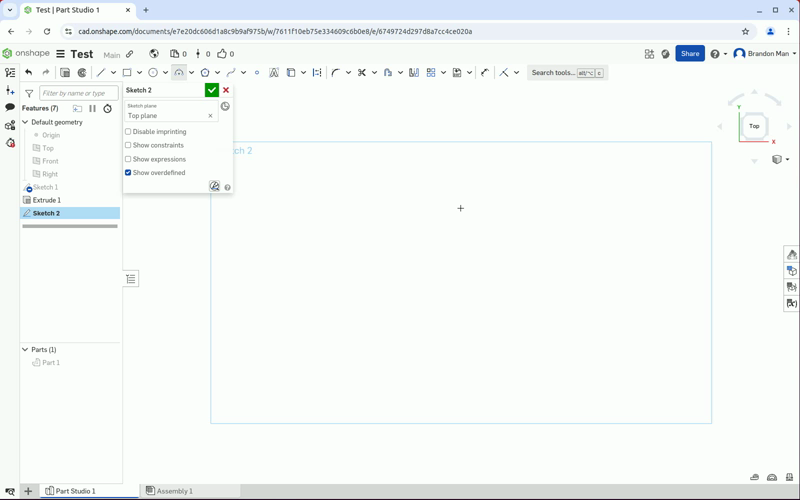
key_up(shift)
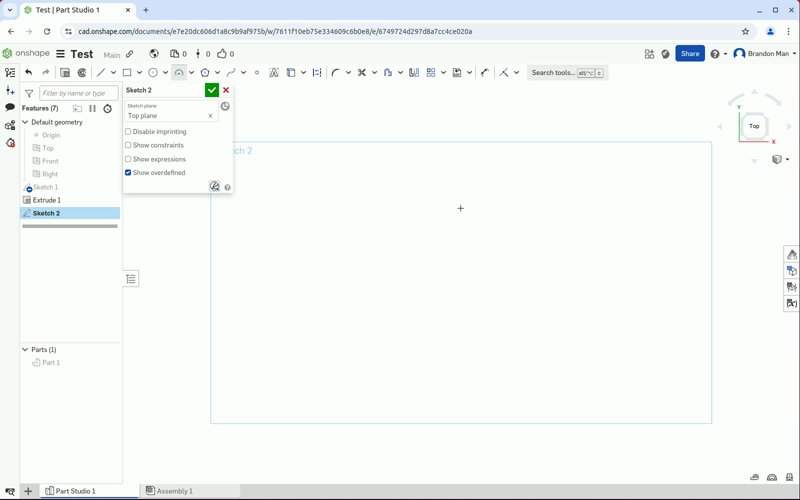
key_down(shift)
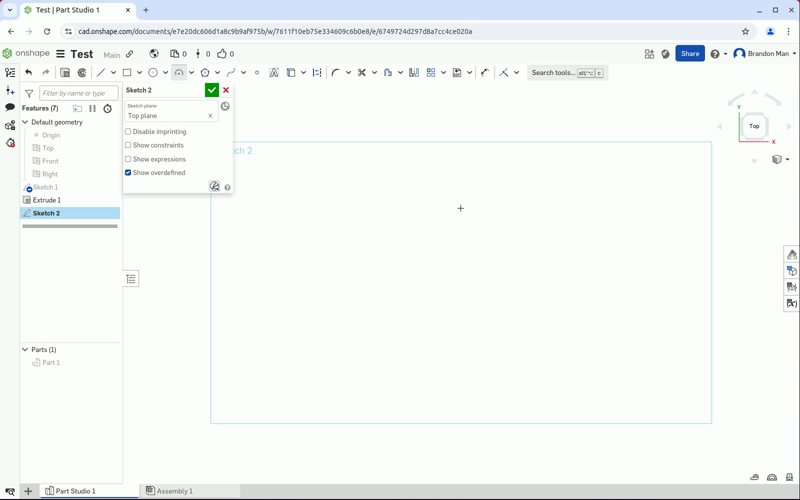
mouse_move(572, 301)
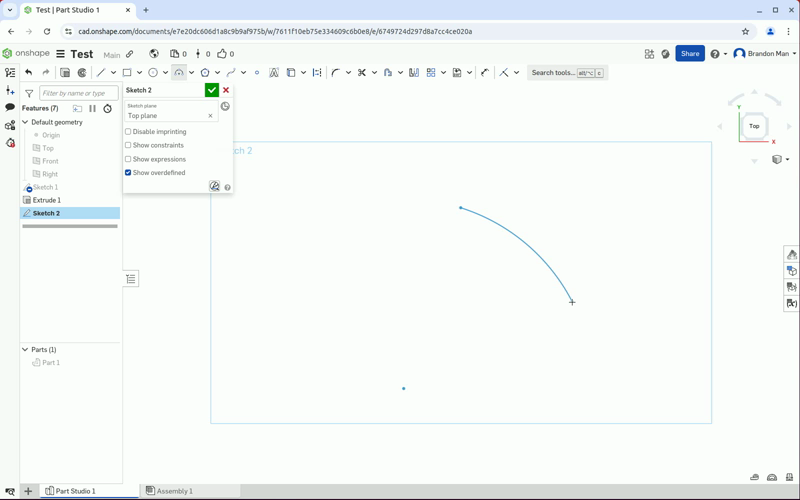
click(572, 301)
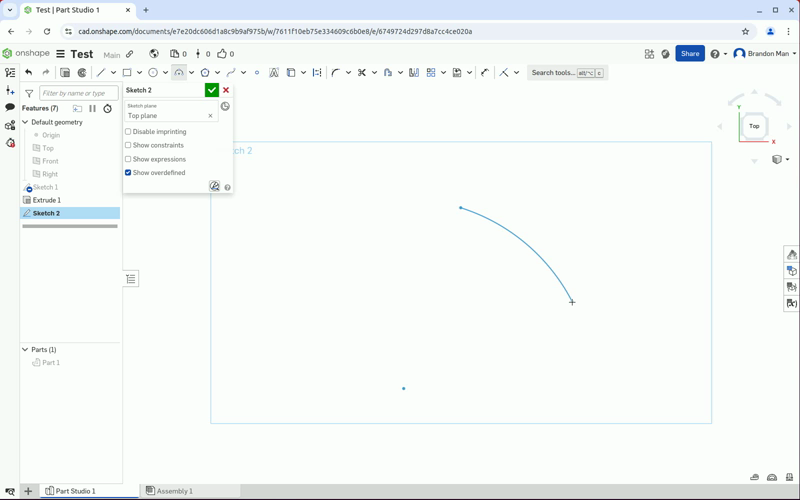
mouse_move(533, 234)
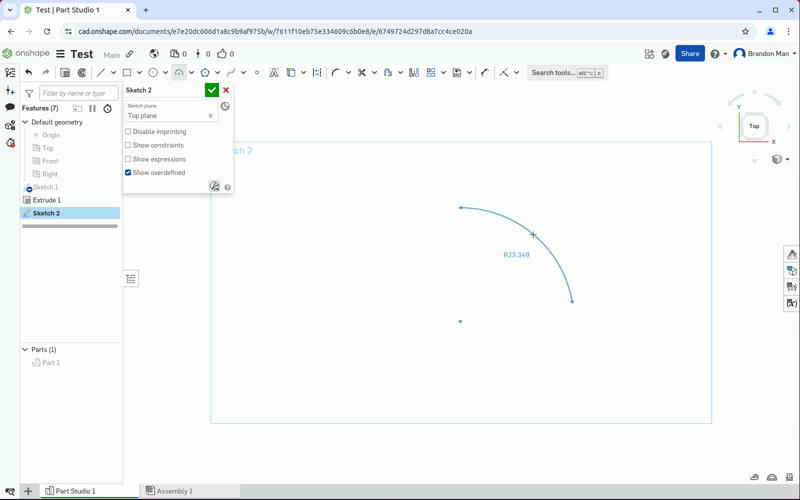
click(533, 234)
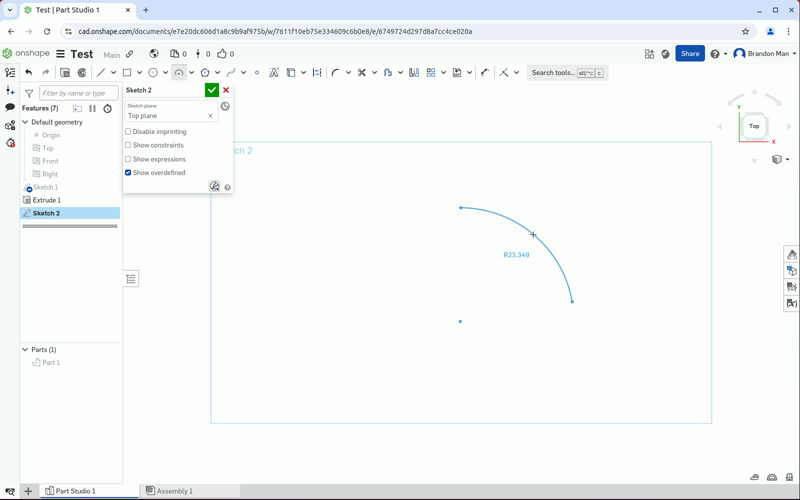
key_up(shift)
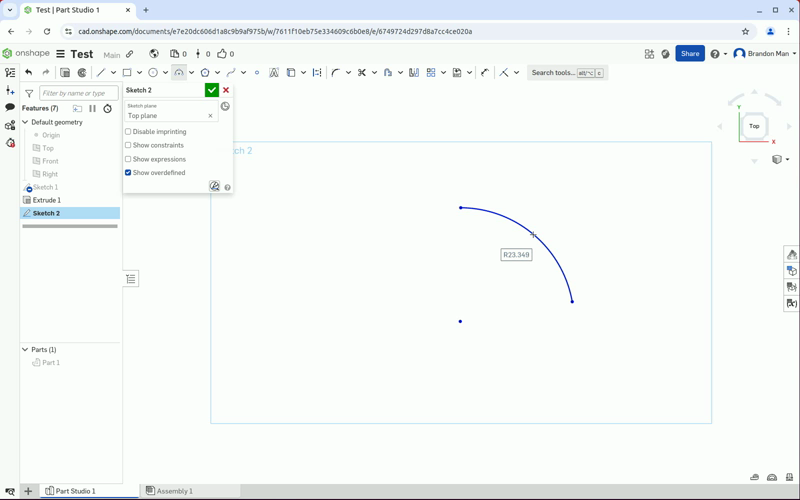
mouse_move(572, 301)
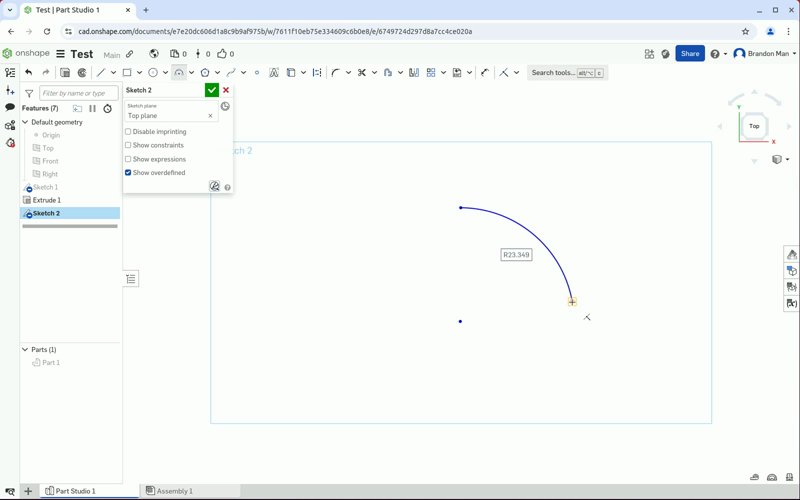
click(572, 301)
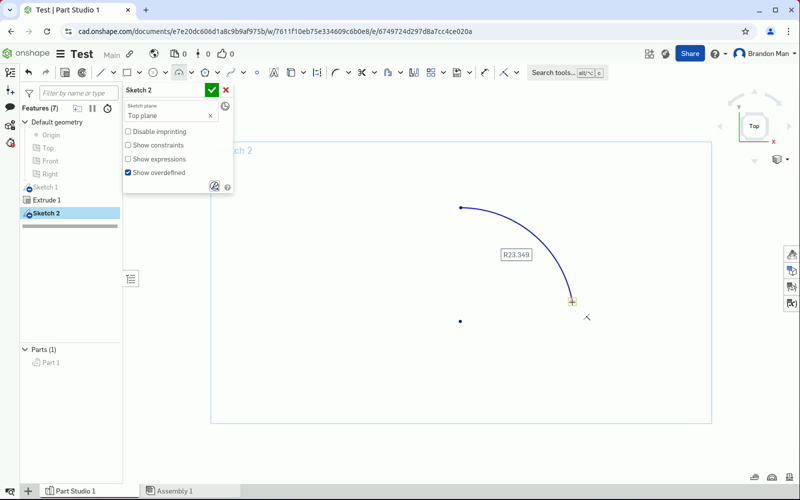
key_down(shift)
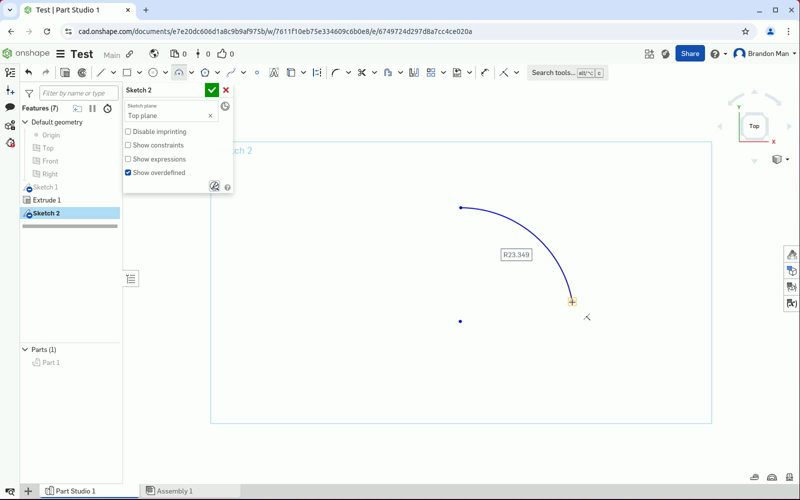
mouse_move(460, 170)
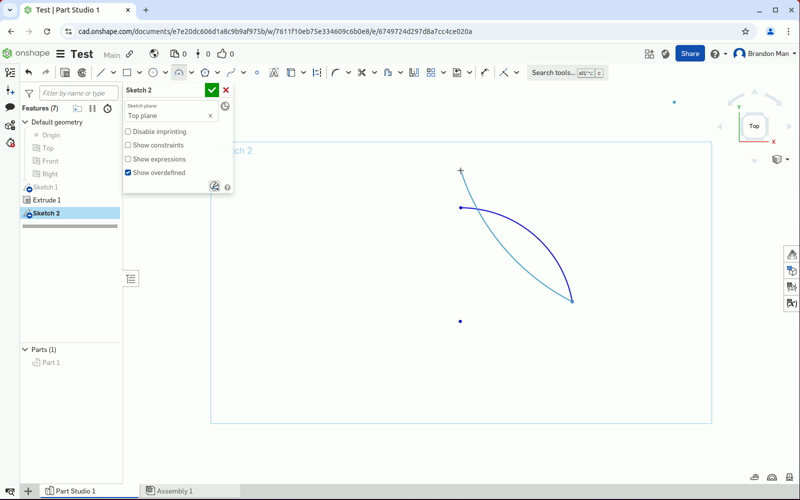
click(460, 170)
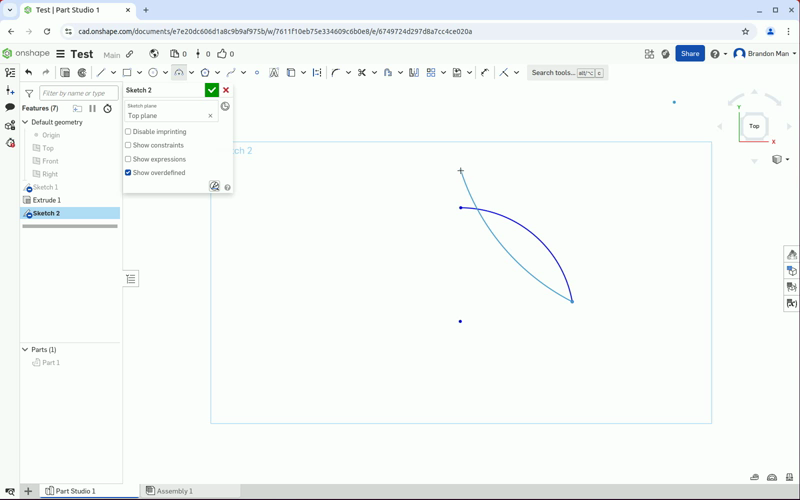
mouse_move(546, 209)
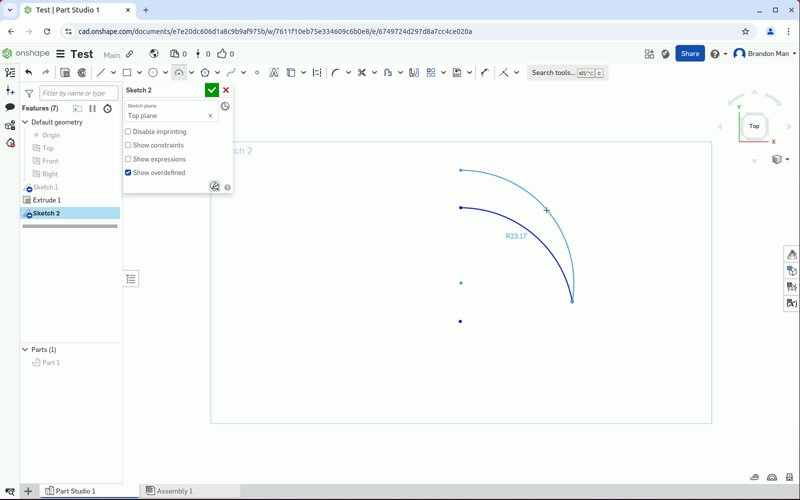
click(546, 209)
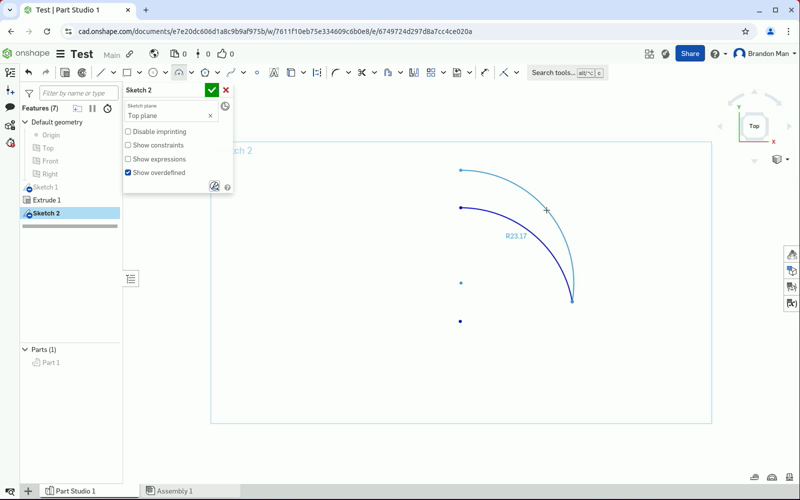
key_up(shift)
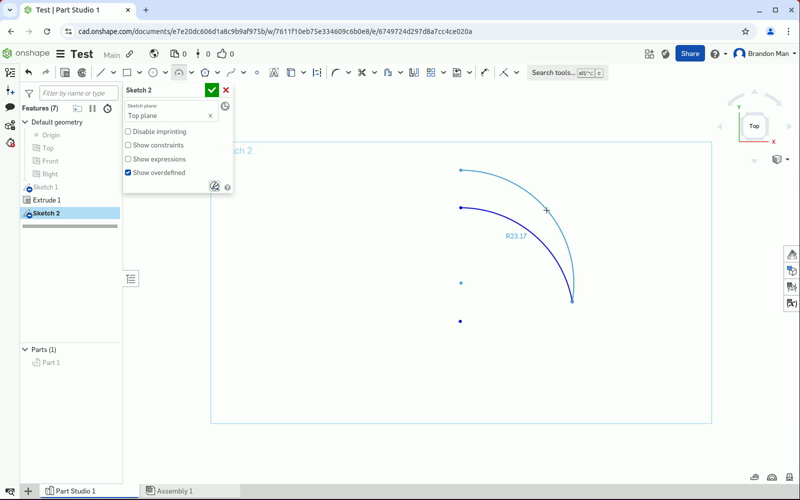
key(esc)
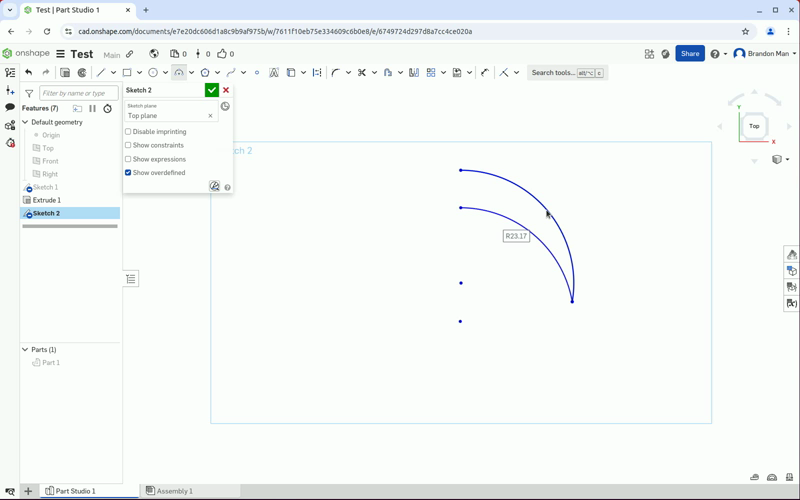
key(l)
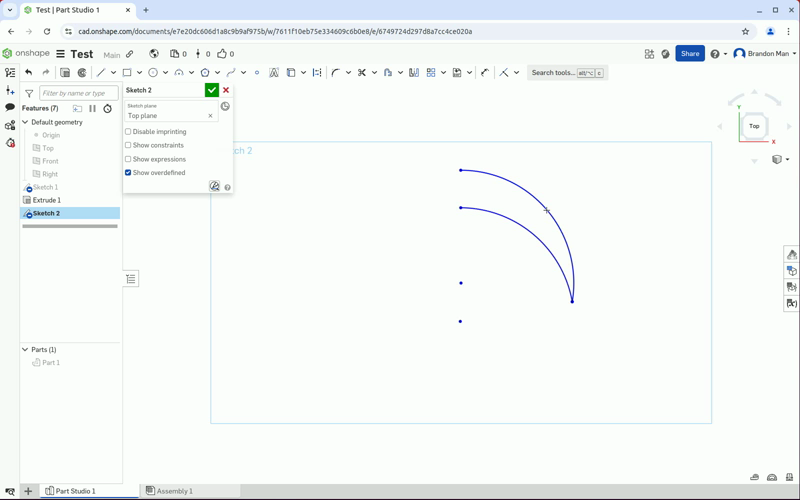
mouse_move(460, 170)
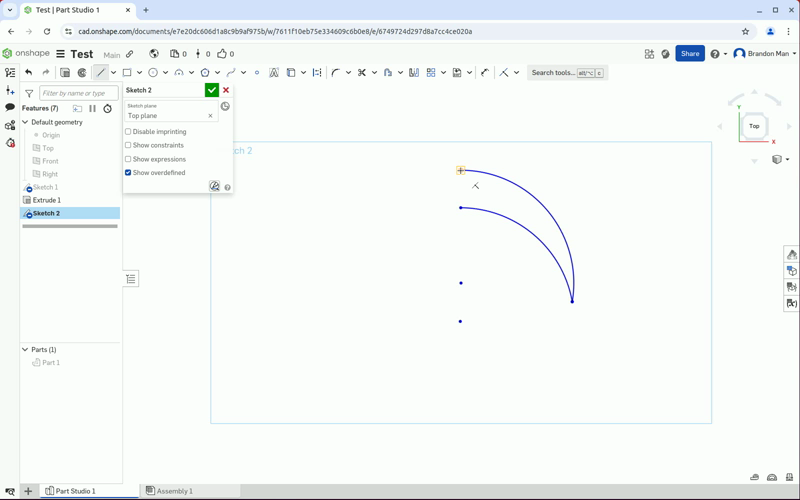
click(460, 170)
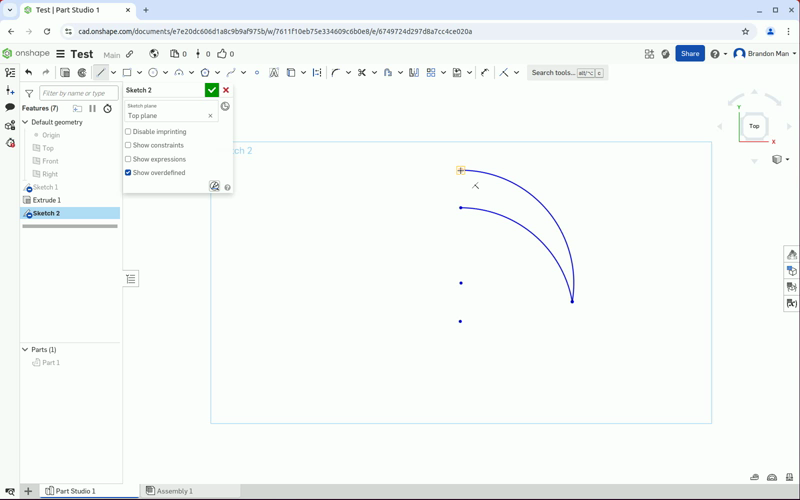
mouse_move(490, 170)
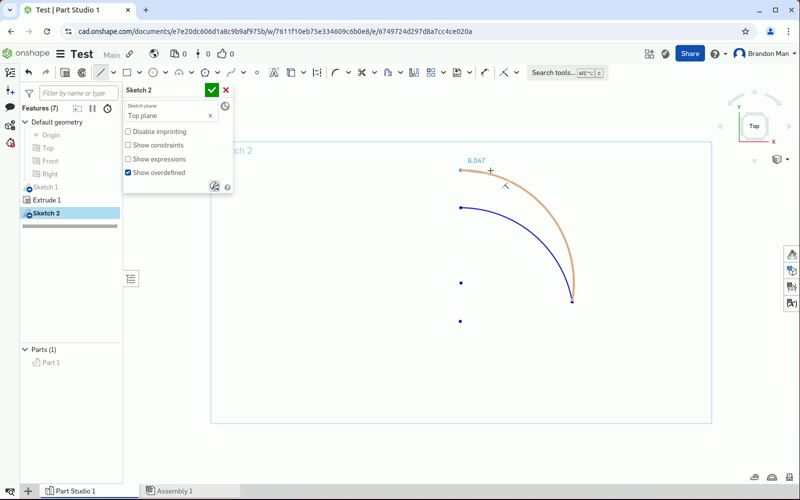
key_down(shift)
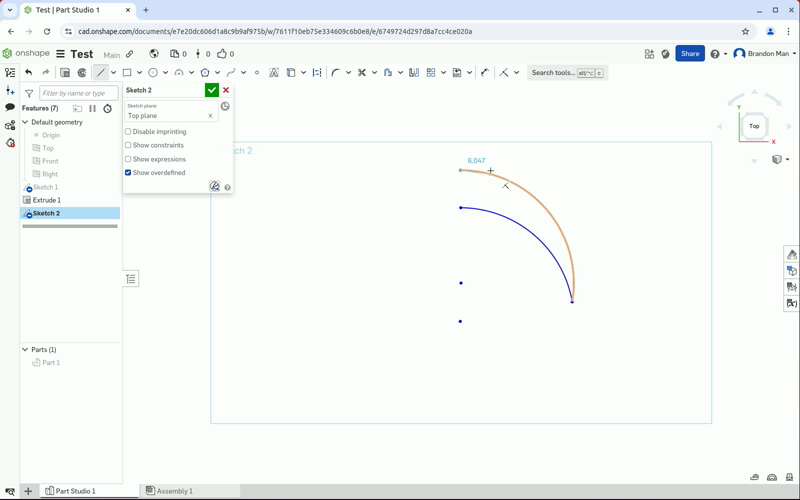
mouse_move(460, 207)
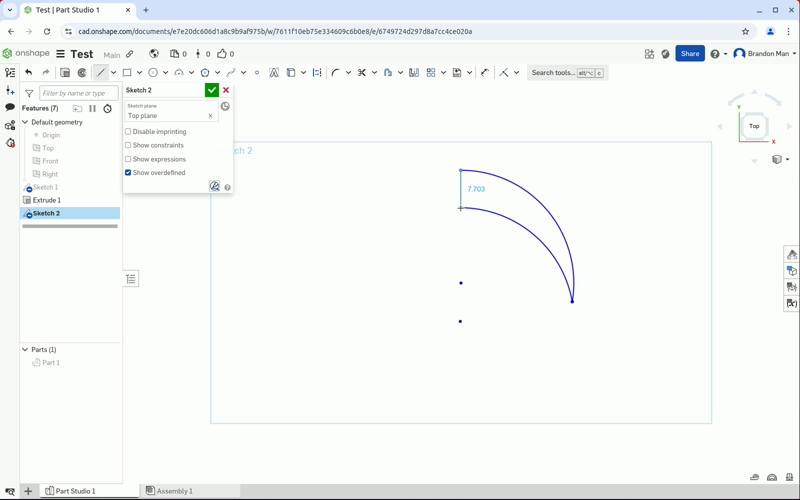
key_up(shift)
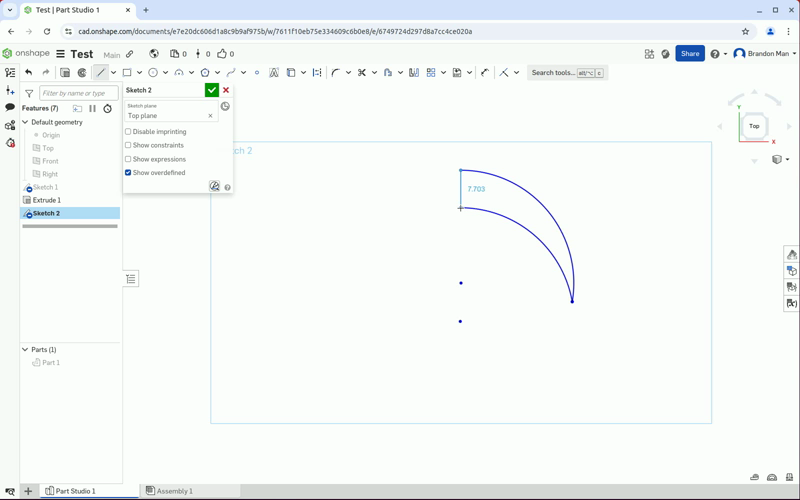
click(460, 207)
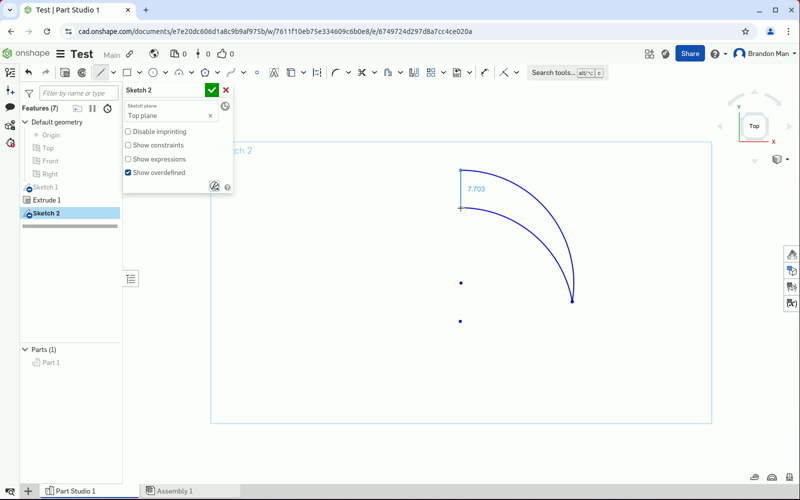
key(esc)
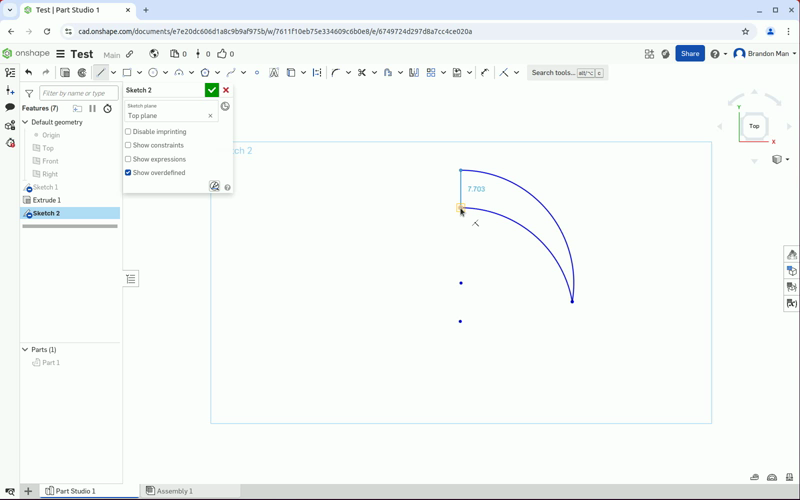
mouse_move(528, 205)
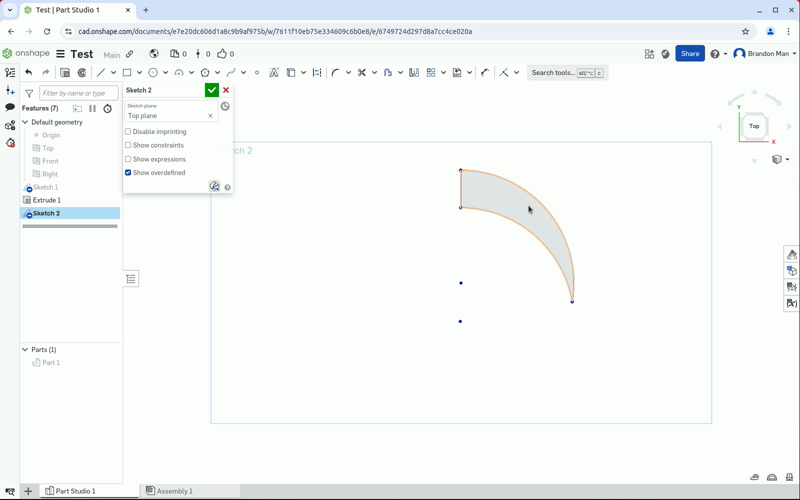
click(528, 205)
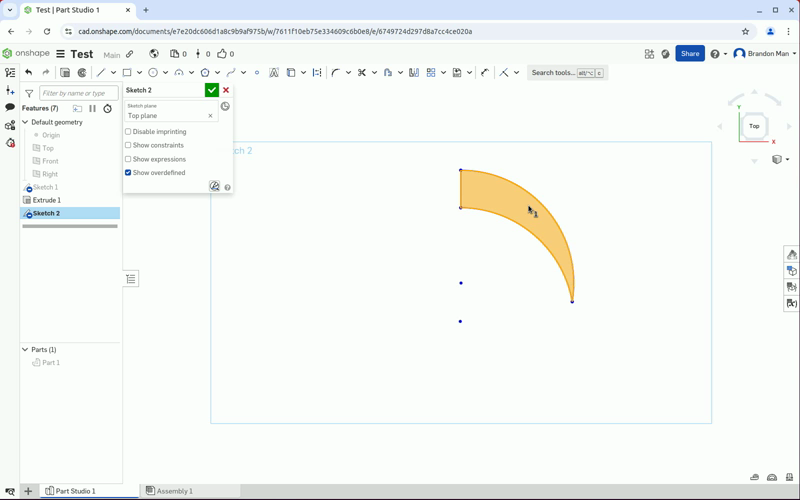
mouse_move(73, 352)
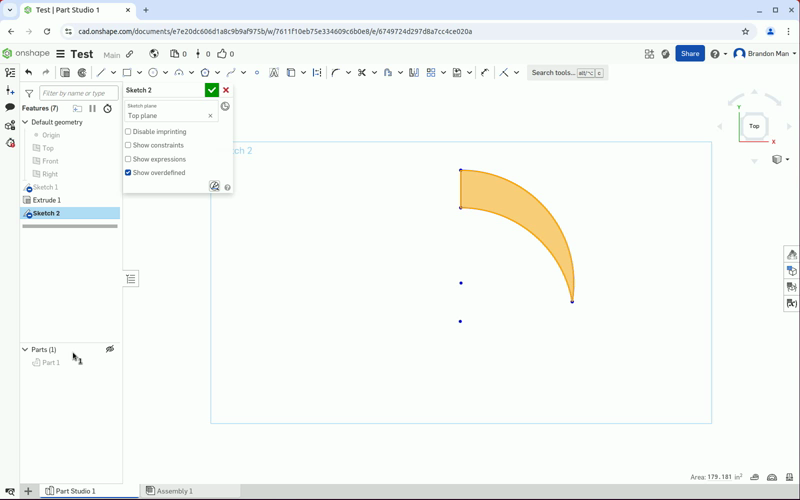
key(shift+y)
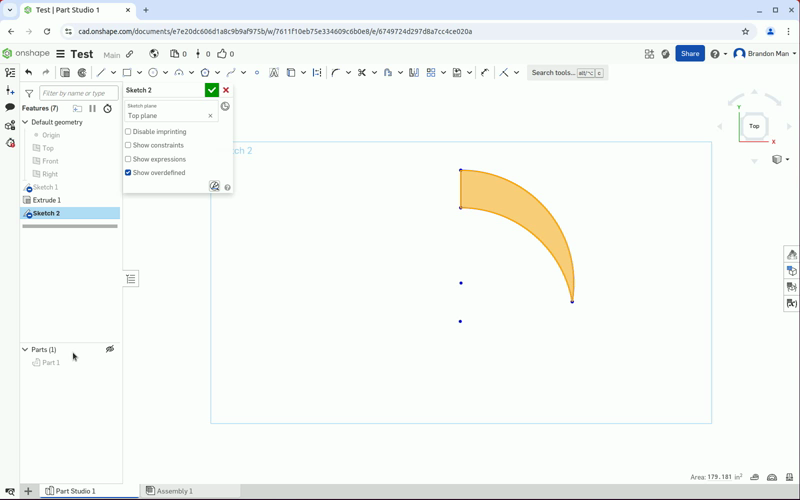
key(shift+e)
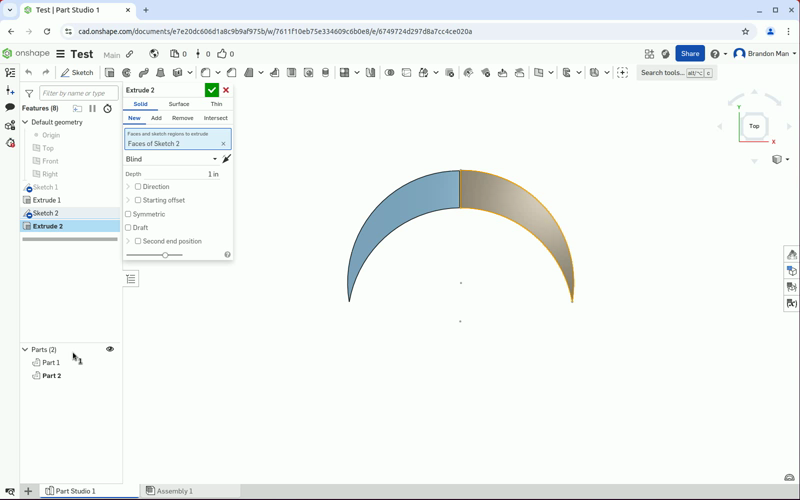
mouse_move(143, 106)
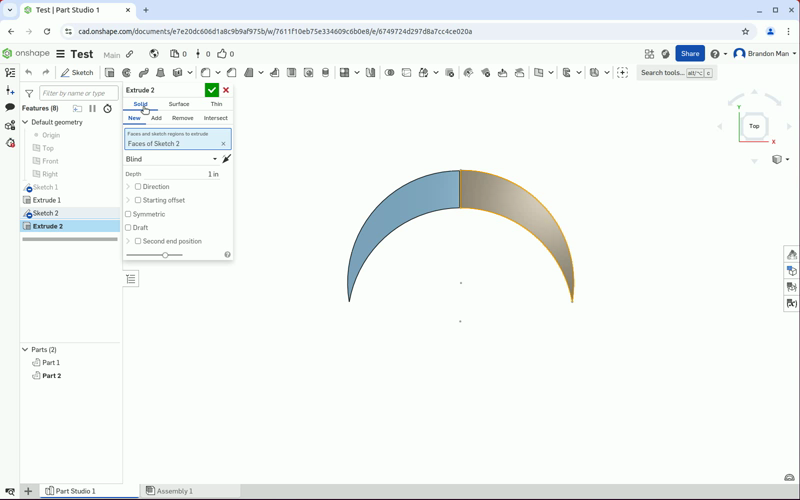
click(143, 106)
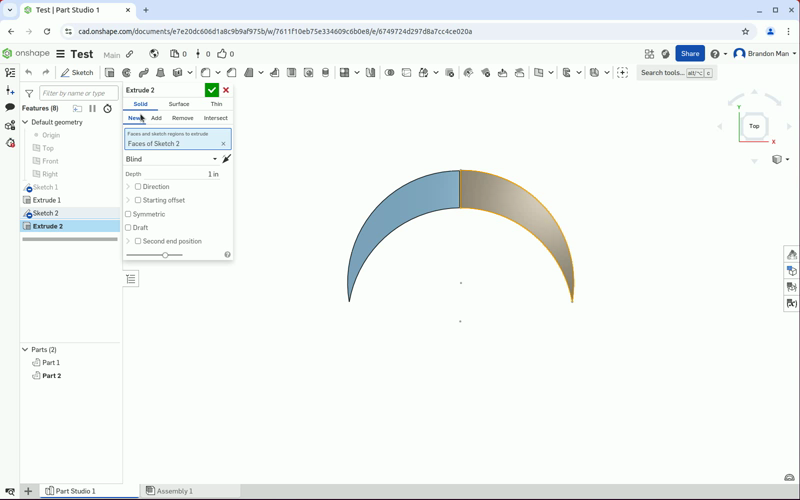
mouse_move(137, 120)
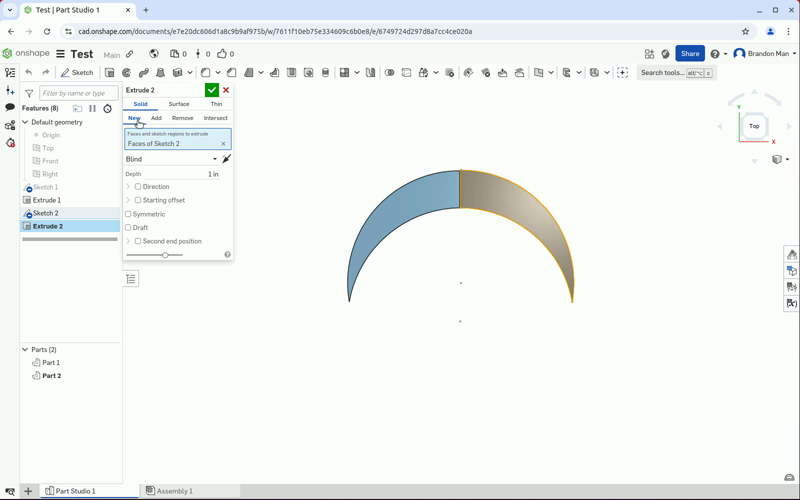
click(137, 120)
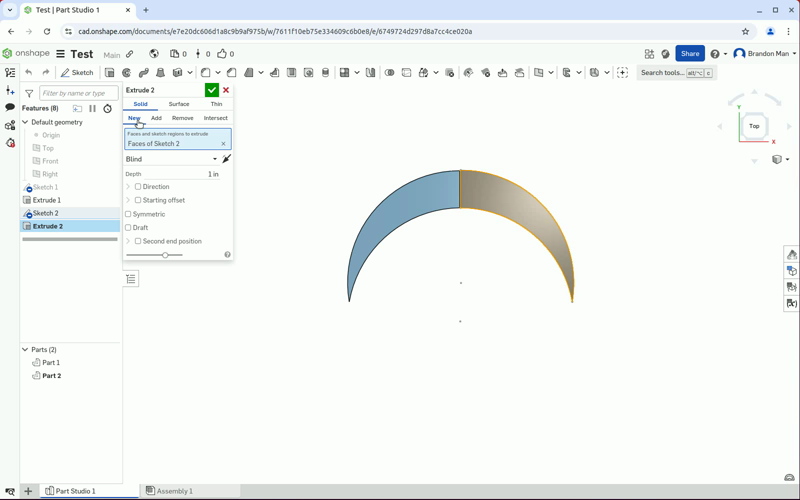
key(tab, 4)
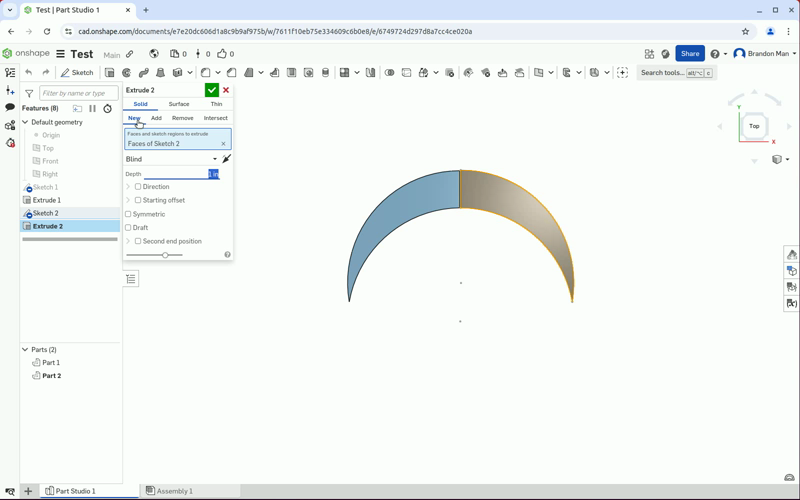
text(-3.851)
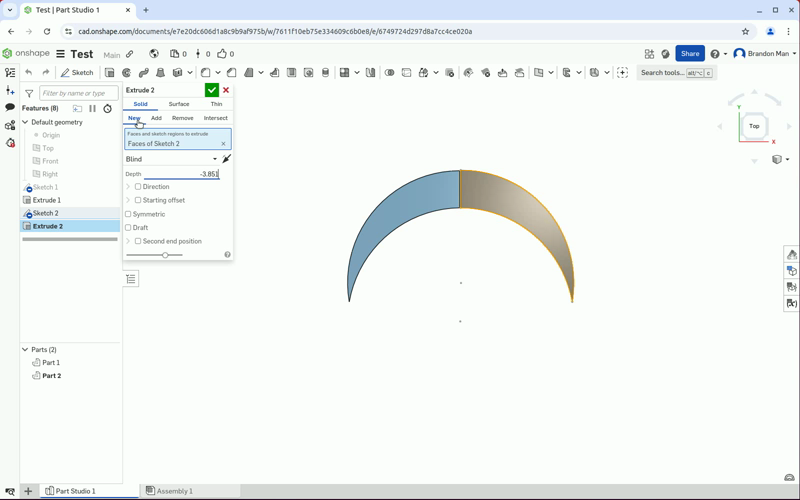
key(enter)
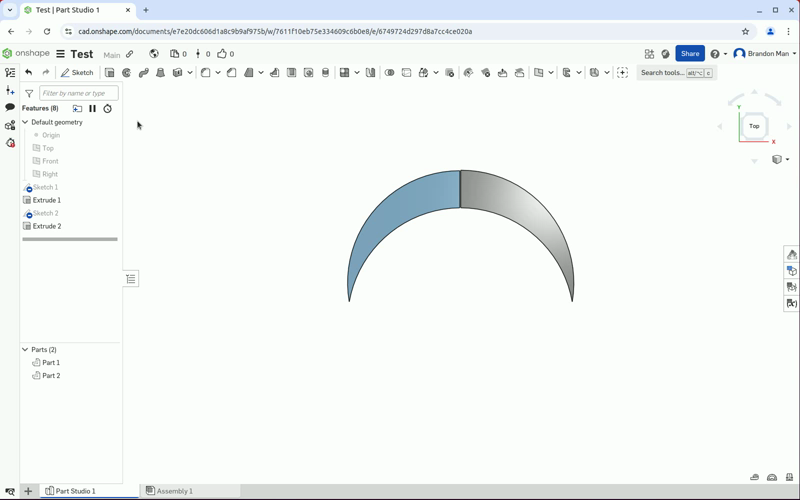
key(shift+h)
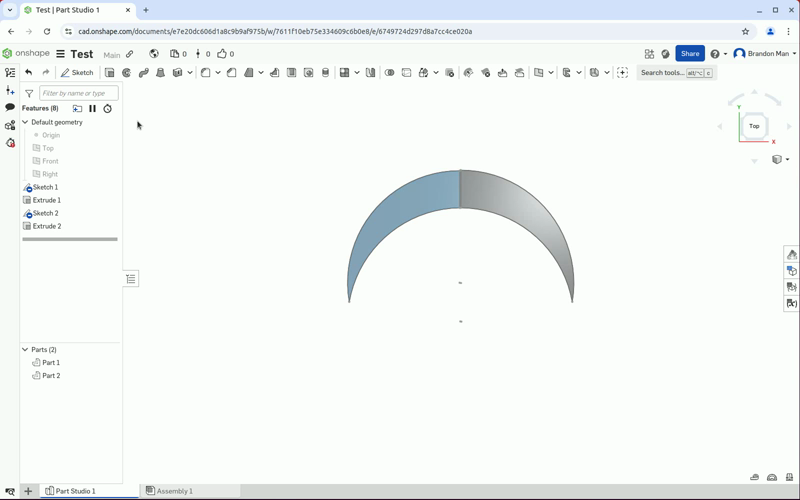
key(shift+h)
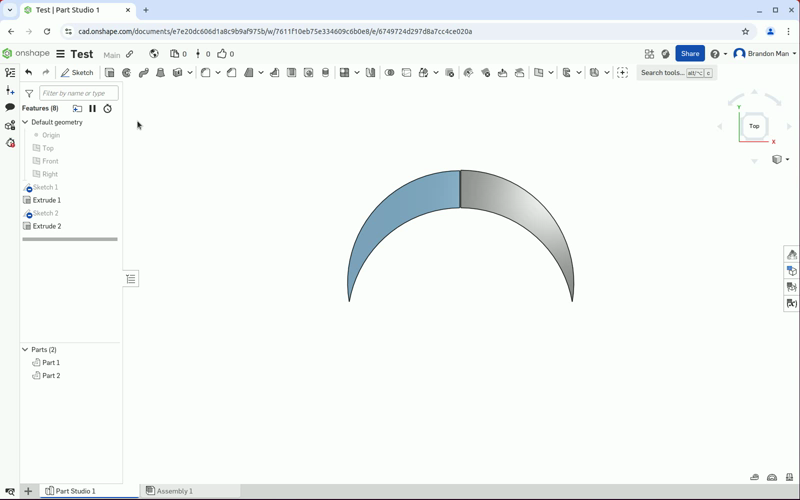
mouse_move(73, 189)
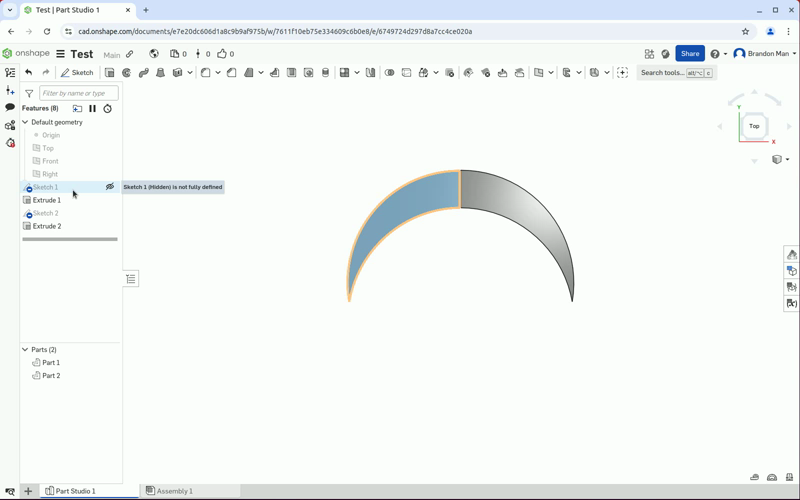
click(73, 189)
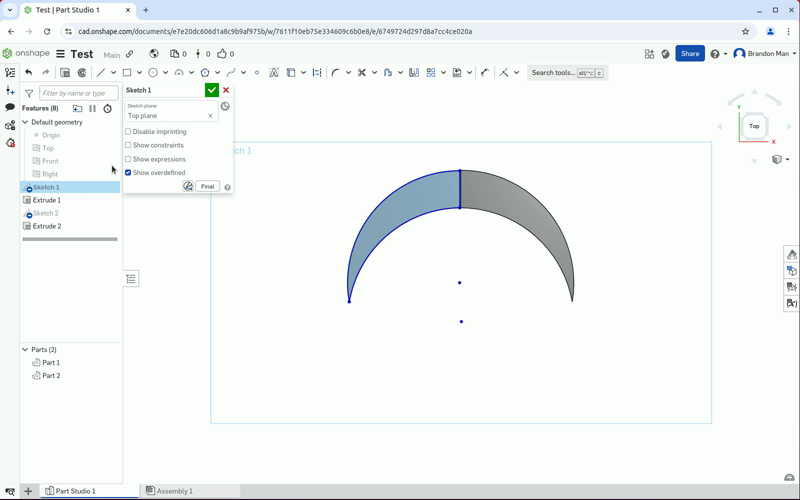
mouse_move(229, 92)
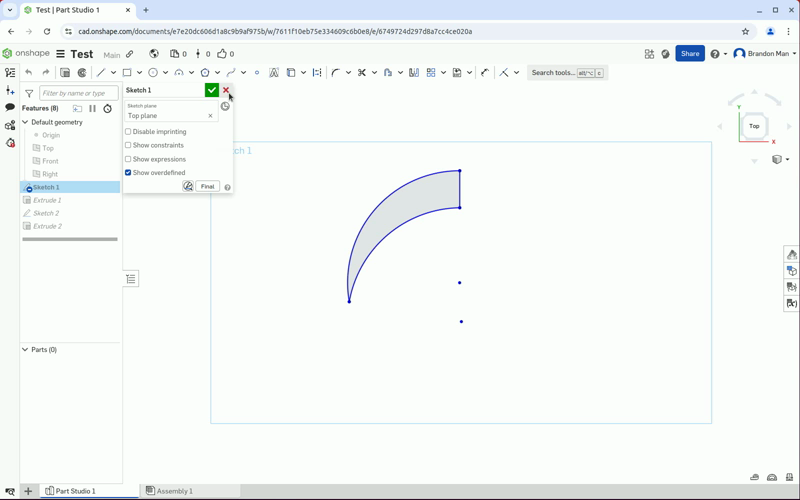
click(229, 92)
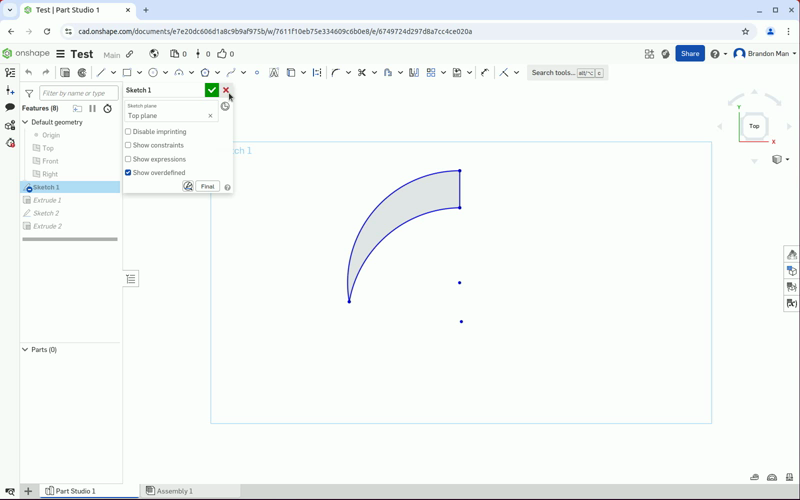
key(shift+s)
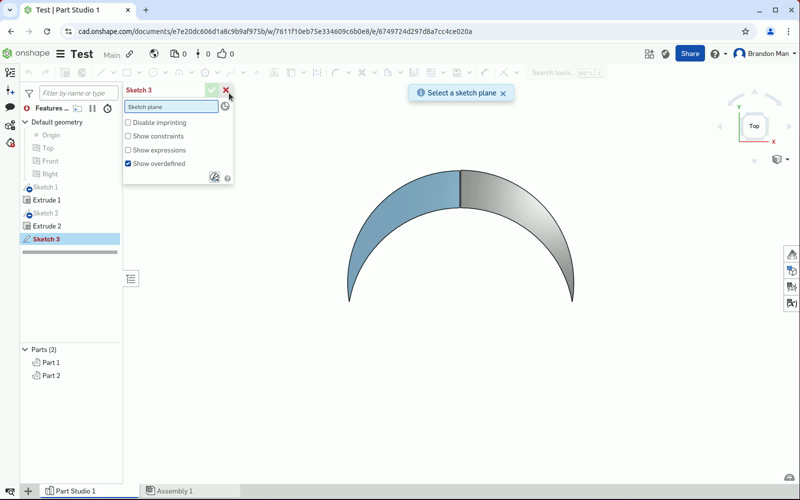
mouse_move(73, 150)
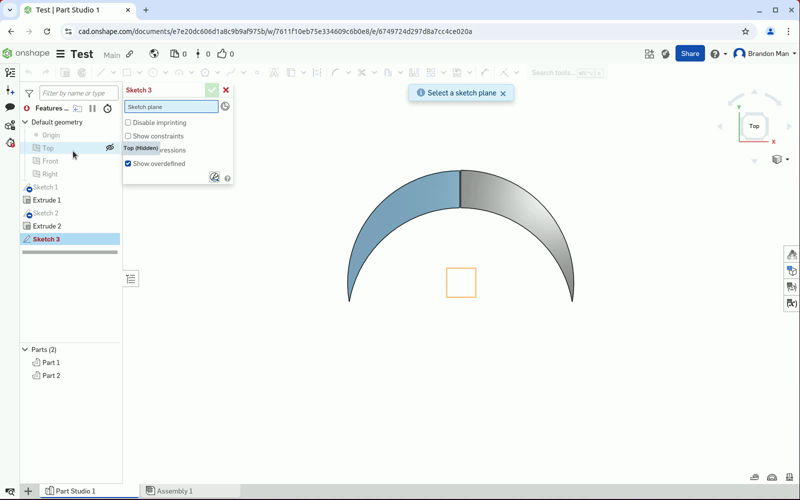
click(73, 150)
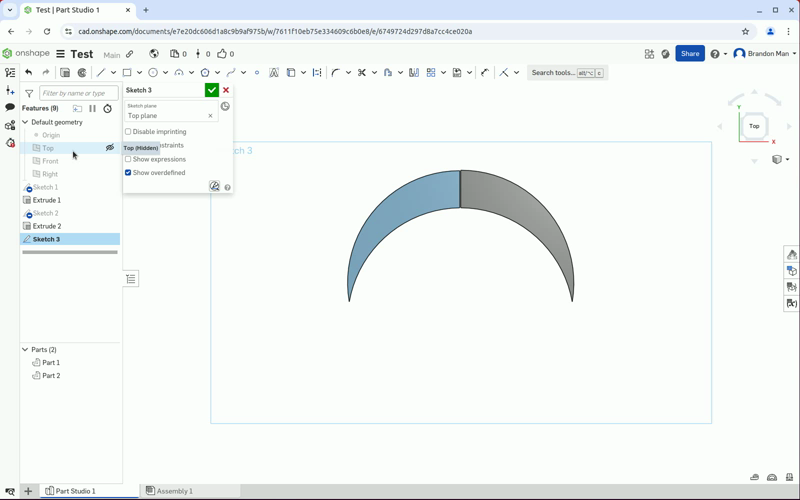
mouse_move(73, 352)
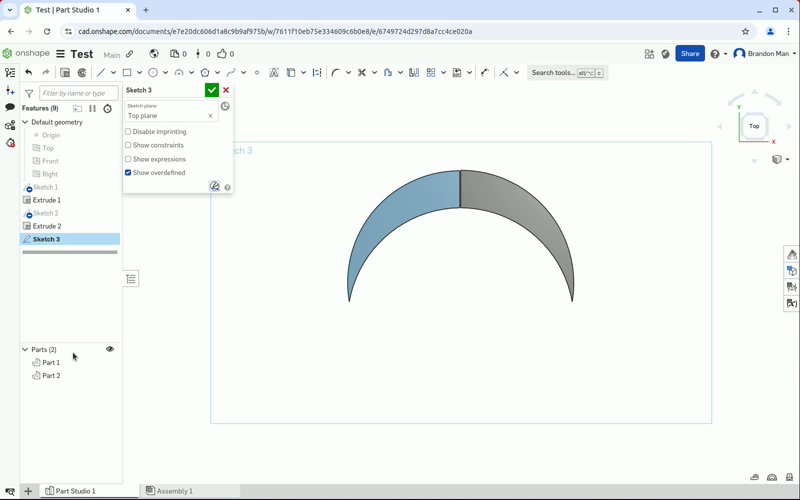
key(y)
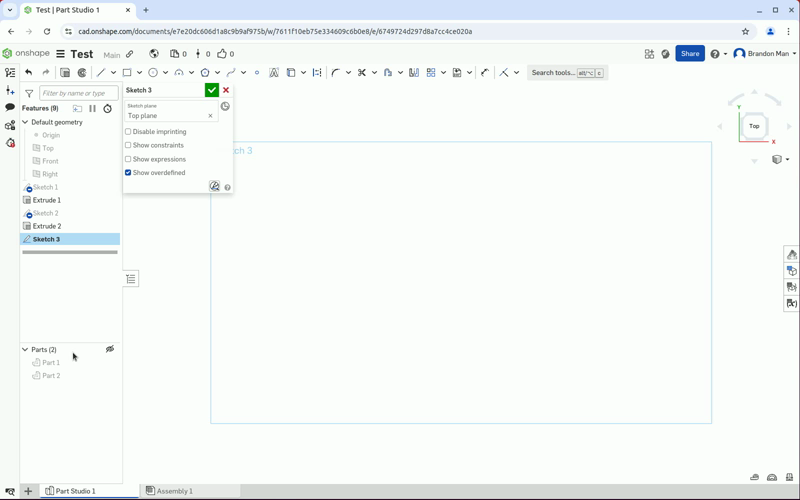
key(a)
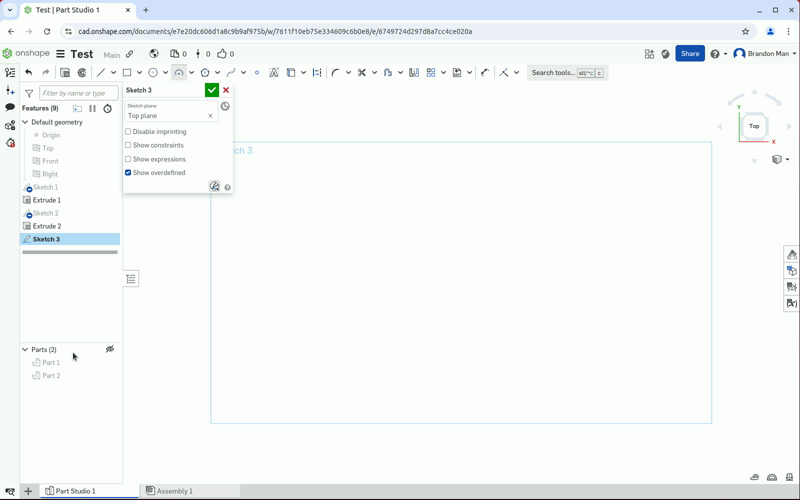
key_down(shift)
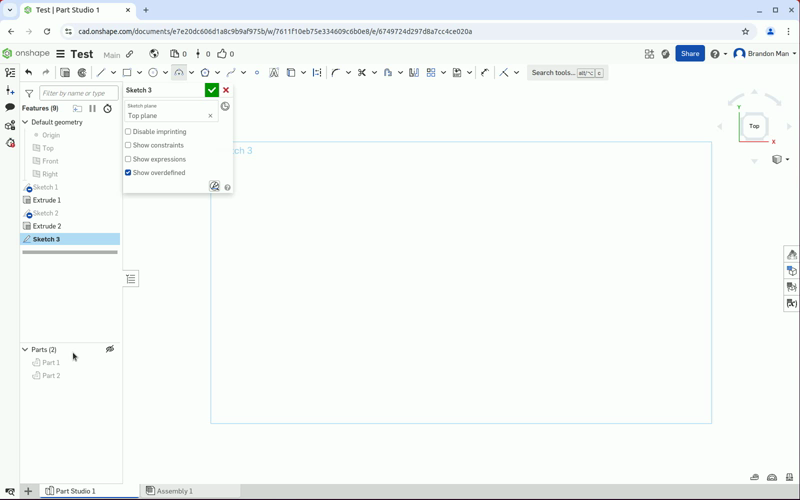
mouse_move(349, 301)
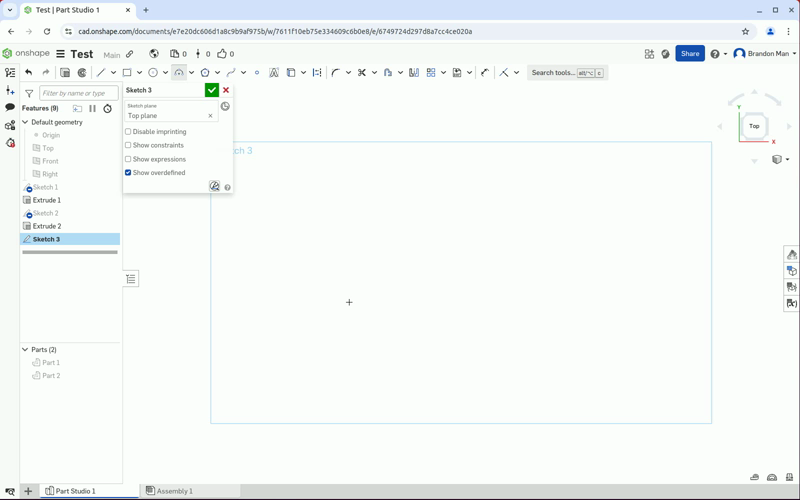
click(349, 301)
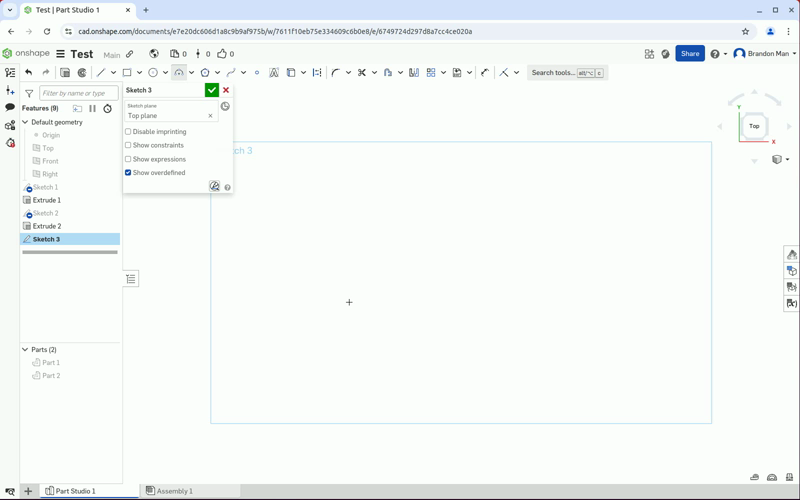
key_up(shift)
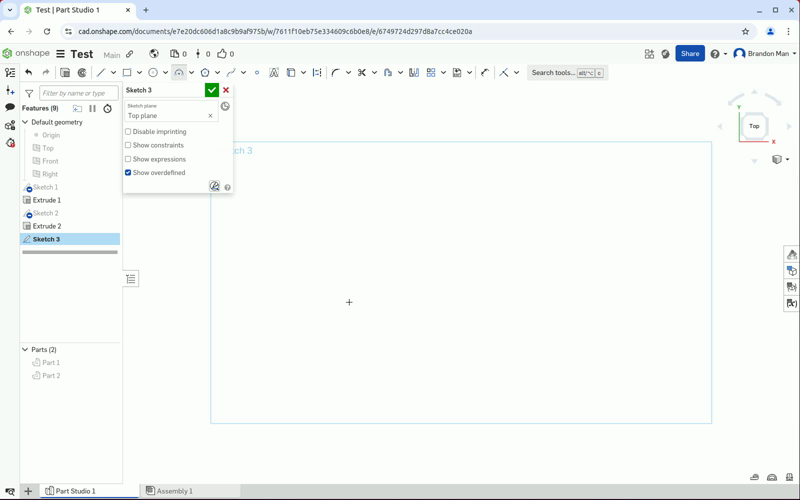
key_down(shift)
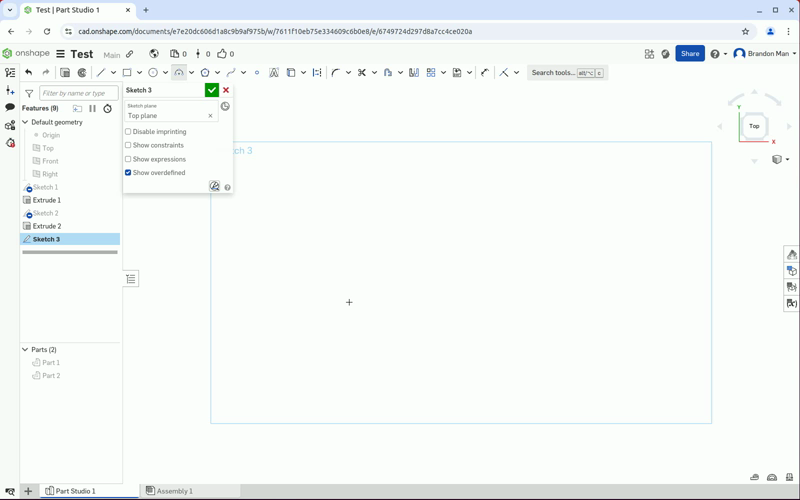
mouse_move(459, 207)
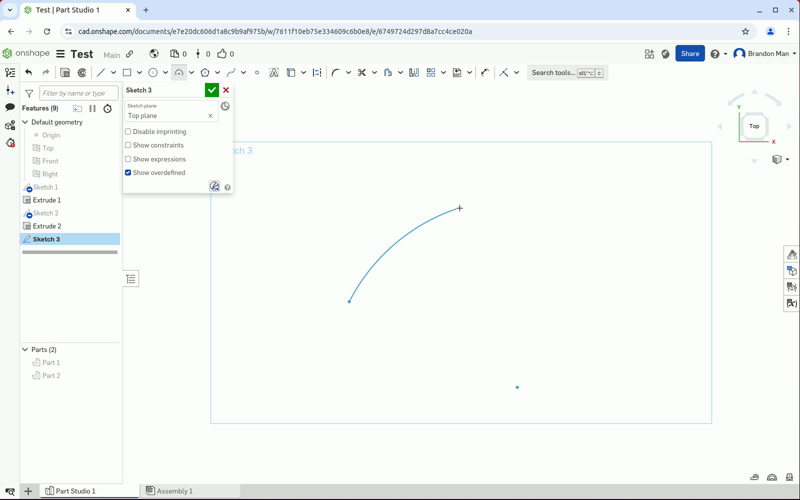
click(459, 207)
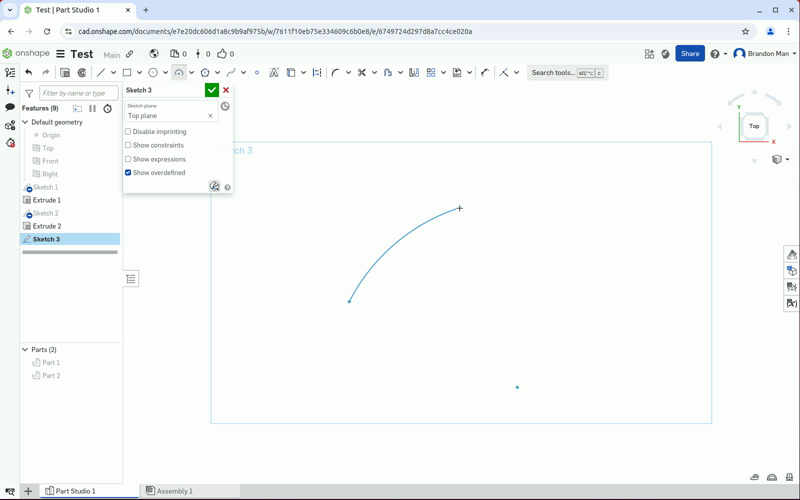
mouse_move(387, 234)
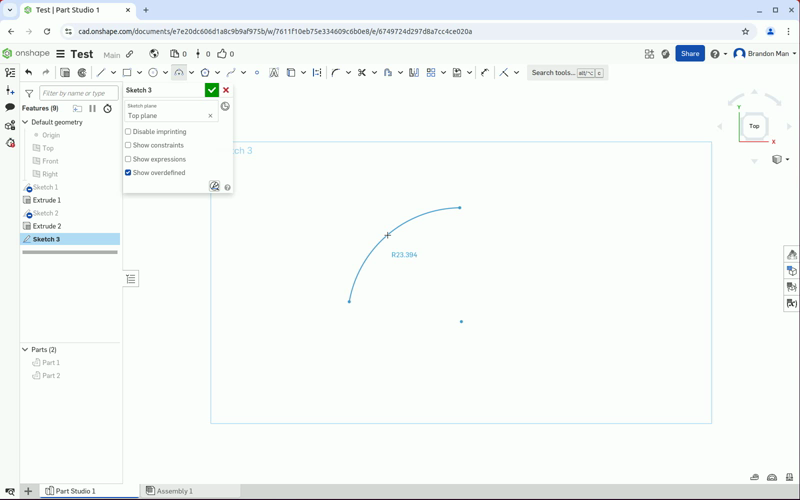
click(387, 234)
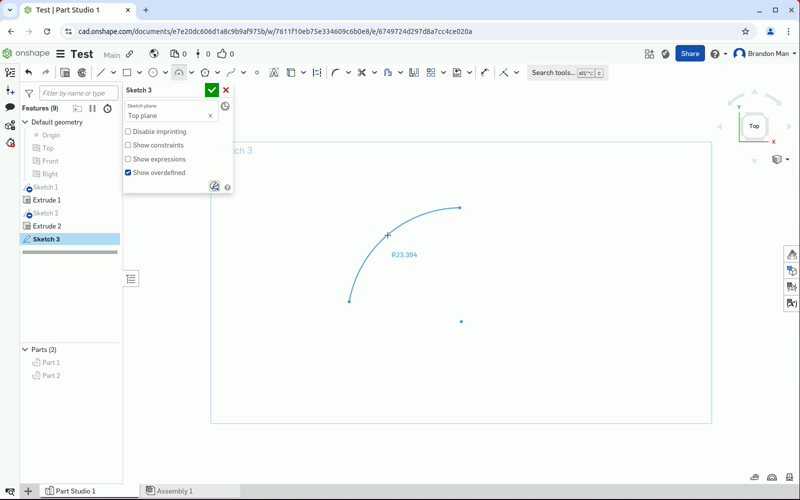
key_up(shift)
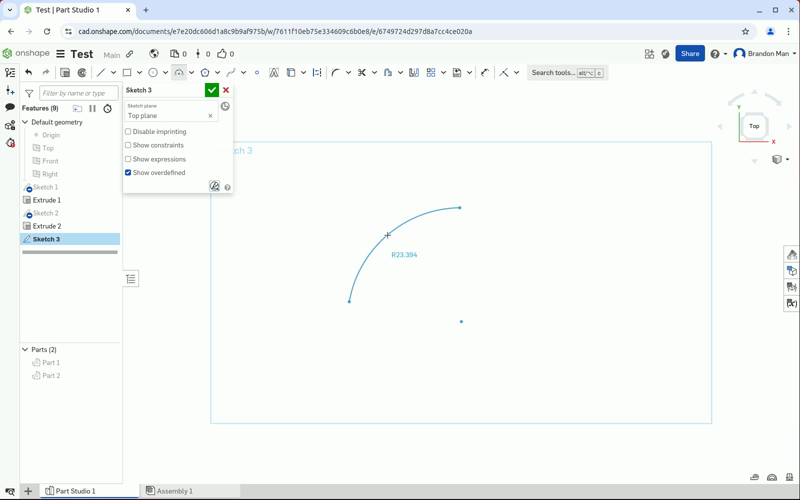
key(esc)
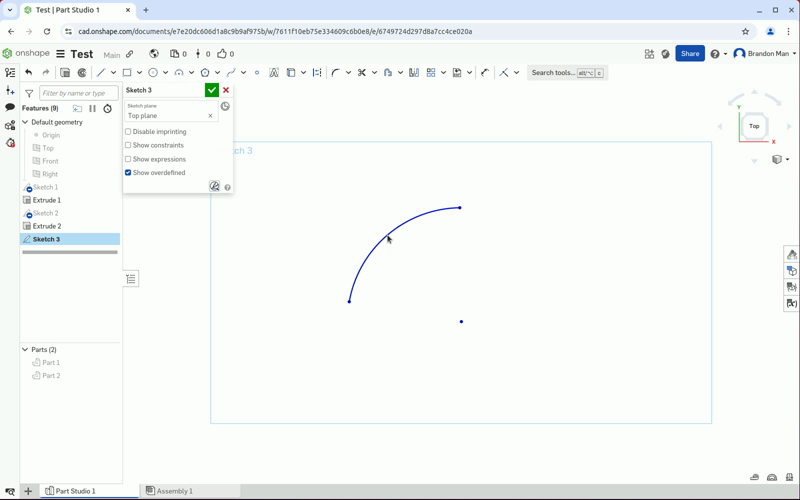
key(l)
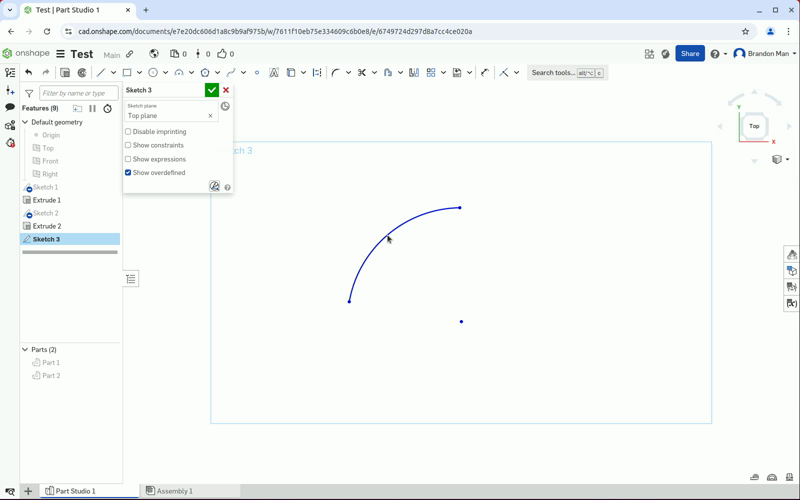
mouse_move(459, 207)
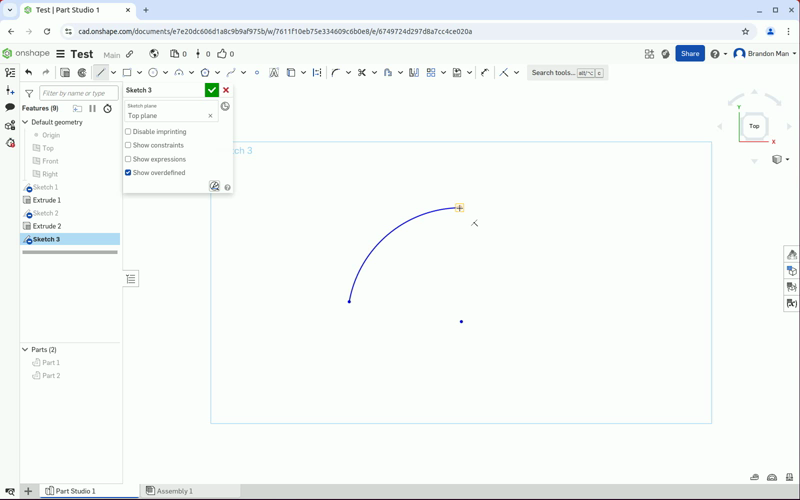
click(459, 207)
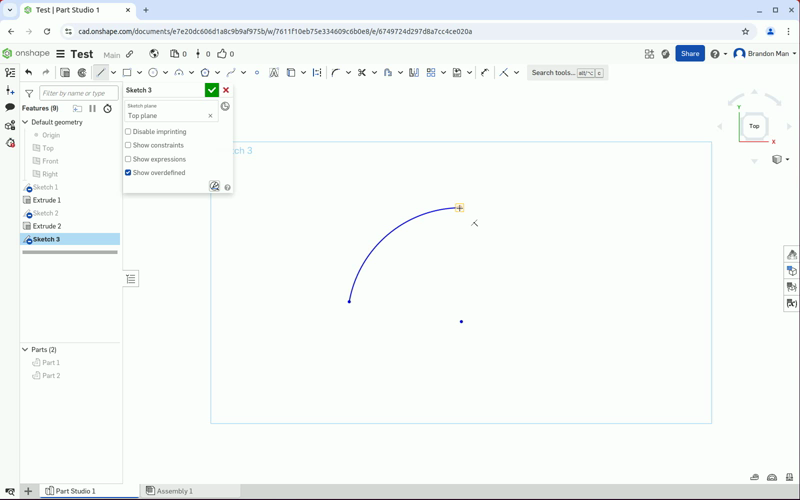
key_down(shift)
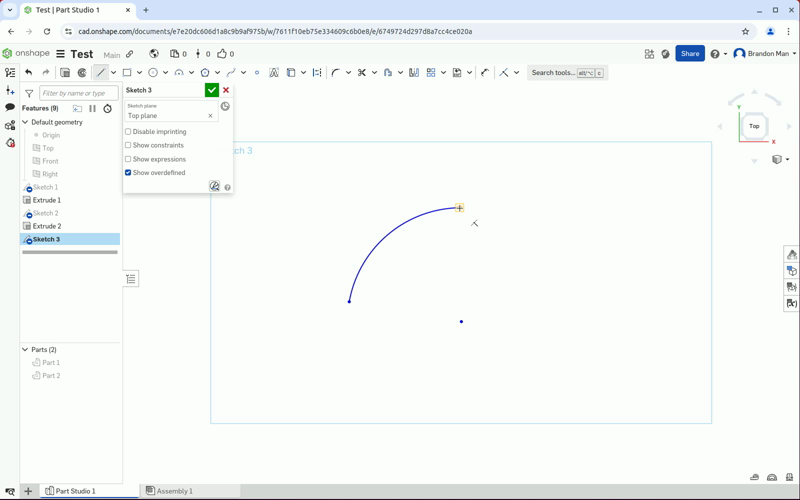
mouse_move(489, 207)
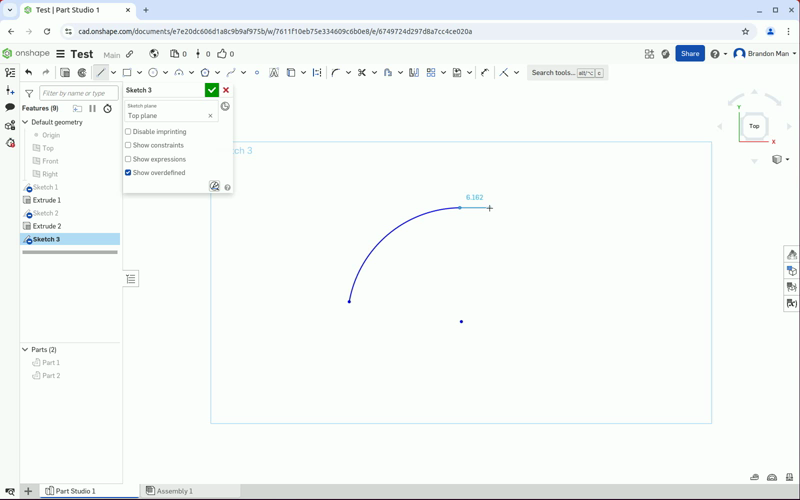
mouse_move(459, 170)
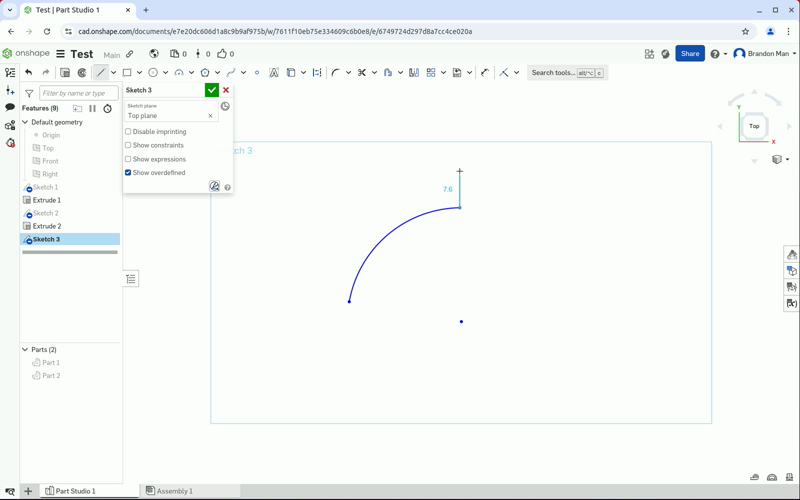
click(459, 170)
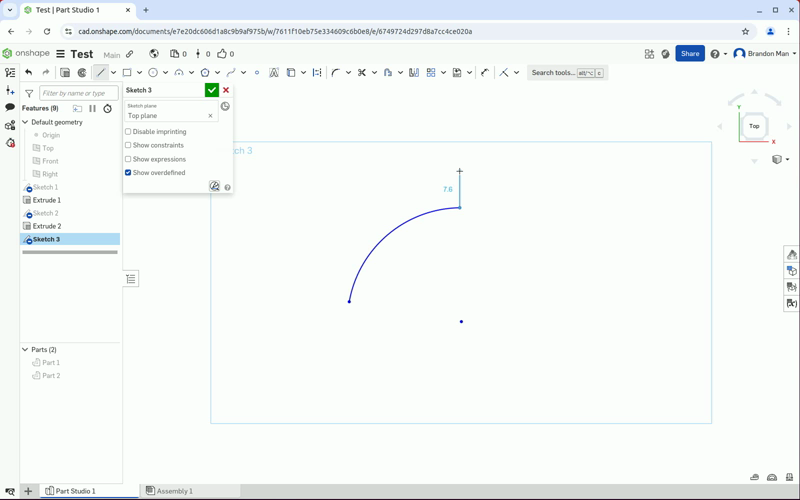
key_up(shift)
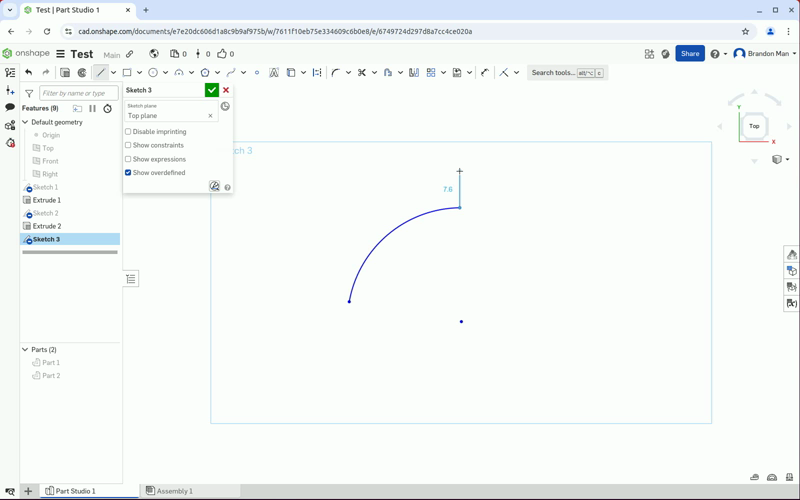
key(esc)
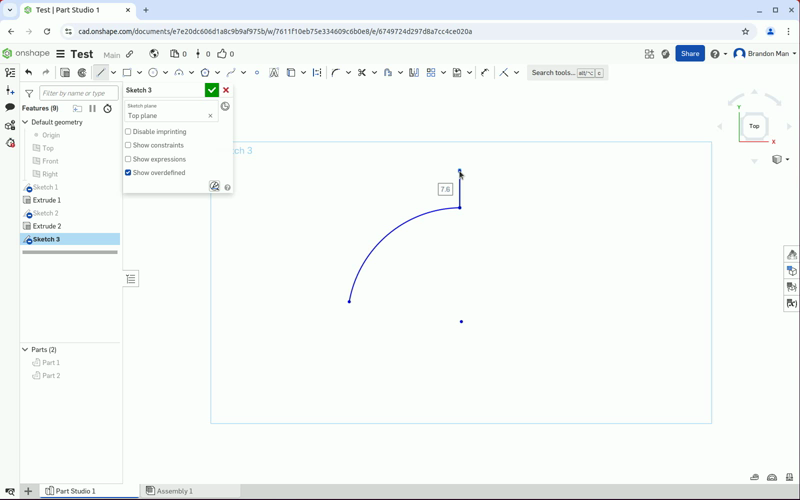
key(a)
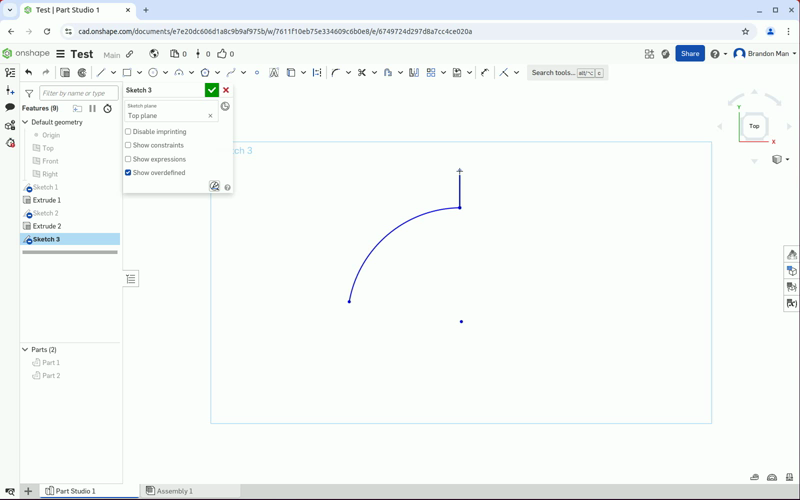
mouse_move(459, 170)
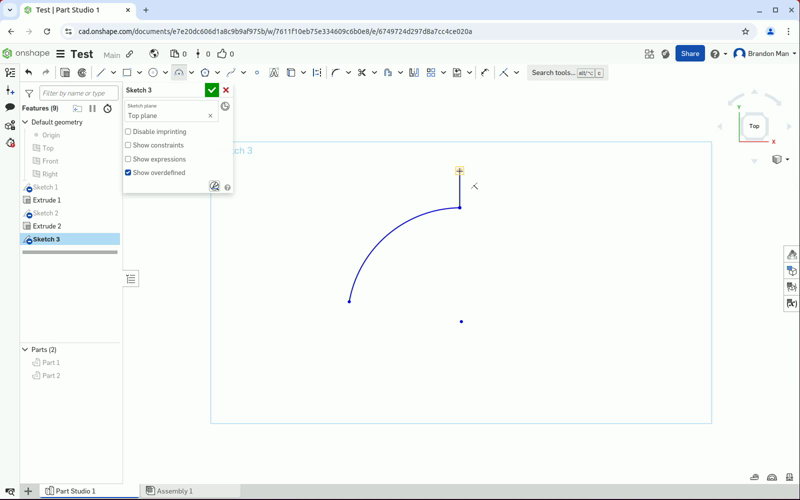
click(459, 170)
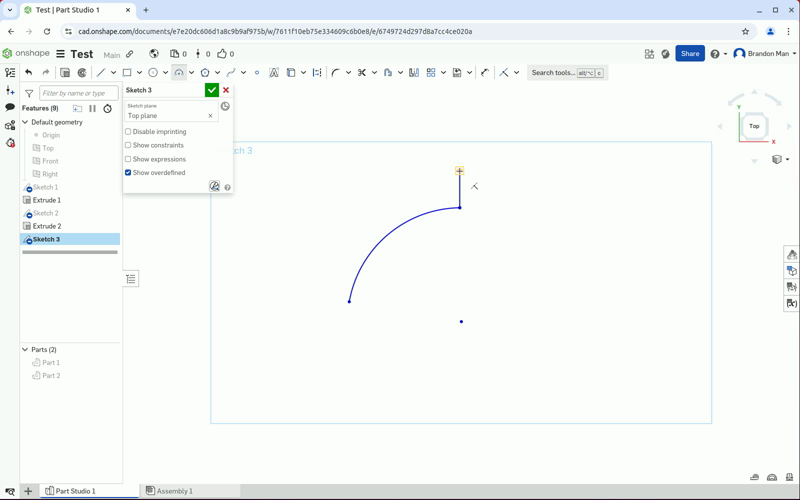
mouse_move(349, 301)
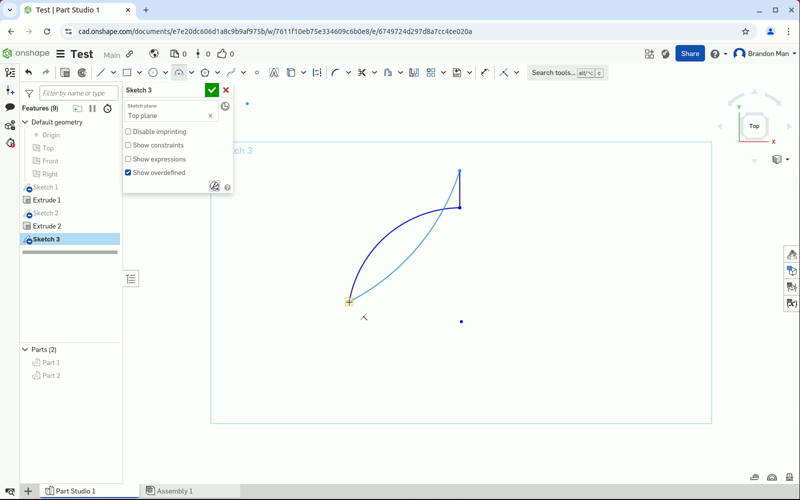
click(349, 301)
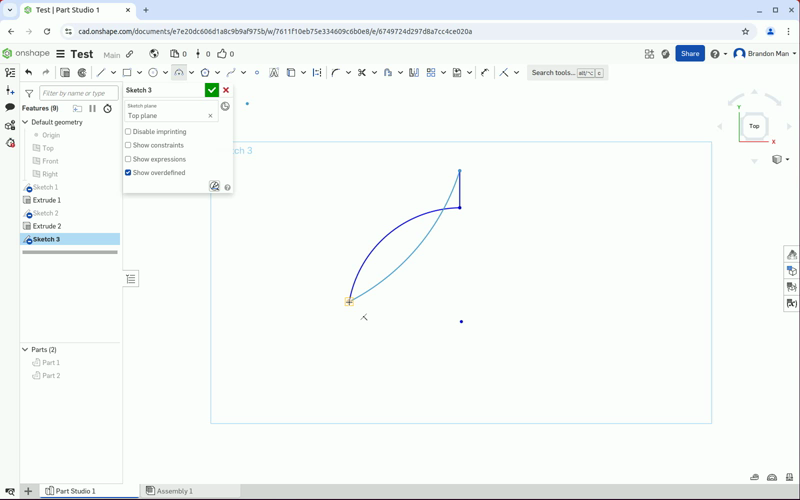
key_down(shift)
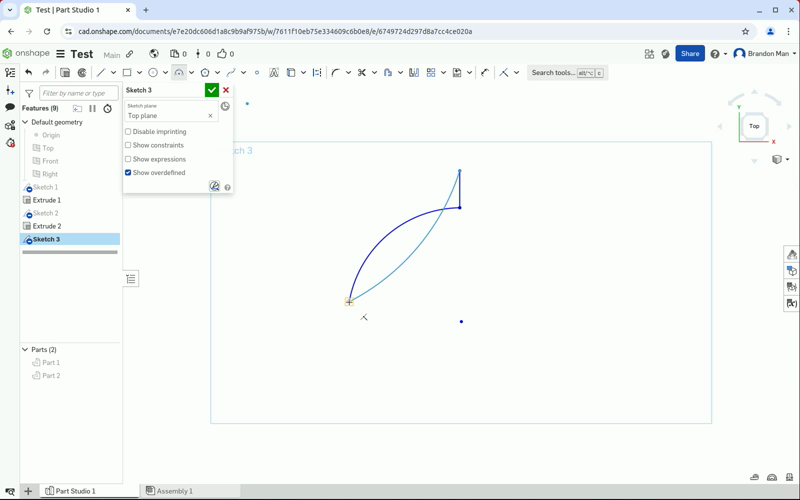
mouse_move(374, 210)
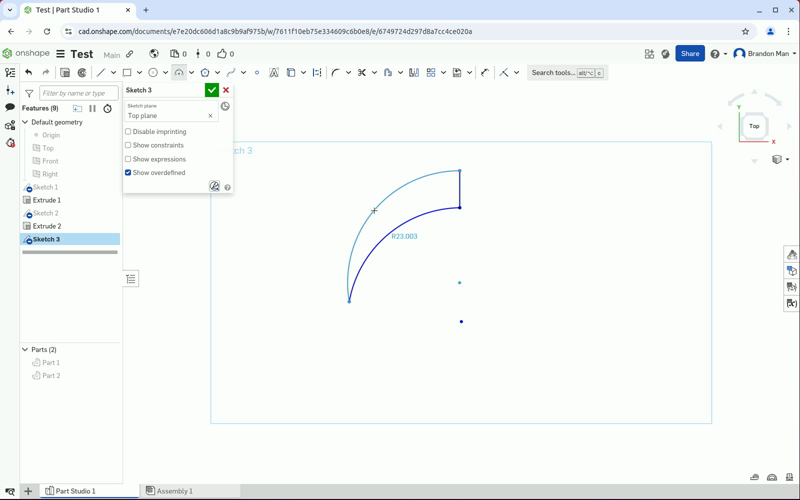
click(374, 210)
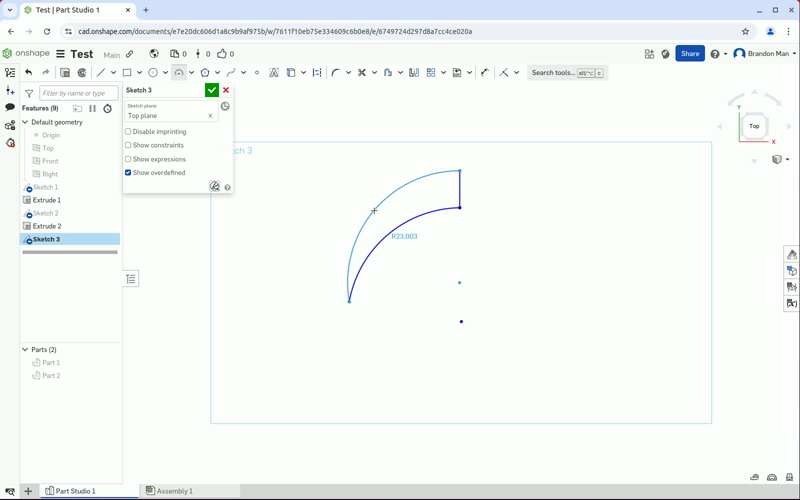
key_up(shift)
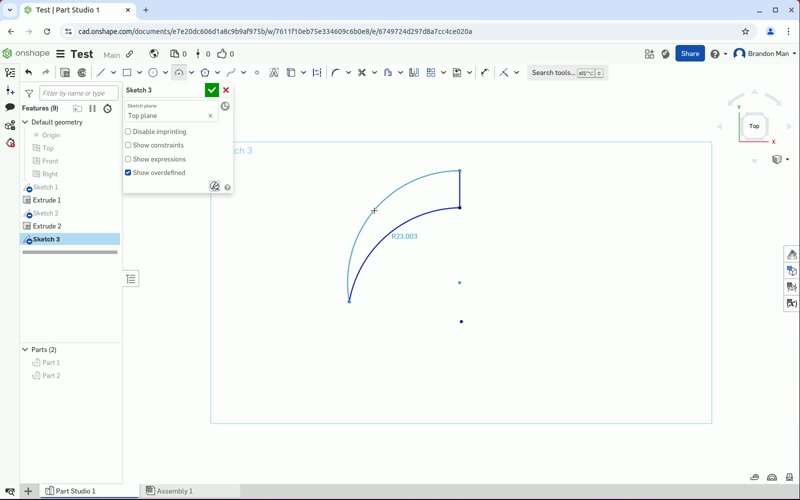
key(esc)
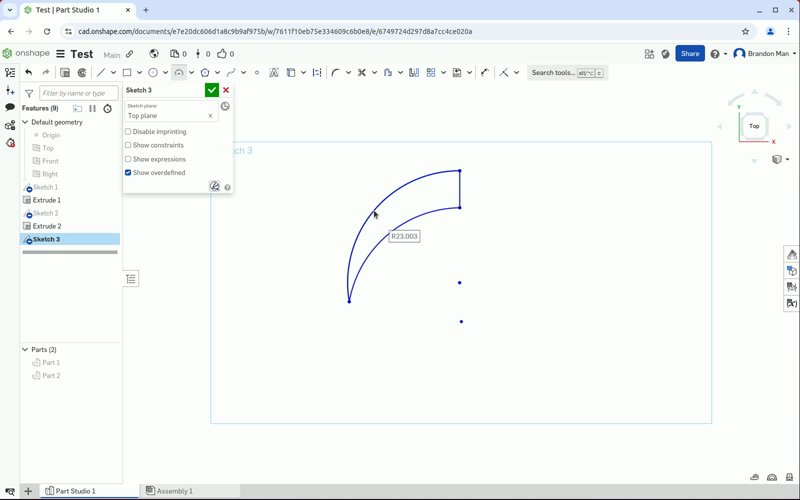
mouse_move(375, 239)
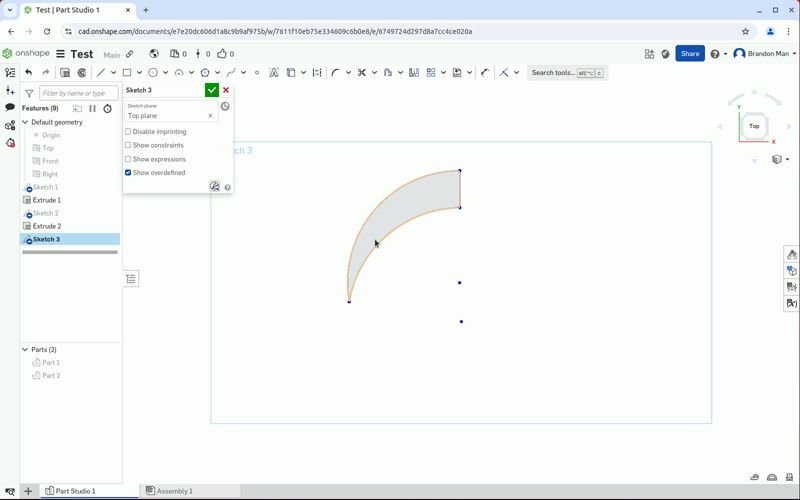
click(375, 239)
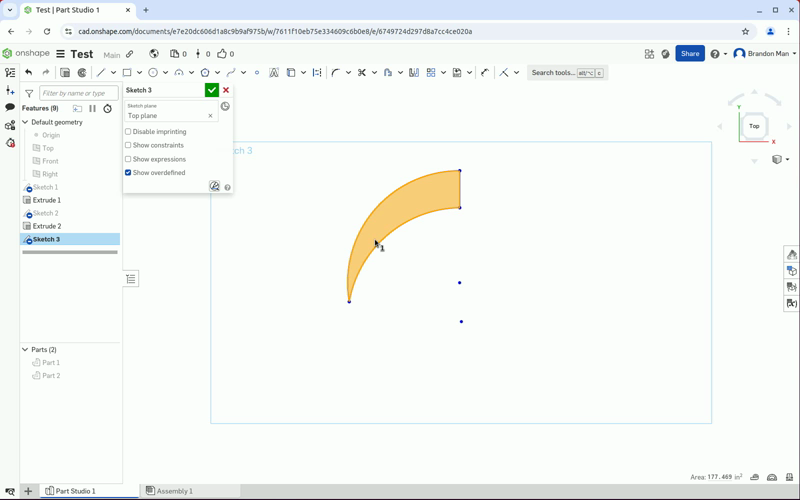
mouse_move(73, 352)
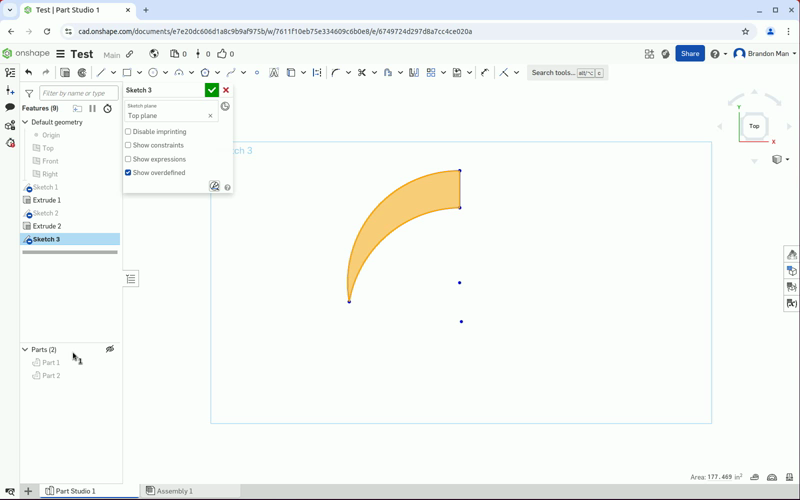
key(shift+y)
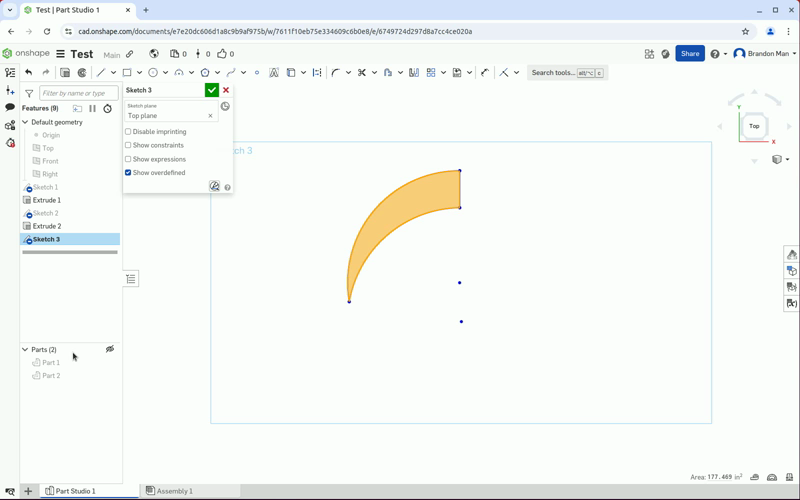
key(shift+e)
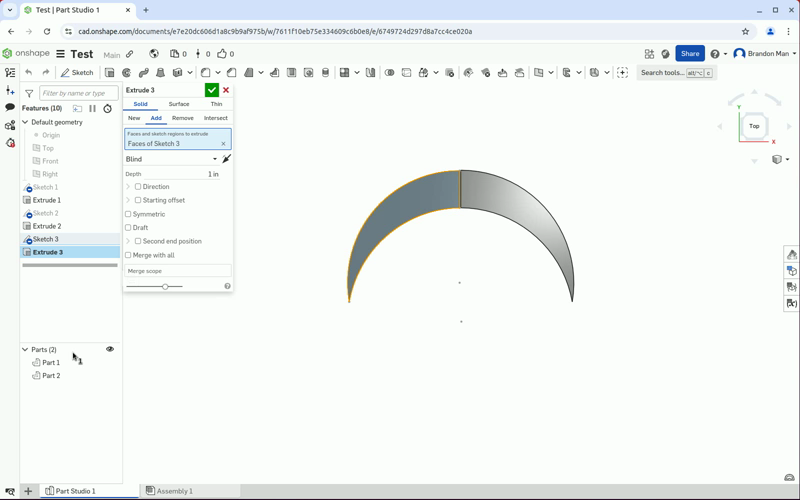
mouse_move(143, 106)
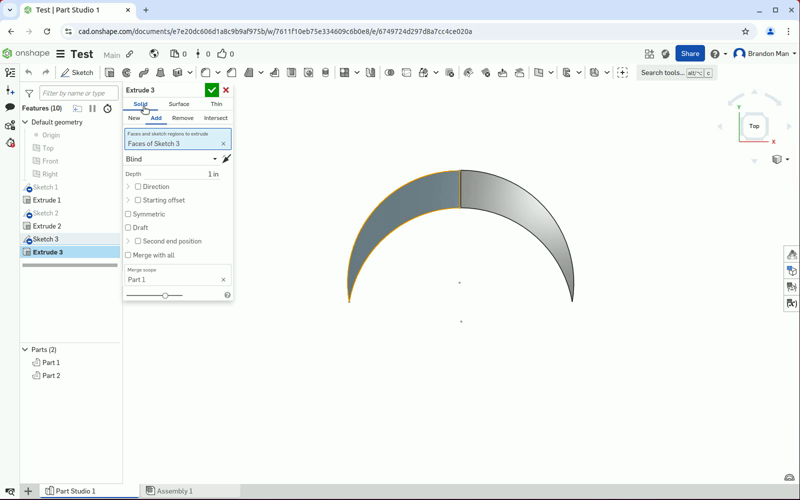
click(143, 106)
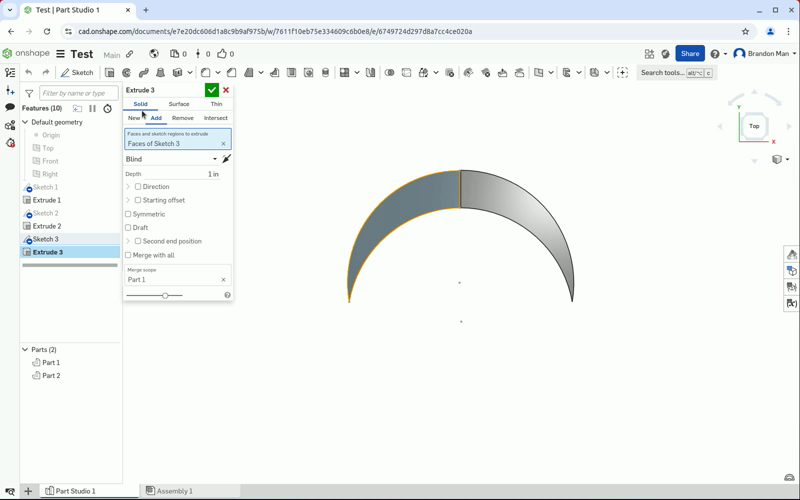
mouse_move(137, 120)
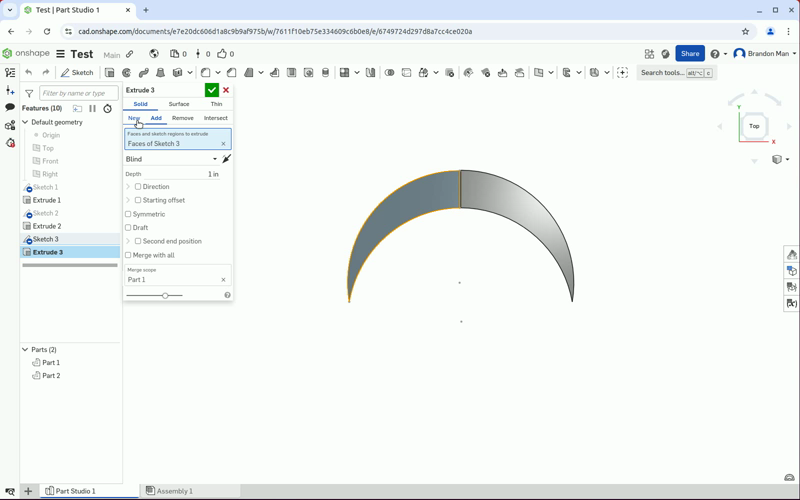
click(137, 120)
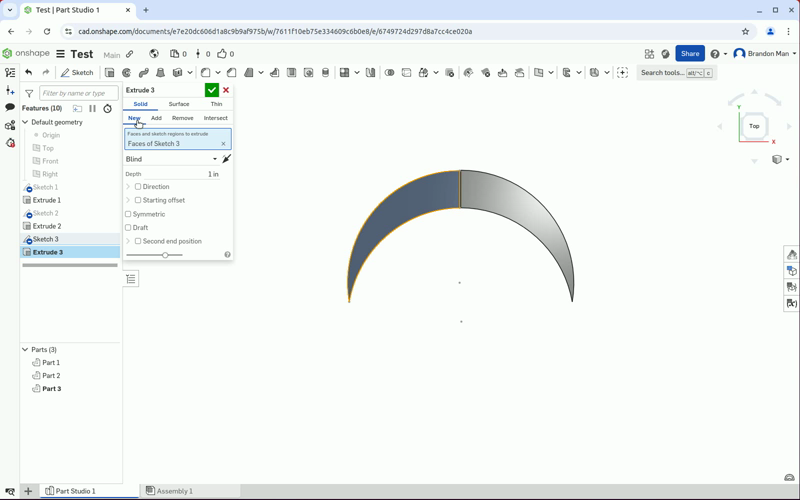
key(tab, 4)
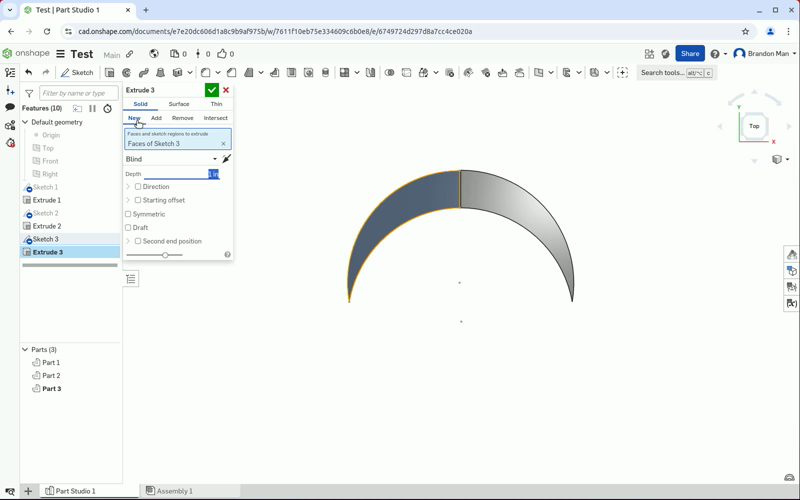
text(-3.851)
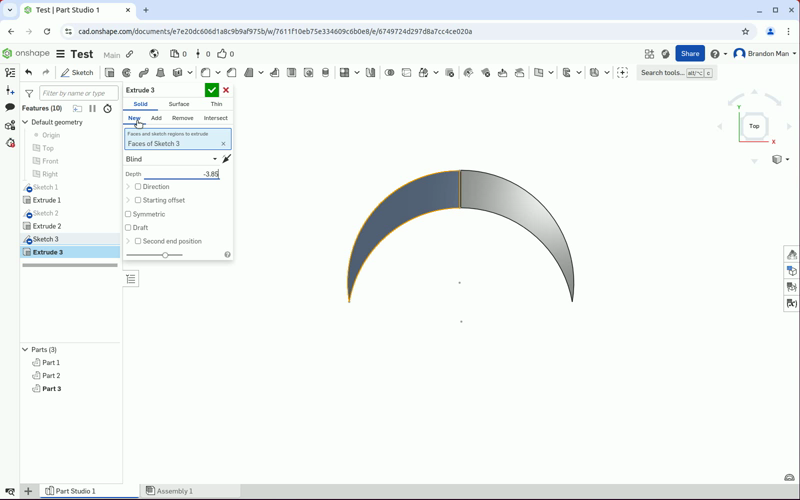
key(enter)
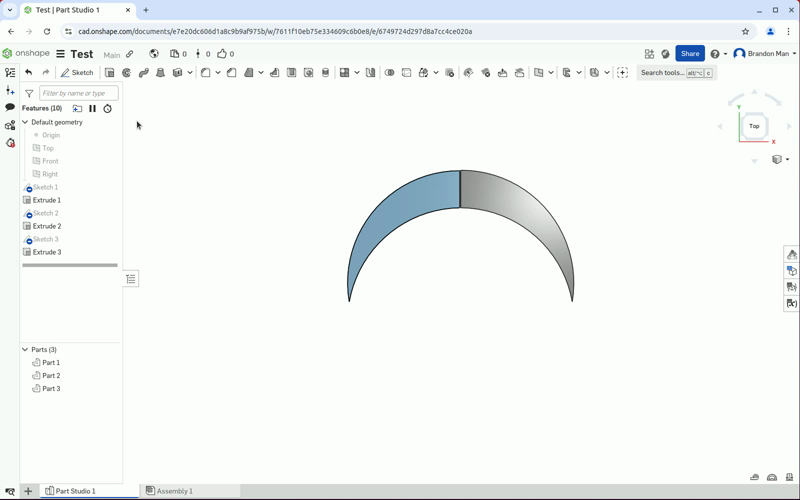
key(shift+h)
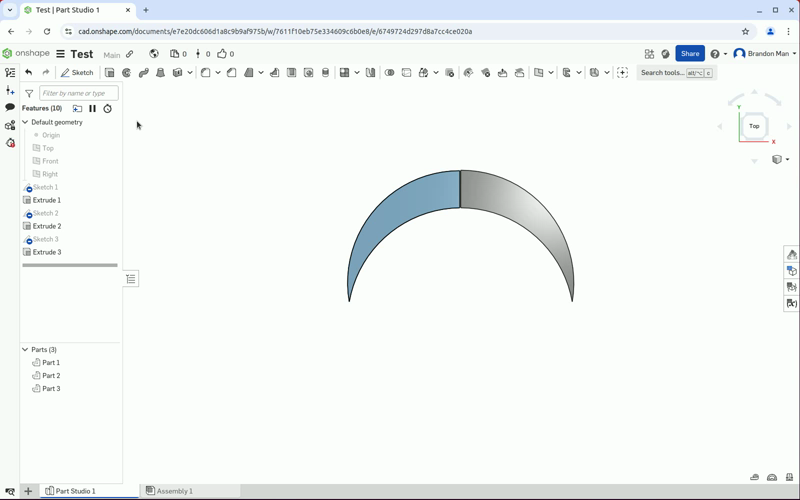
key(shift+h)
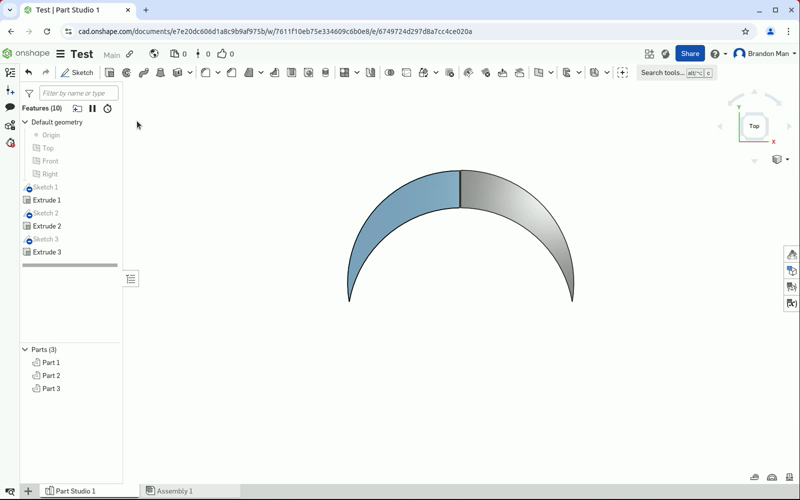
mouse_move(73, 189)
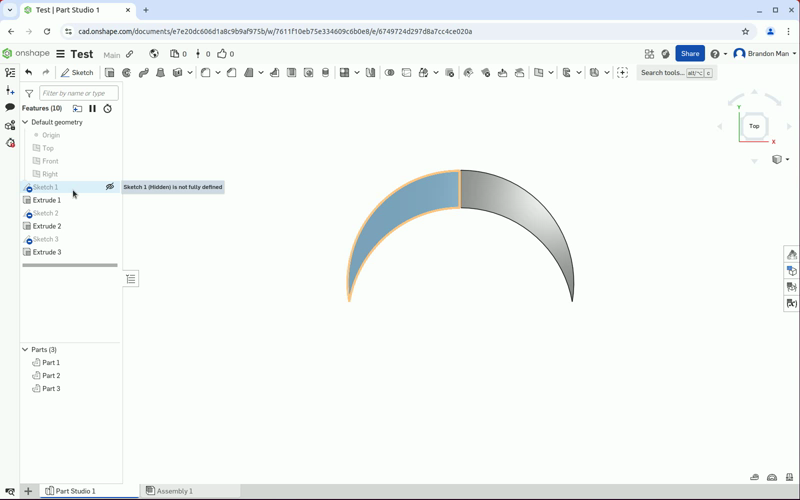
click(73, 189)
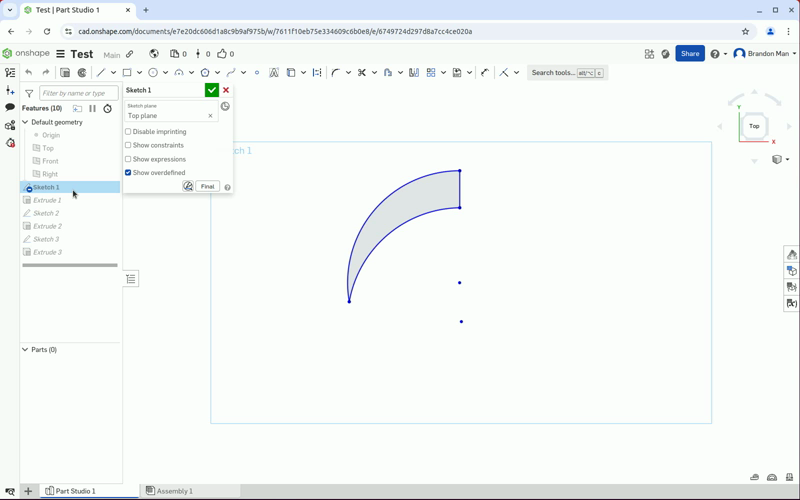
mouse_move(229, 92)
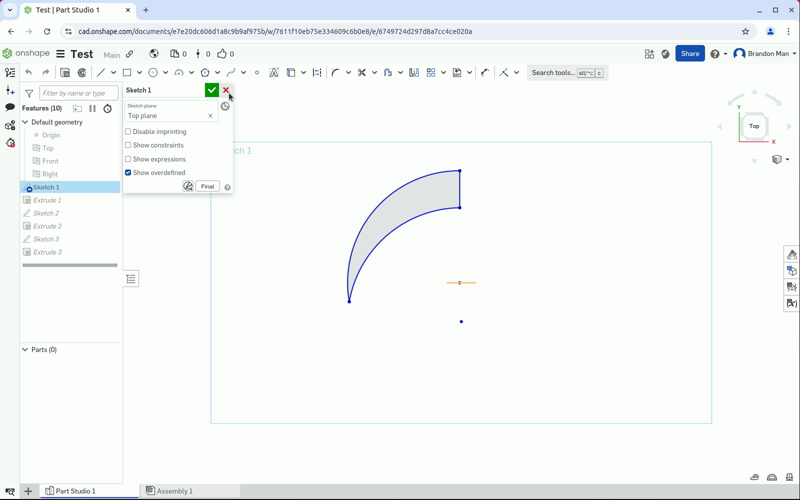
click(229, 92)
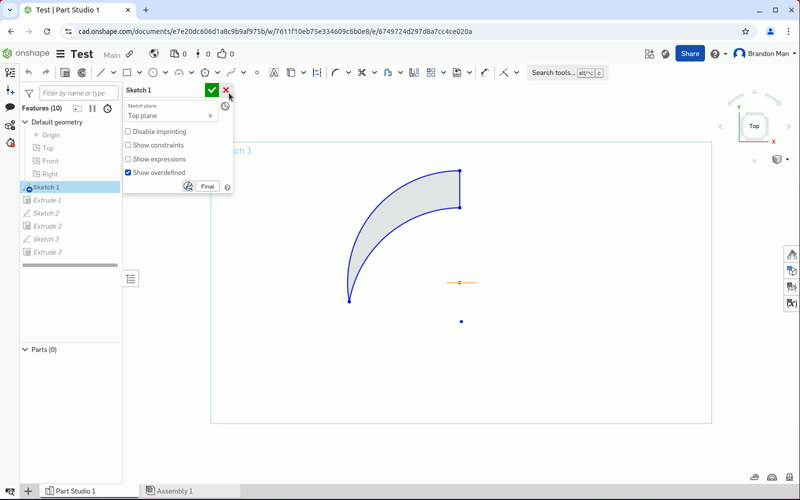
key(shift+s)
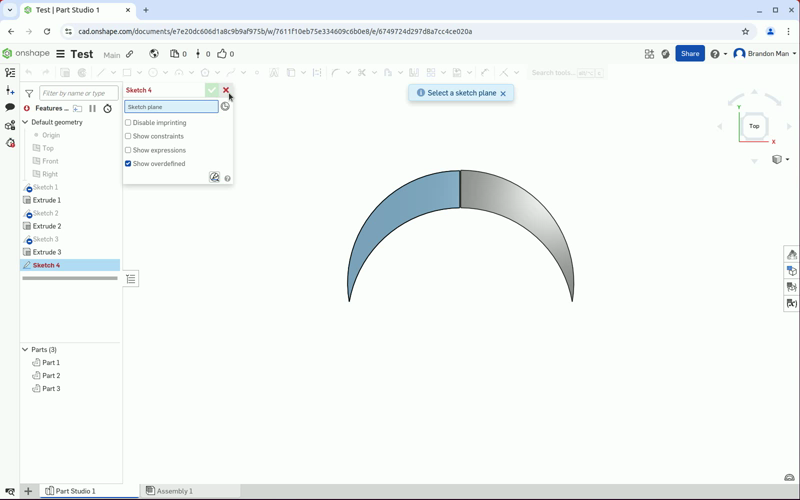
mouse_move(73, 150)
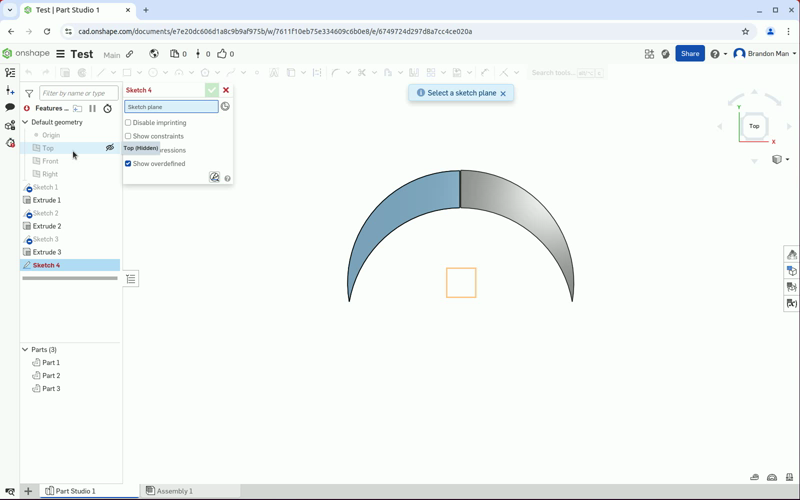
click(73, 150)
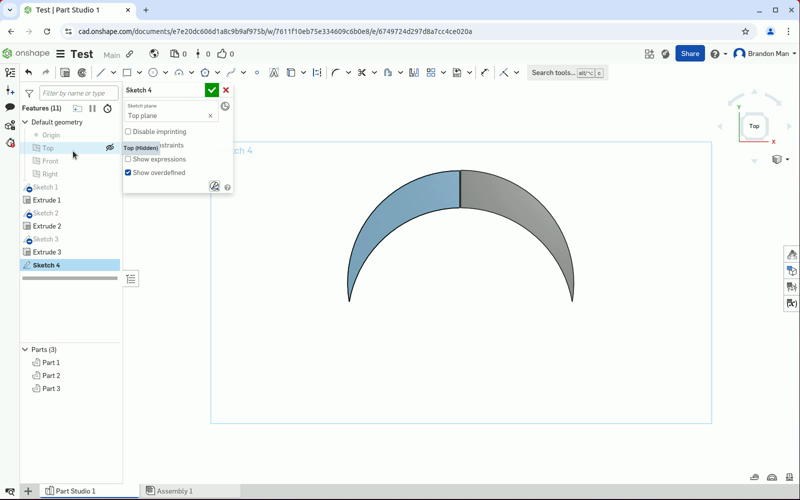
mouse_move(73, 352)
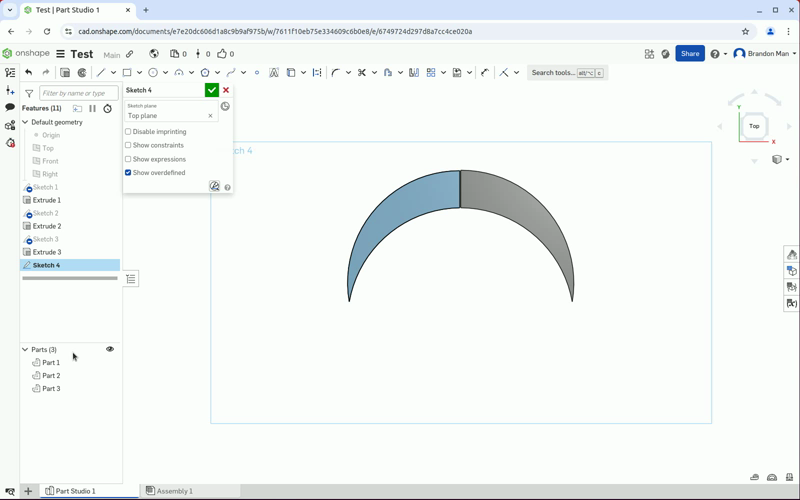
key(y)
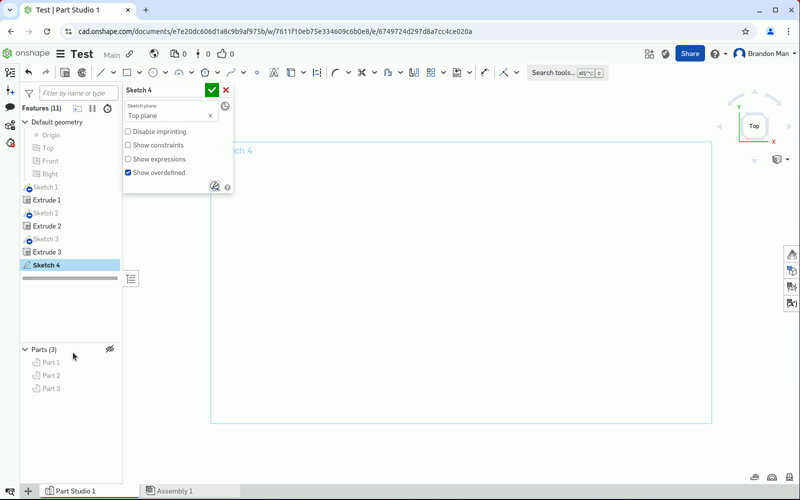
key(a)
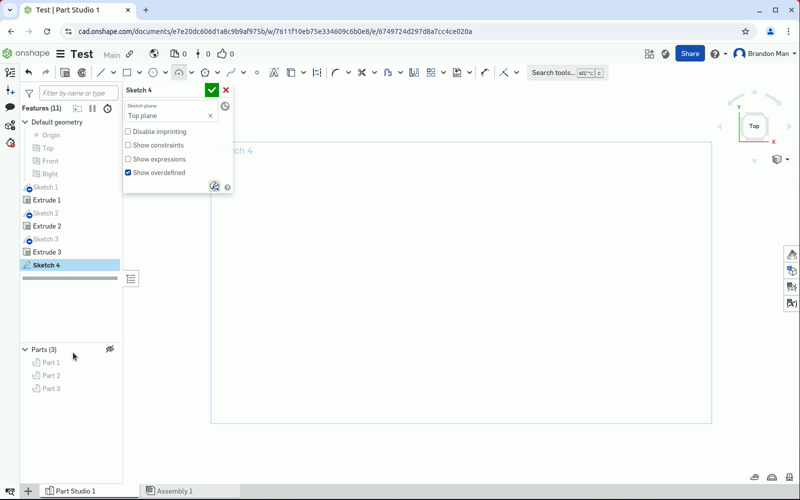
key_down(shift)
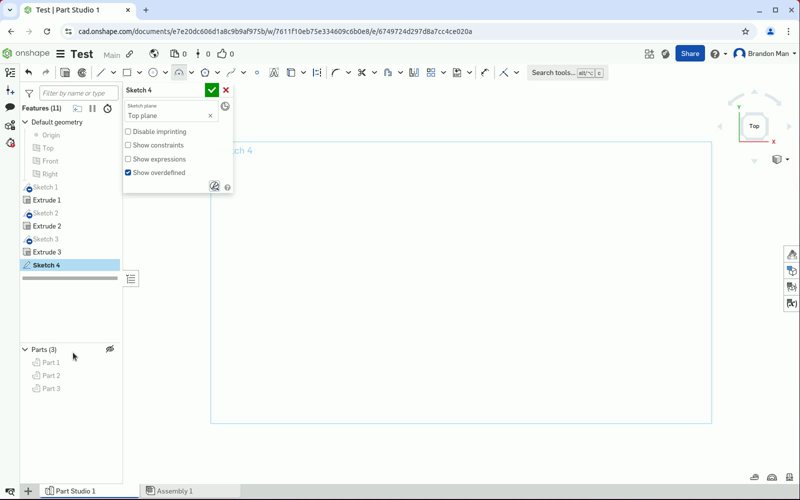
mouse_move(460, 207)
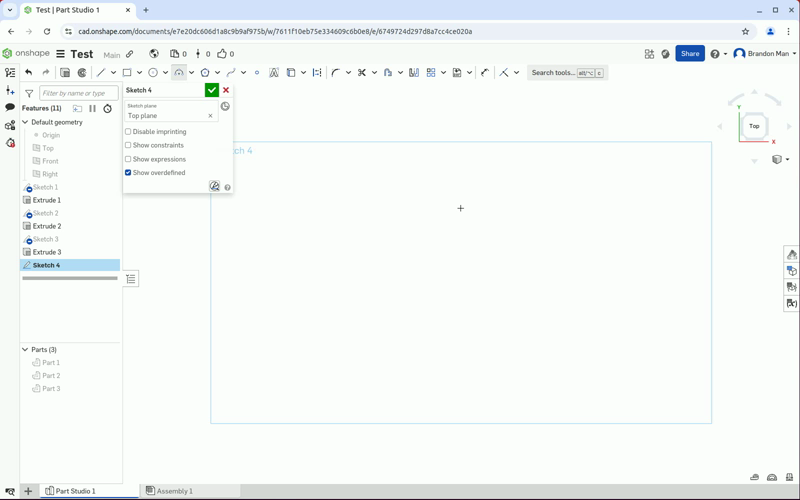
click(460, 207)
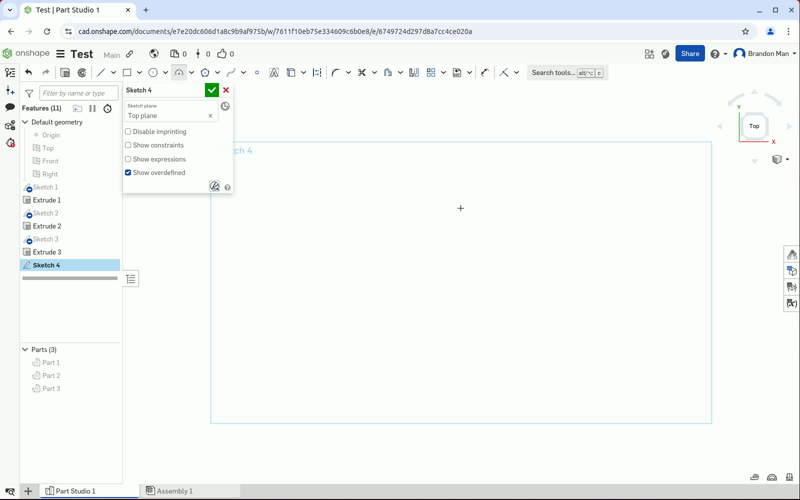
key_up(shift)
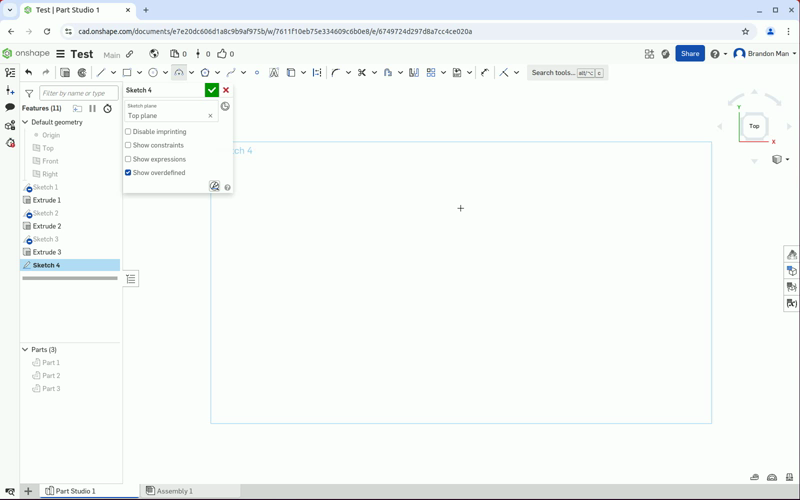
key_down(shift)
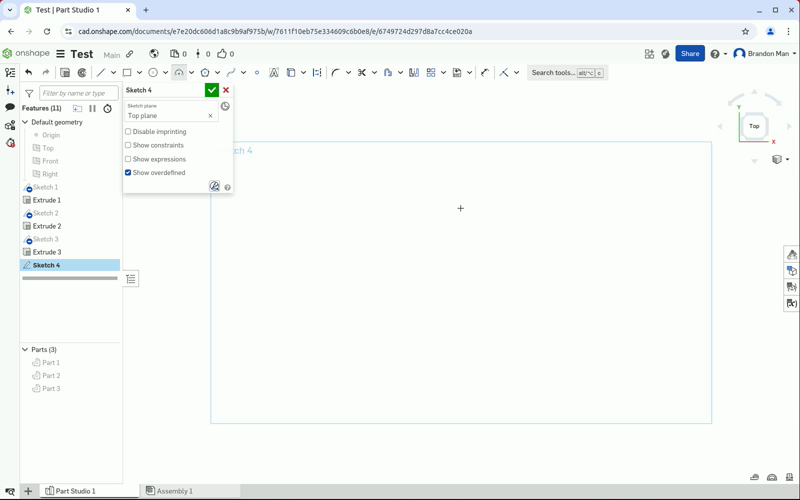
mouse_move(572, 301)
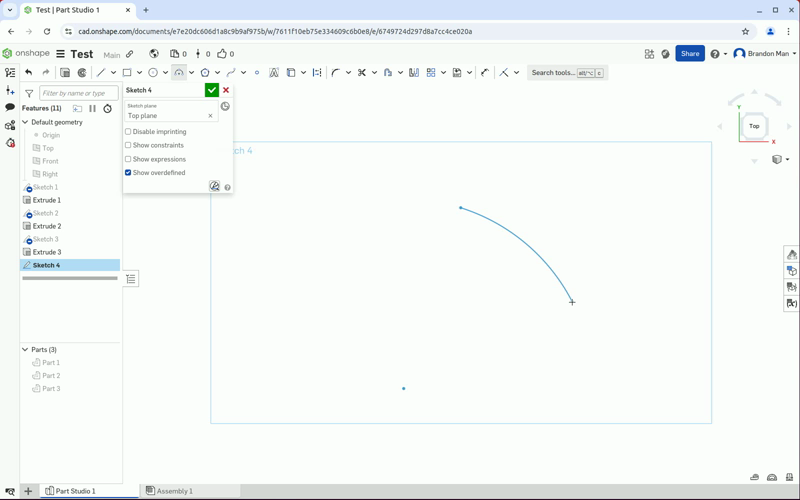
click(572, 301)
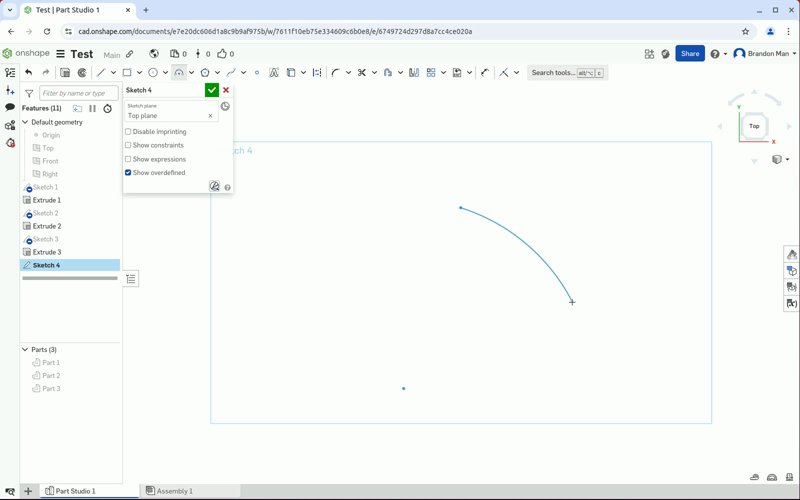
mouse_move(533, 234)
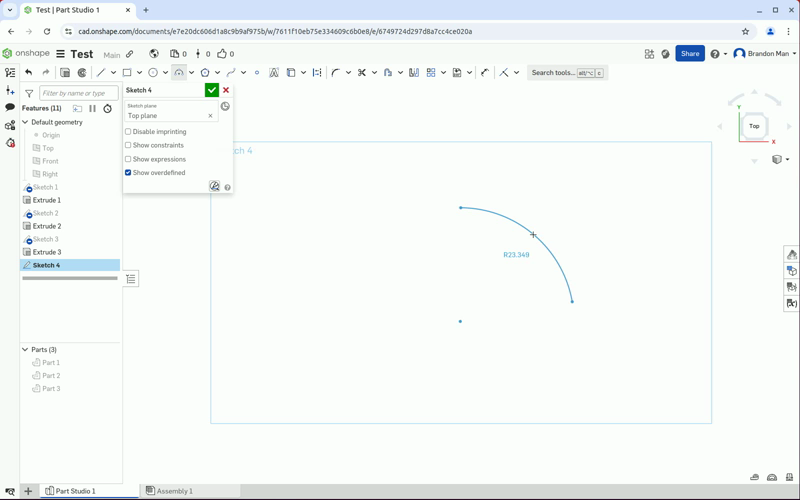
click(533, 234)
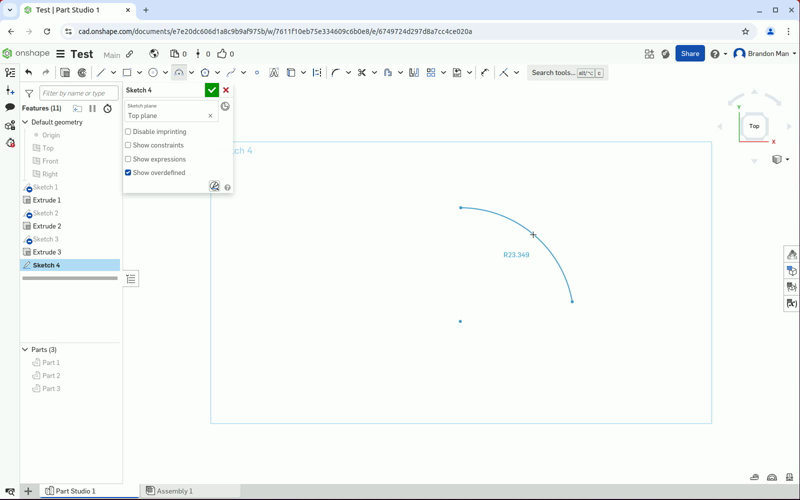
key_up(shift)
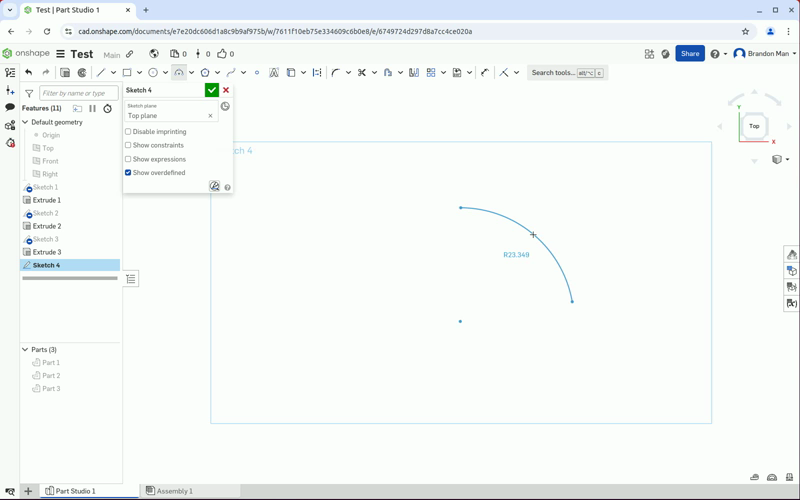
mouse_move(572, 301)
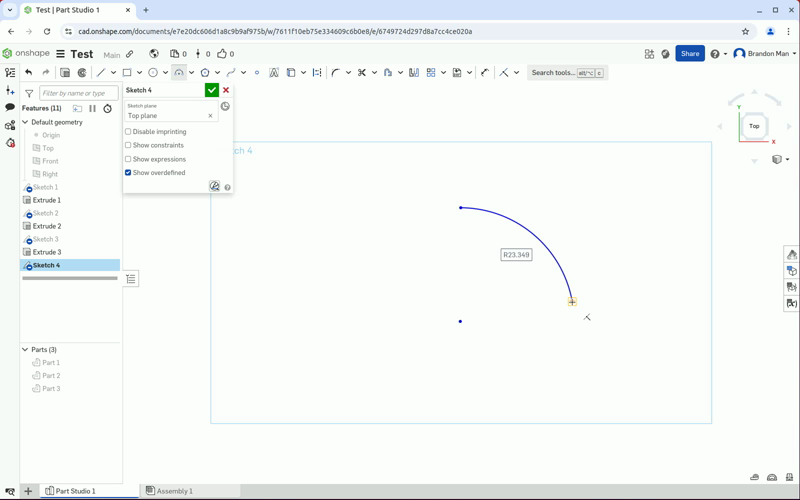
click(572, 301)
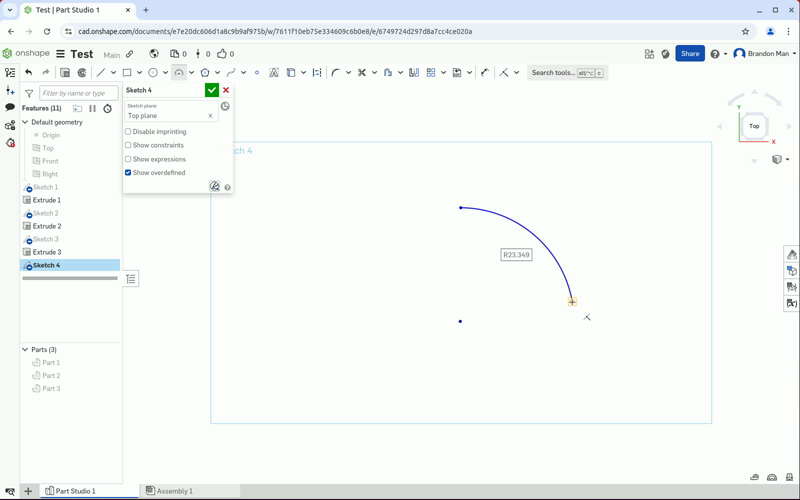
key_down(shift)
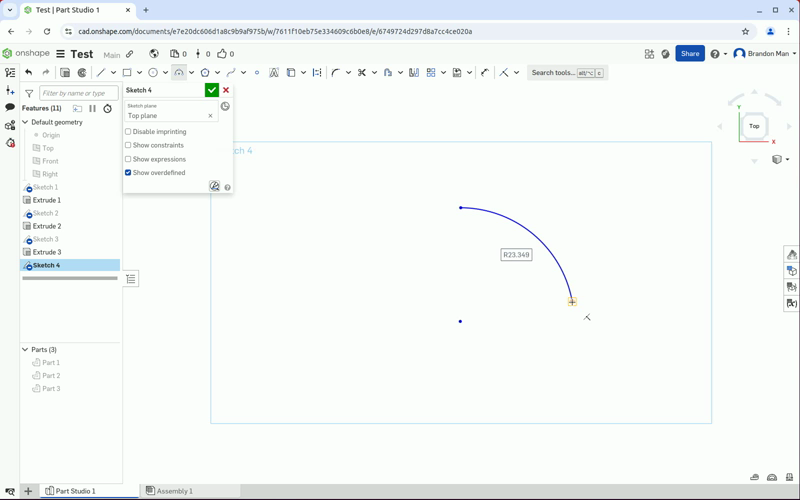
mouse_move(460, 170)
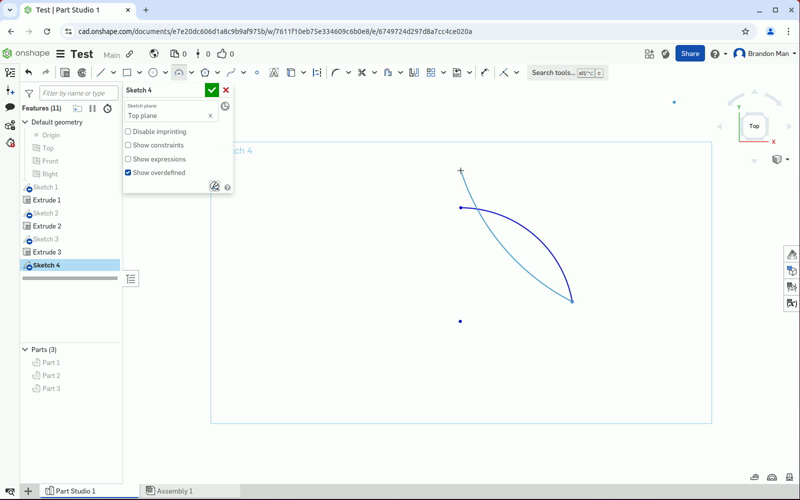
click(460, 170)
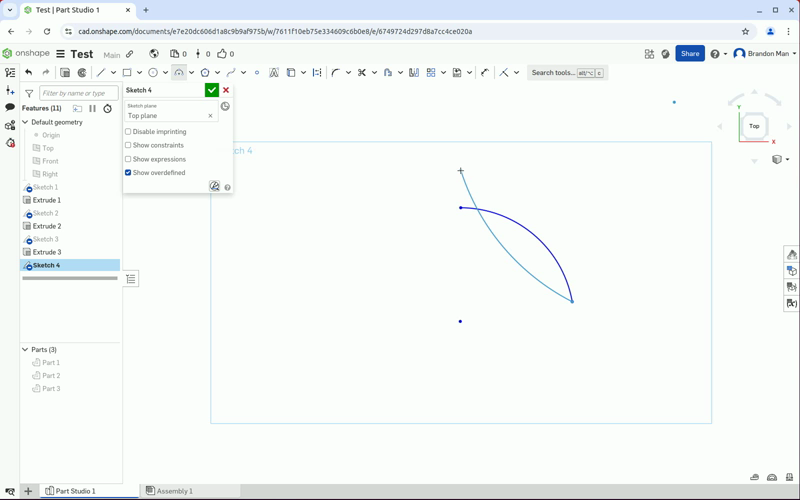
mouse_move(546, 209)
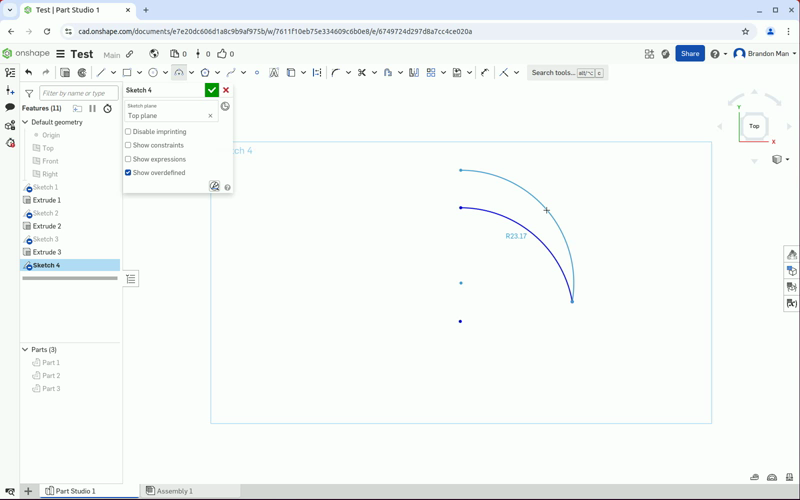
click(546, 209)
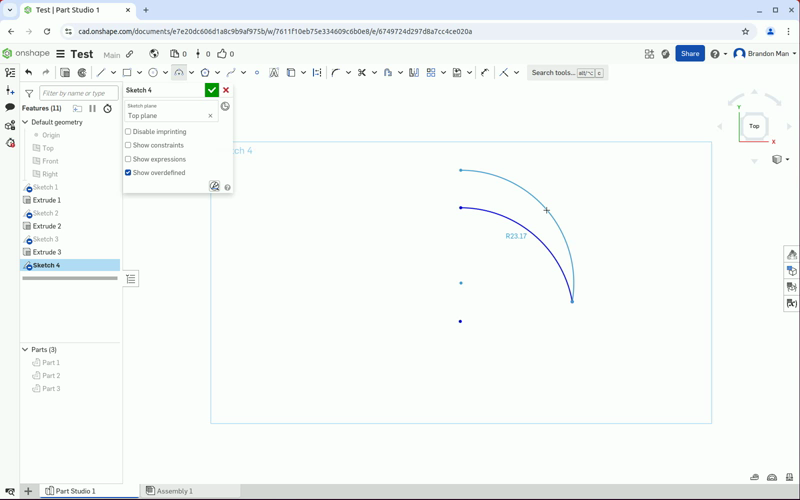
key_up(shift)
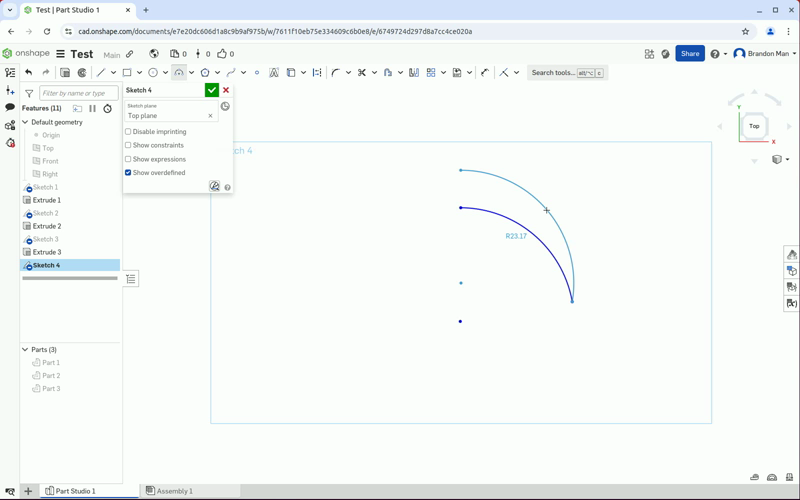
key(esc)
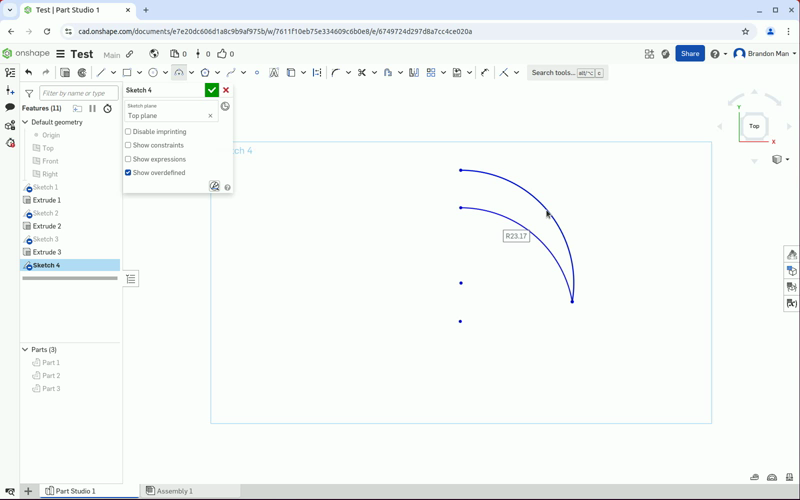
key(l)
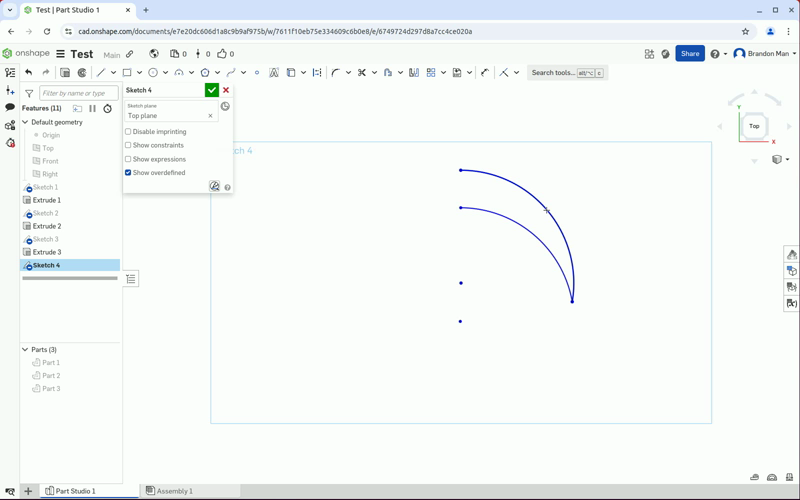
mouse_move(460, 170)
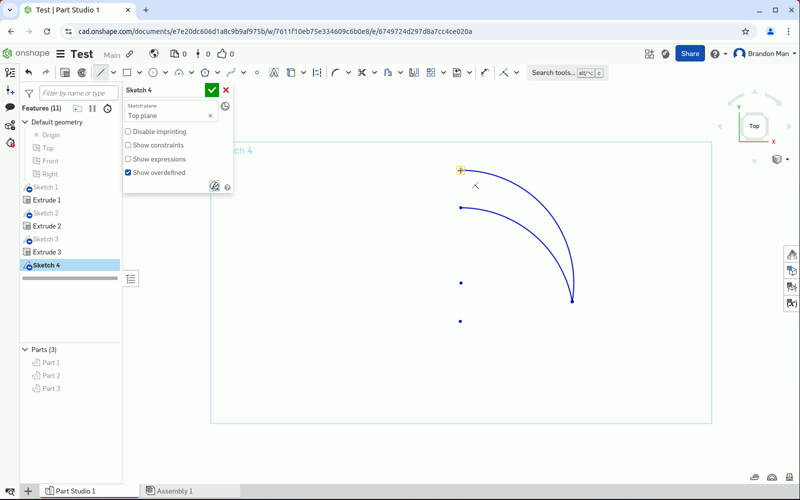
click(460, 170)
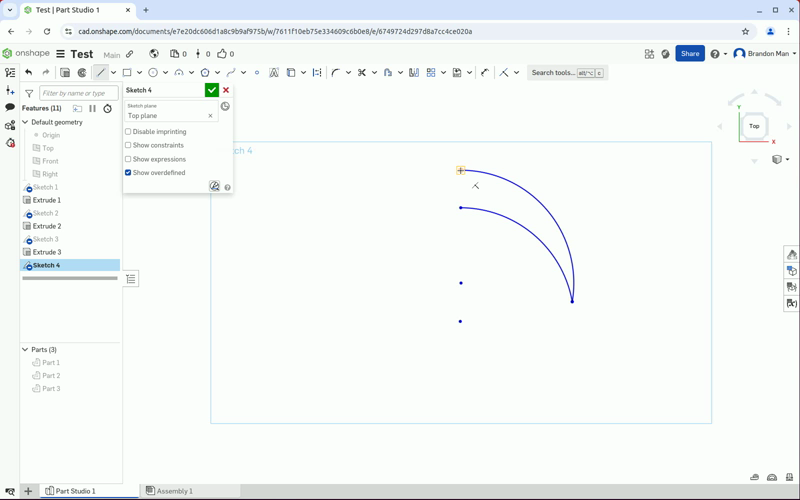
mouse_move(490, 170)
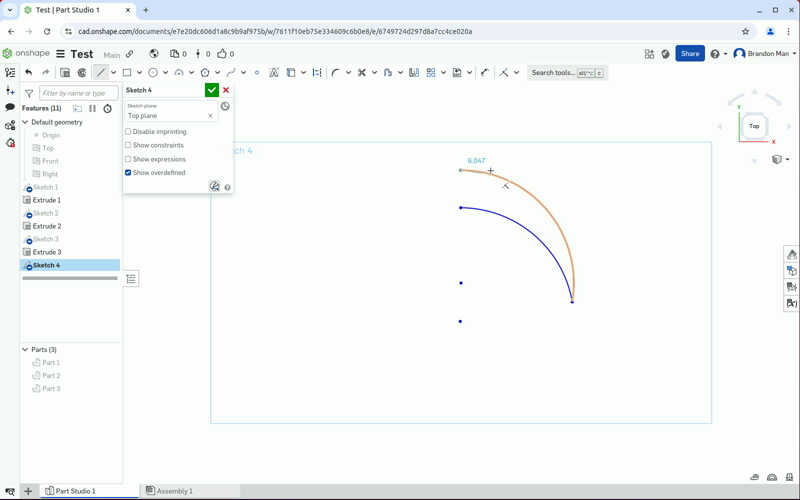
key_down(shift)
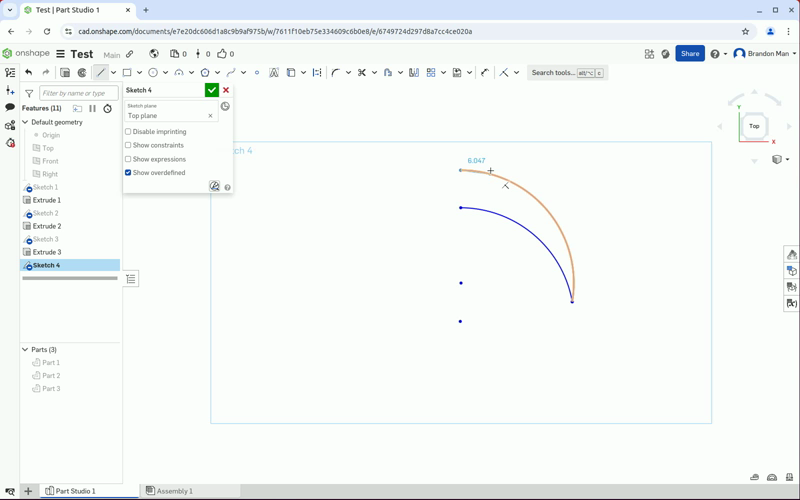
mouse_move(460, 207)
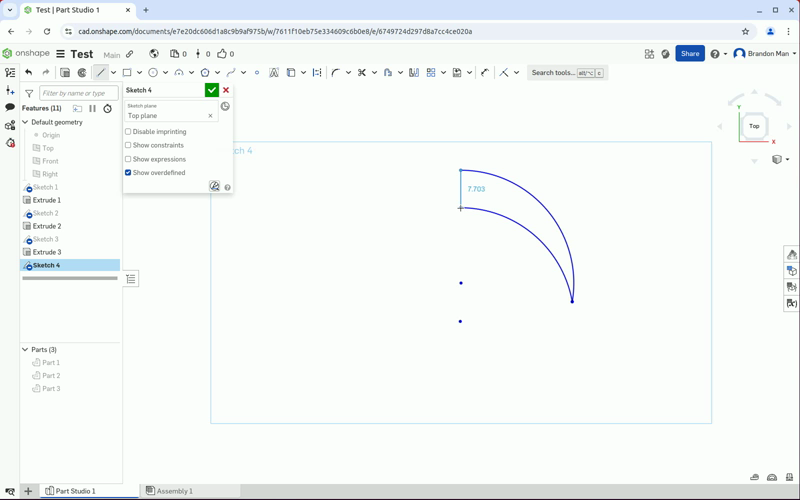
key_up(shift)
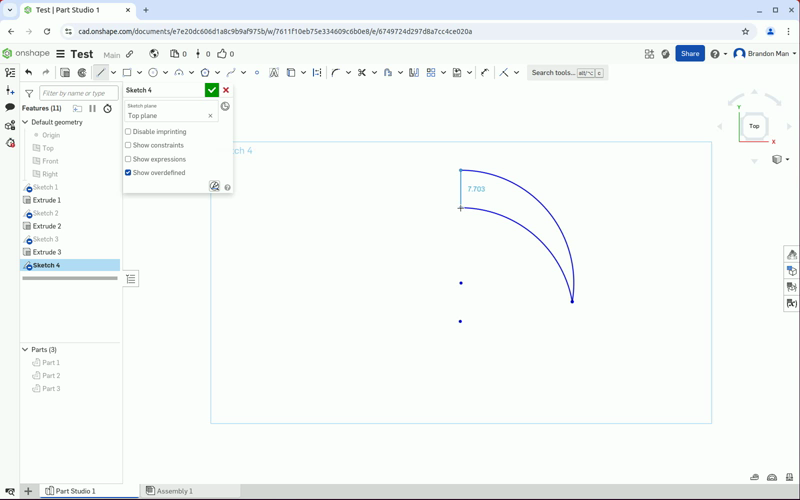
click(460, 207)
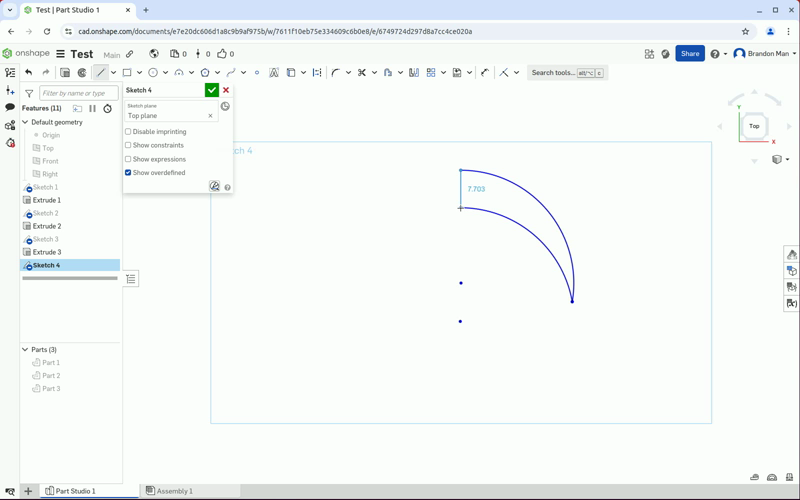
key(esc)
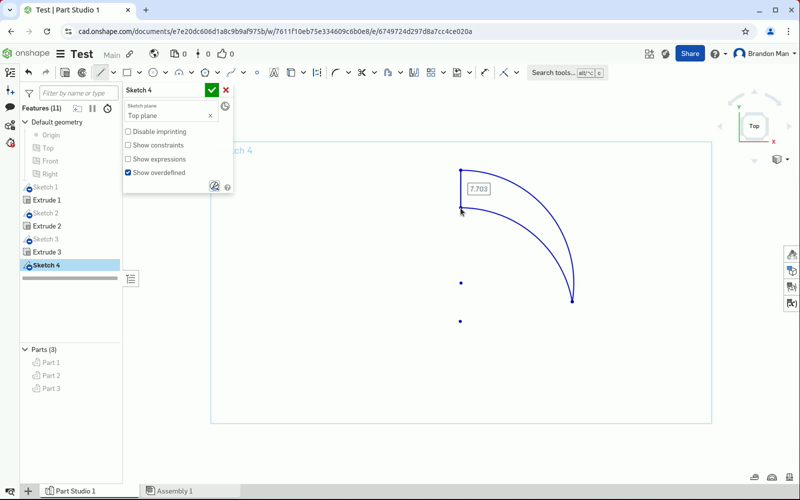
mouse_move(546, 221)
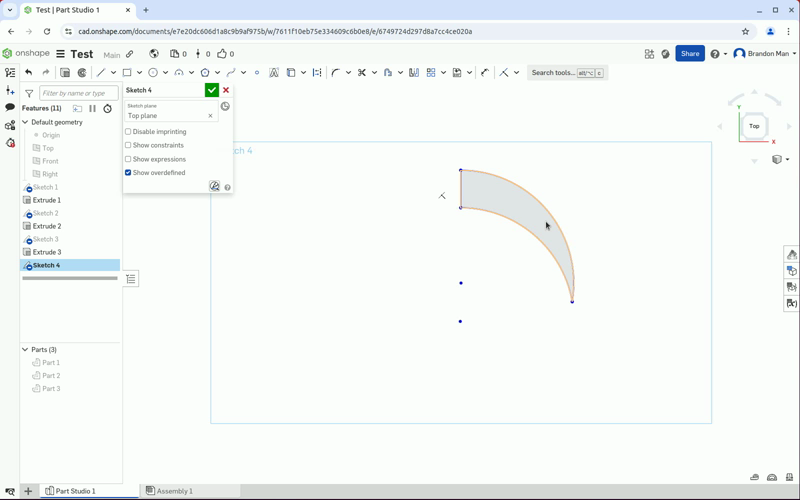
click(546, 221)
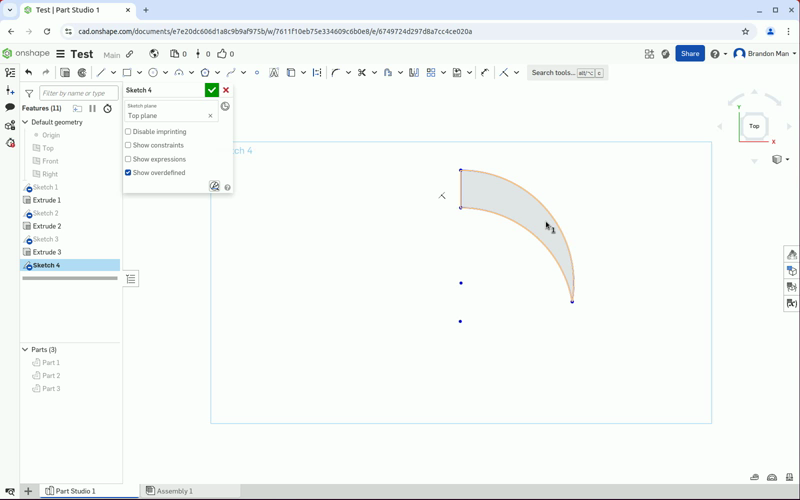
mouse_move(73, 352)
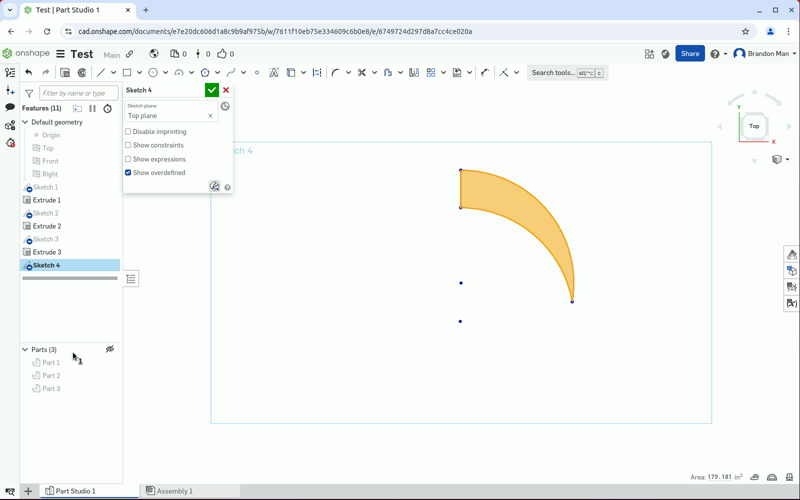
key(shift+y)
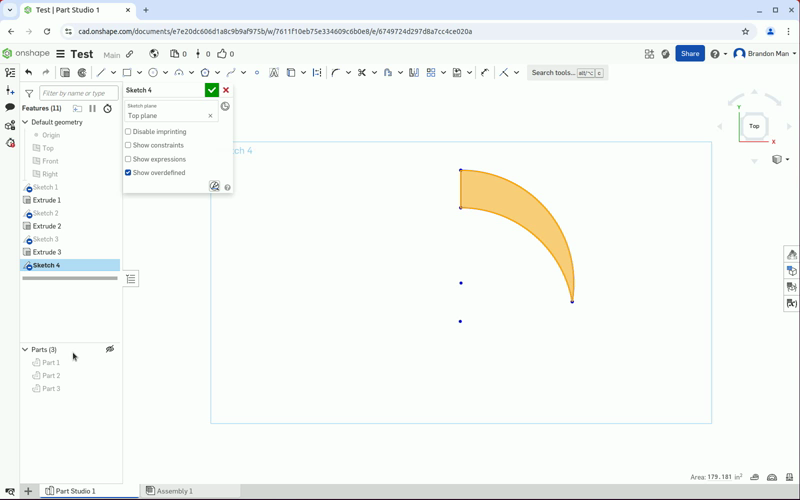
key(shift+e)
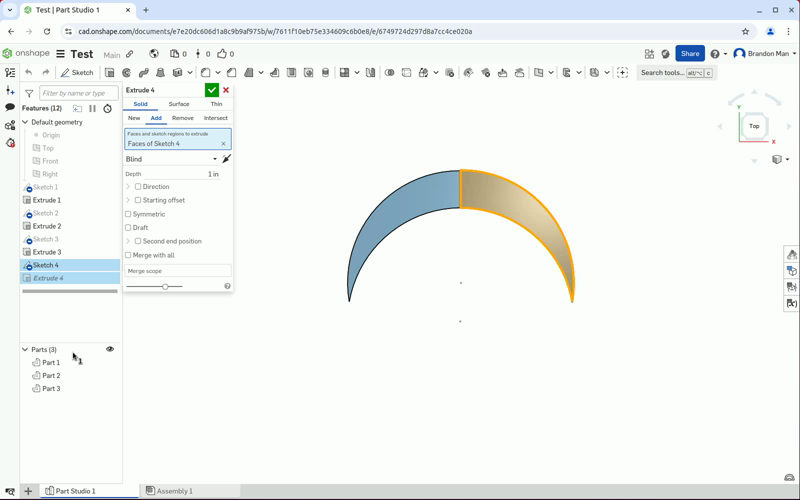
mouse_move(143, 106)
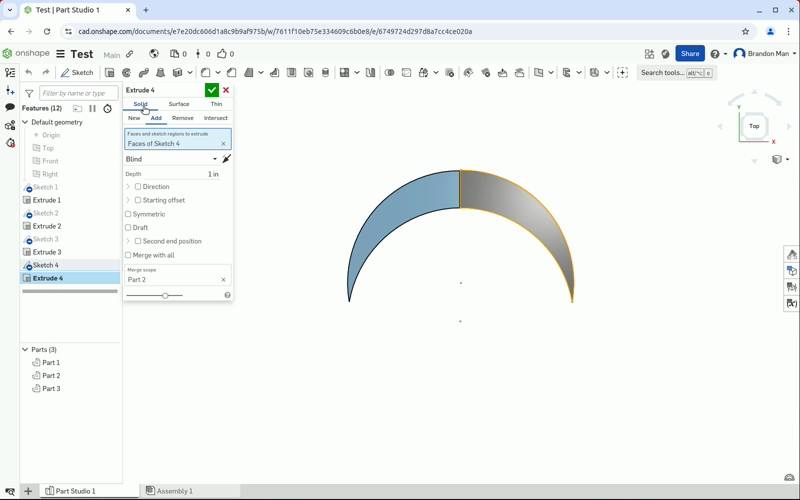
click(143, 106)
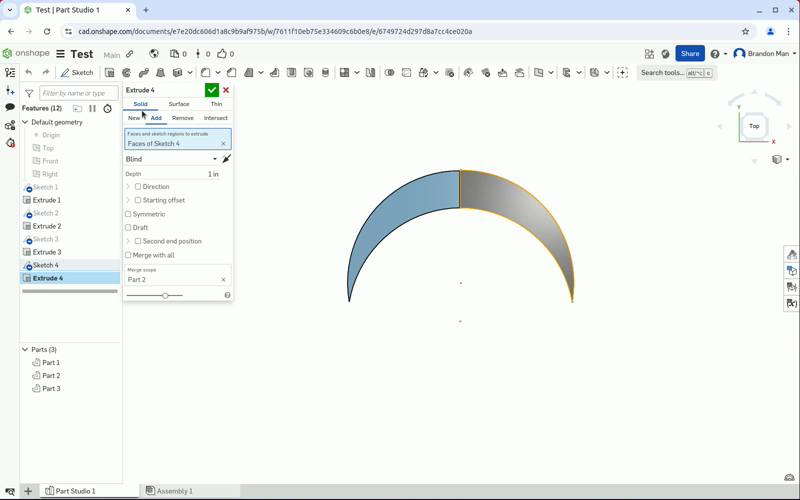
mouse_move(137, 120)
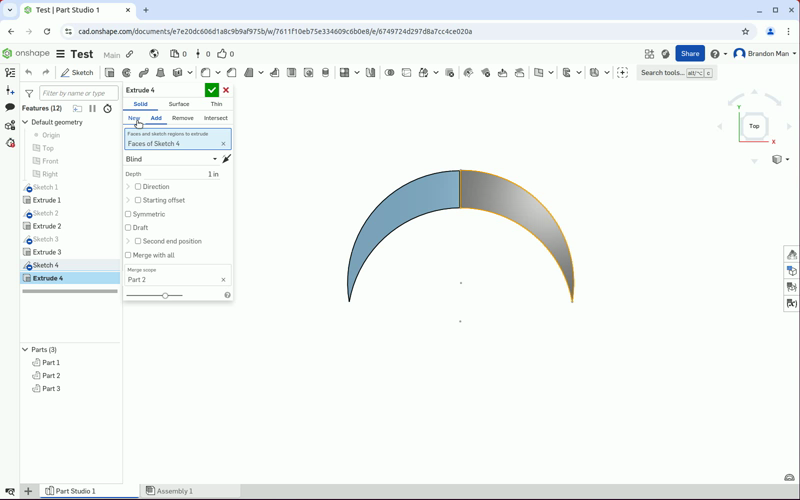
click(137, 120)
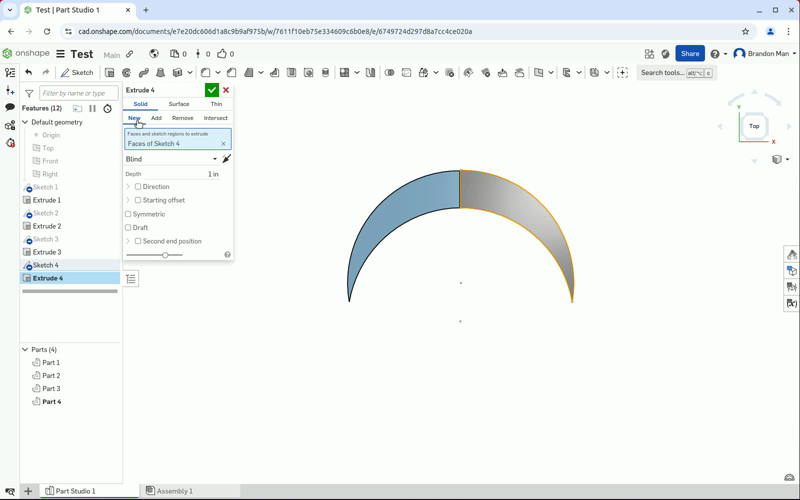
key(tab, 4)
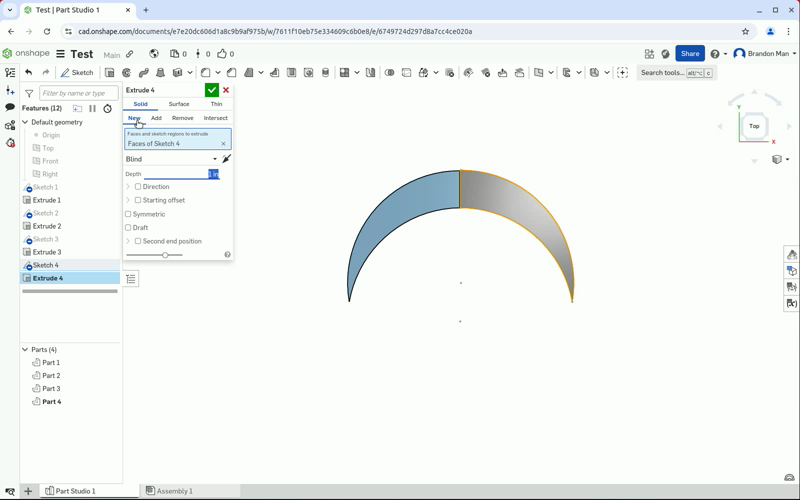
text(-3.851)
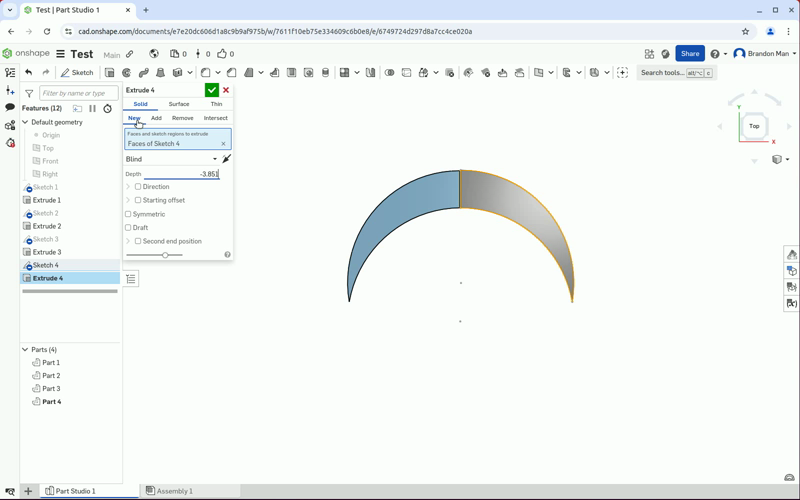
key(enter)
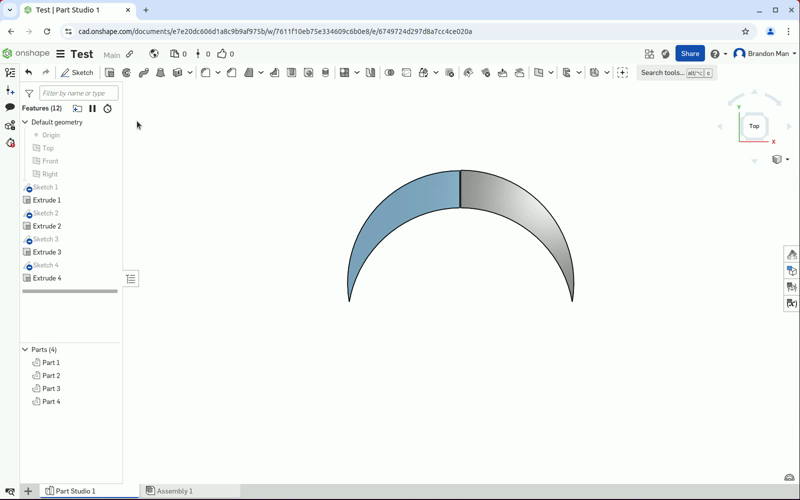
key(shift+h)
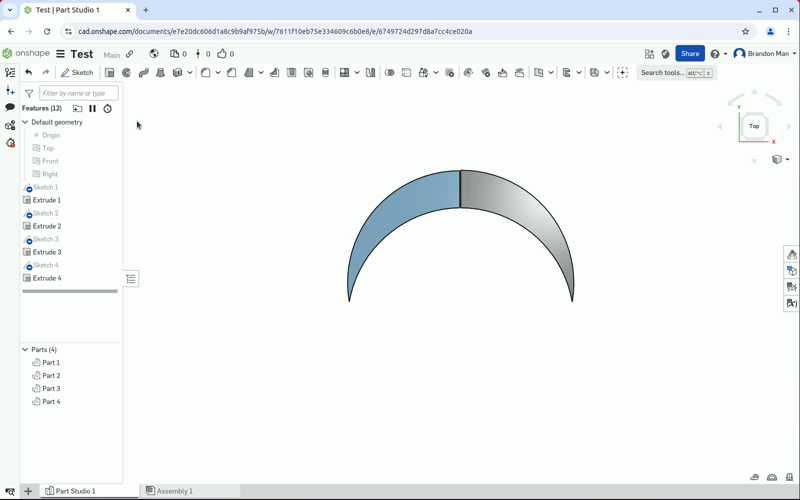
key(shift+h)
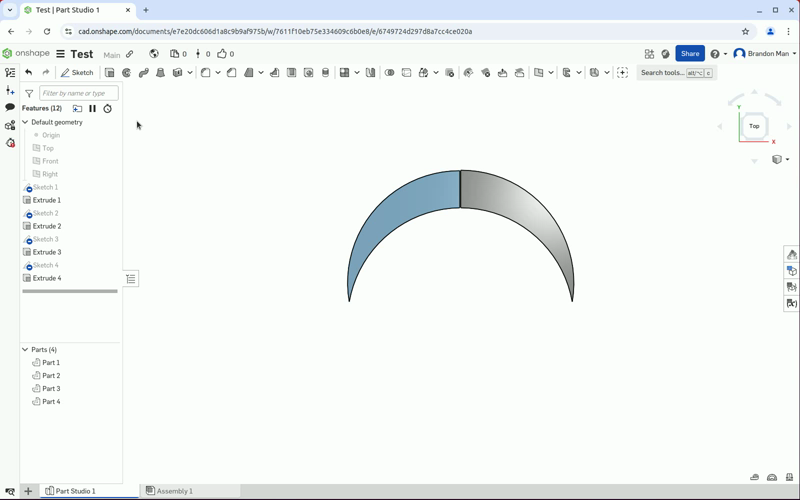
key(shift+7)
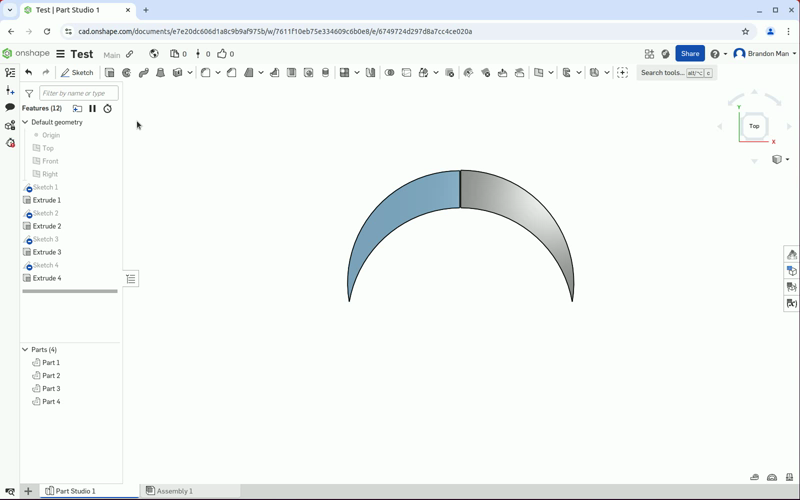
key(up, 3)
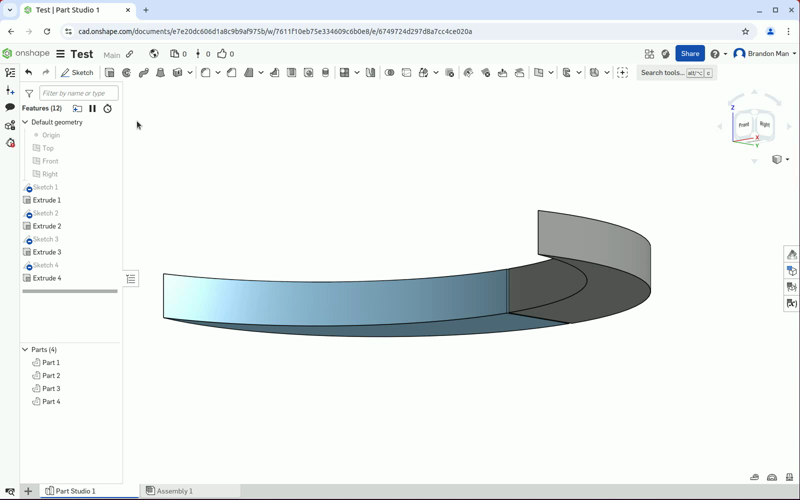
key(left, 3)
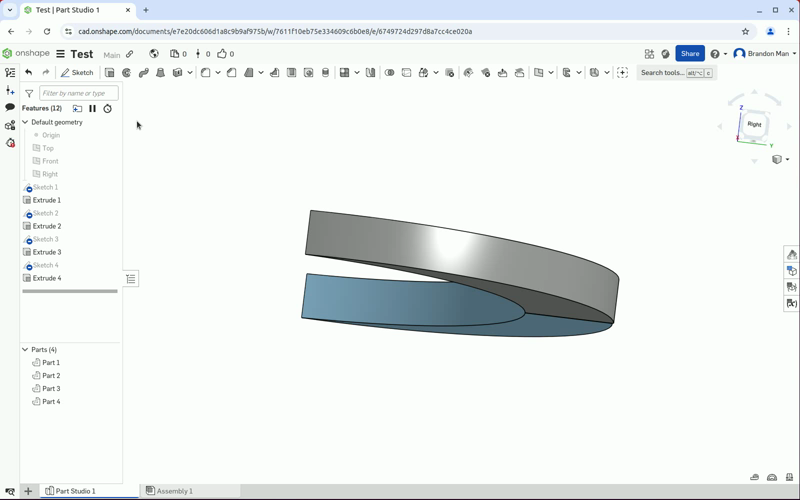
key(right, 3)
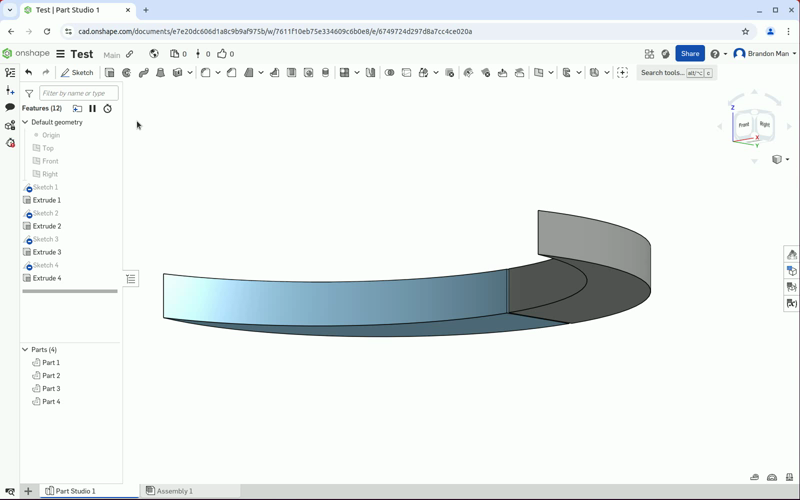
key(down, 3)
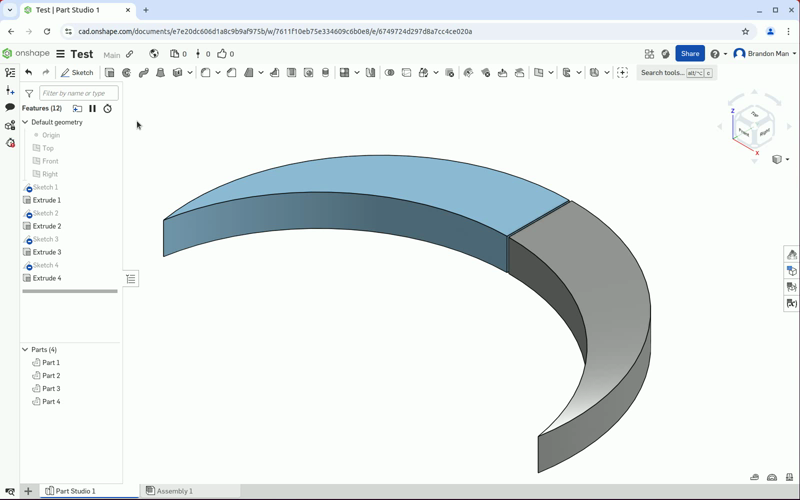
mouse_move(73, 189)
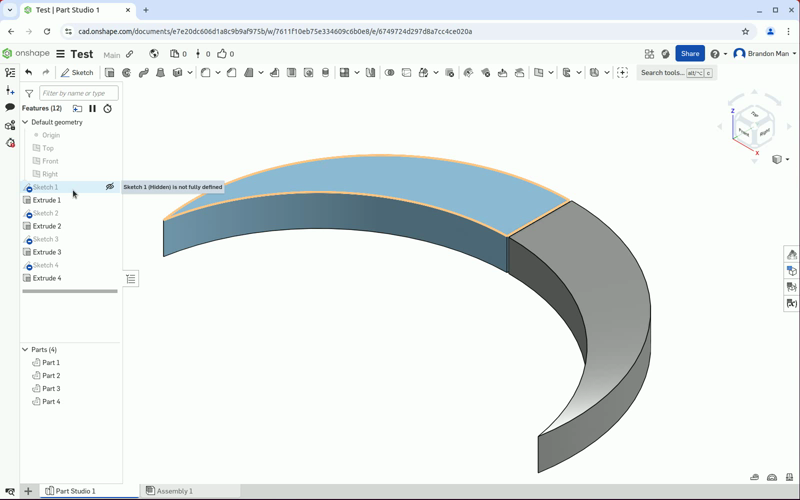
click(73, 189)